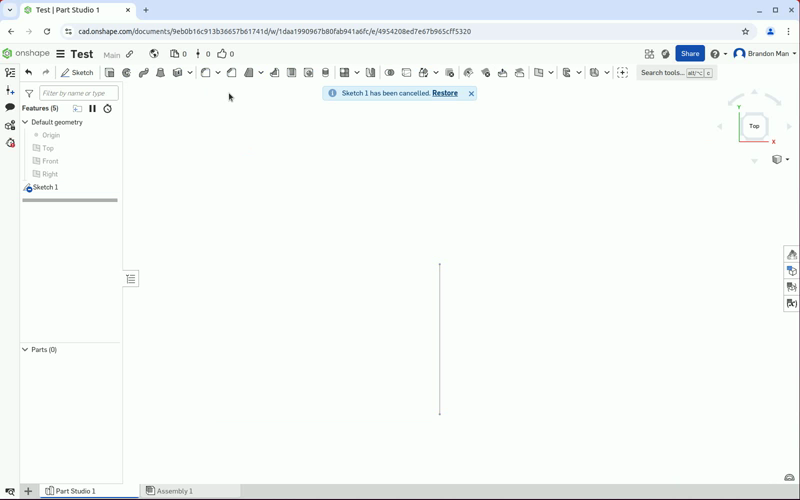
key(shift+h)
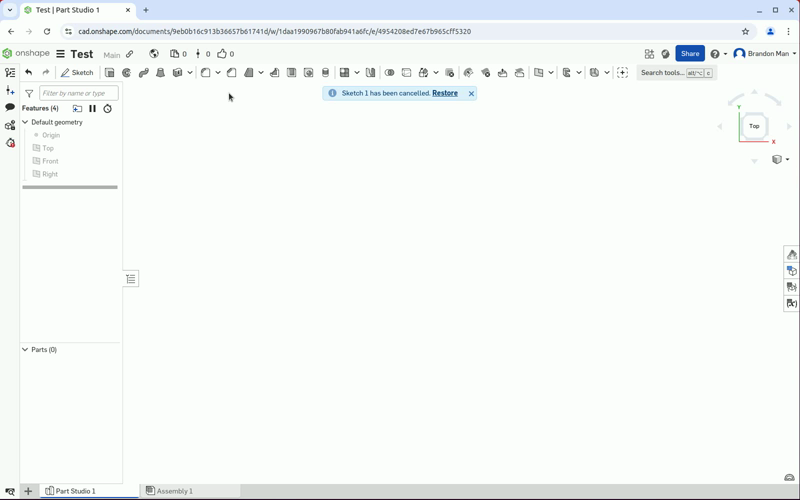
mouse_move(73, 352)
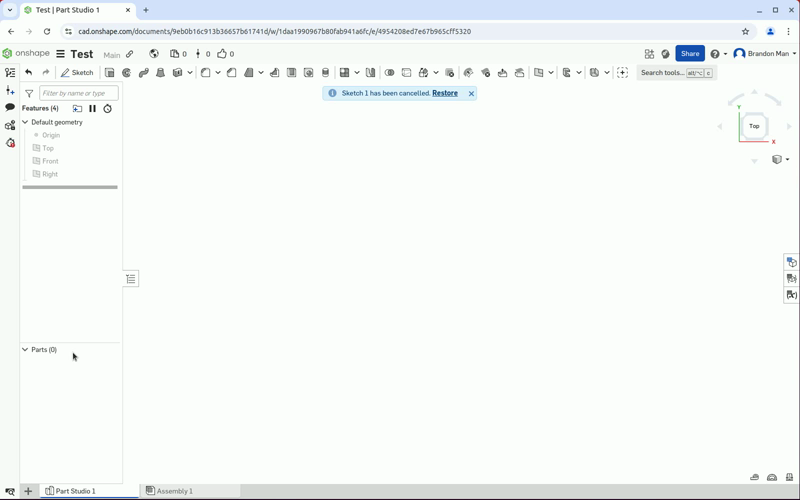
key(y)
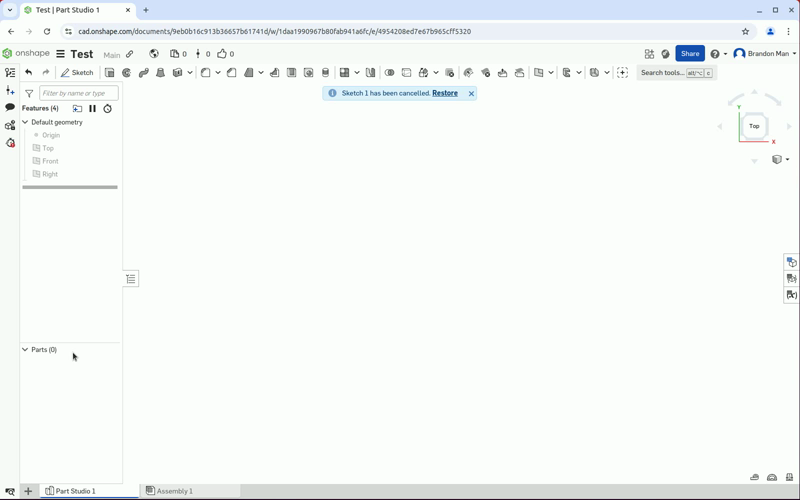
key(shift+p)
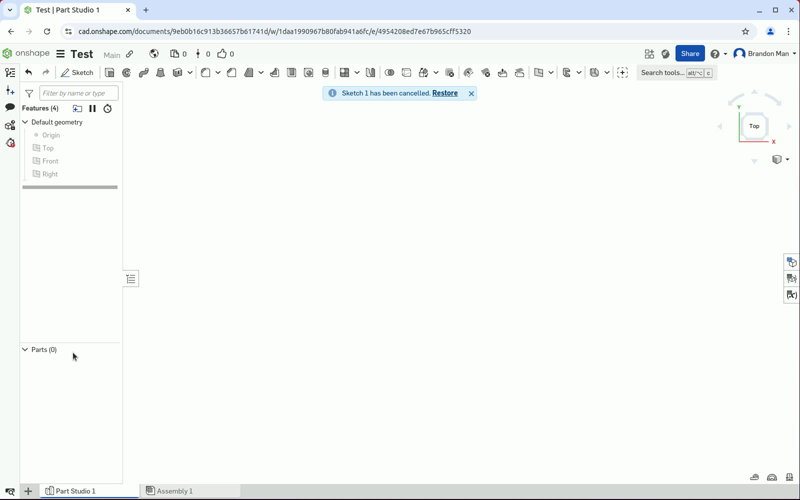
key(space)
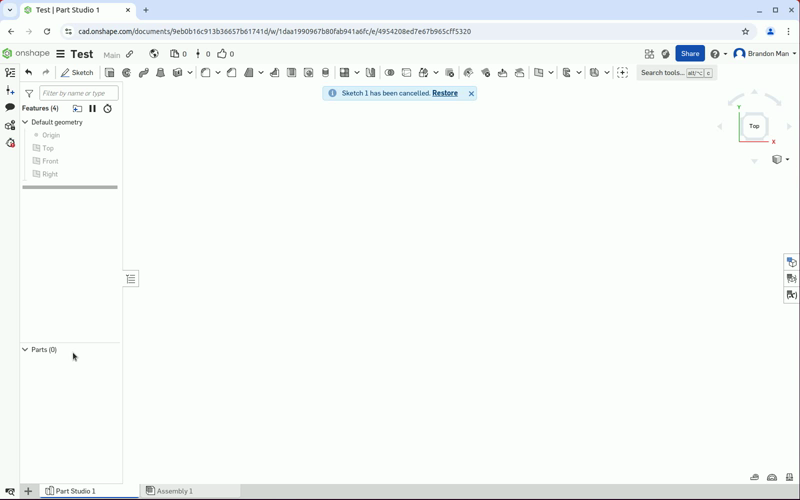
key_down(shift)
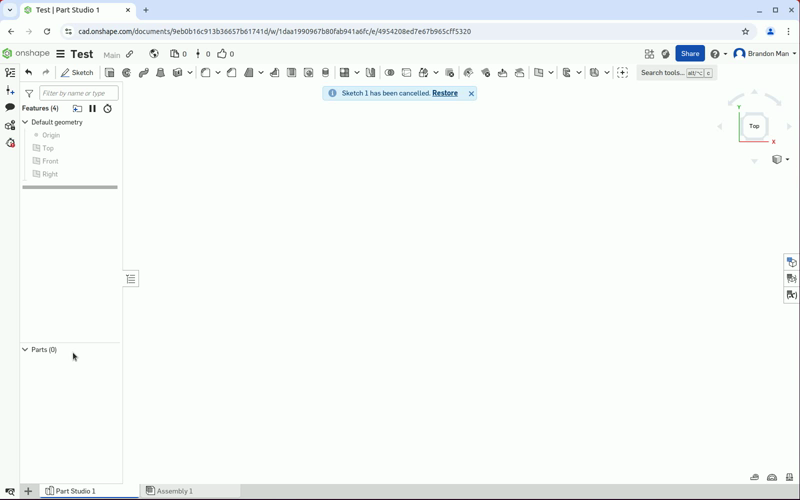
key(up)
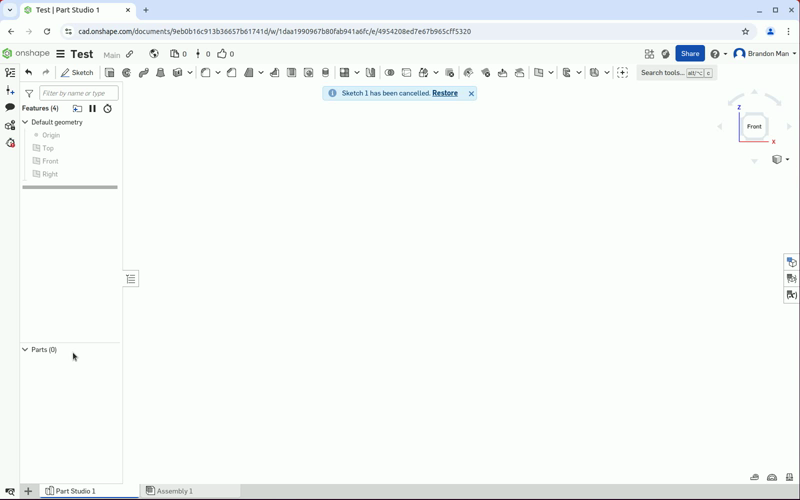
key_up(shift)
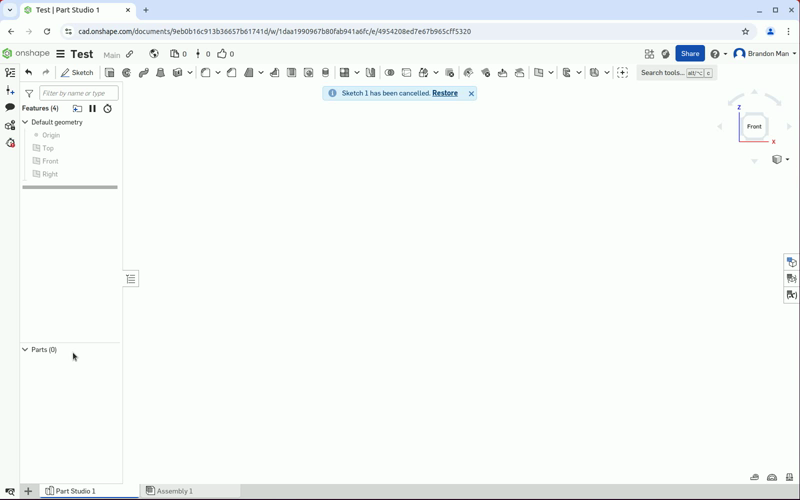
mouse_move(73, 352)
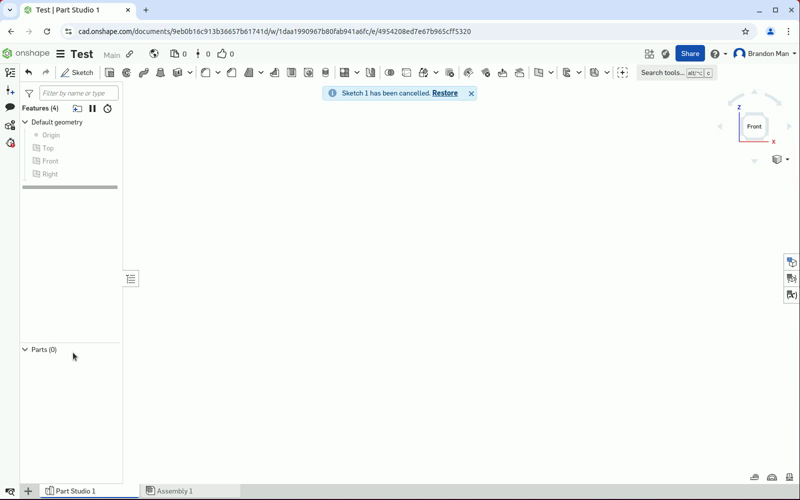
key(shift+y)
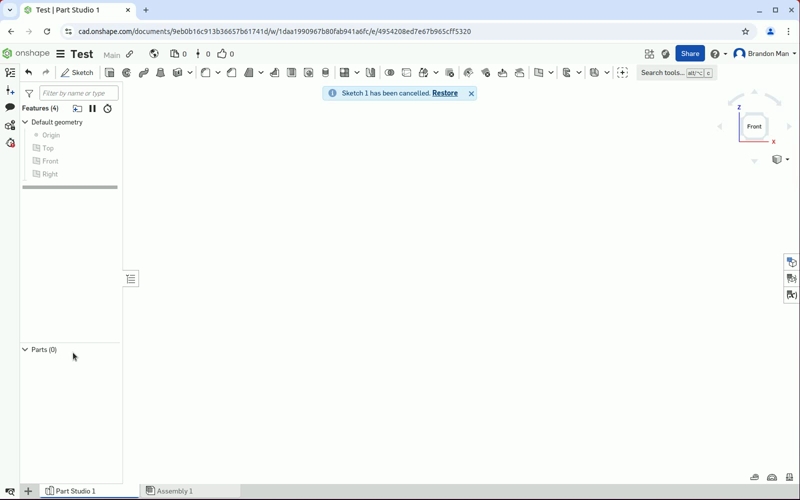
key(shift+s)
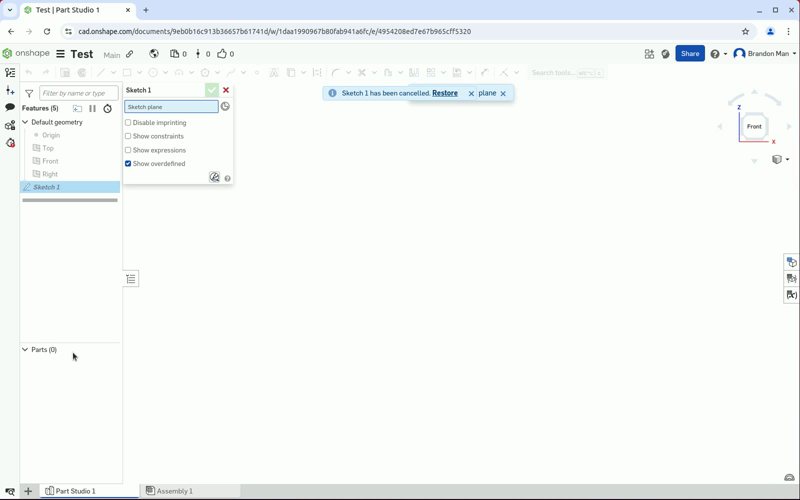
mouse_move(73, 163)
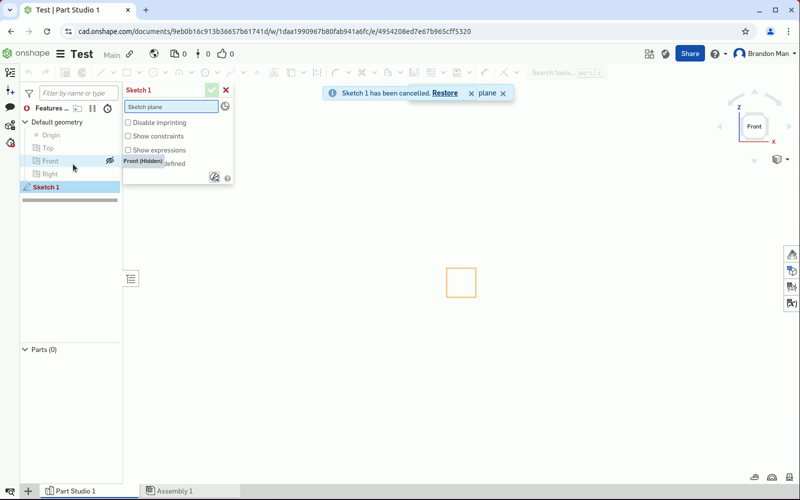
click(73, 163)
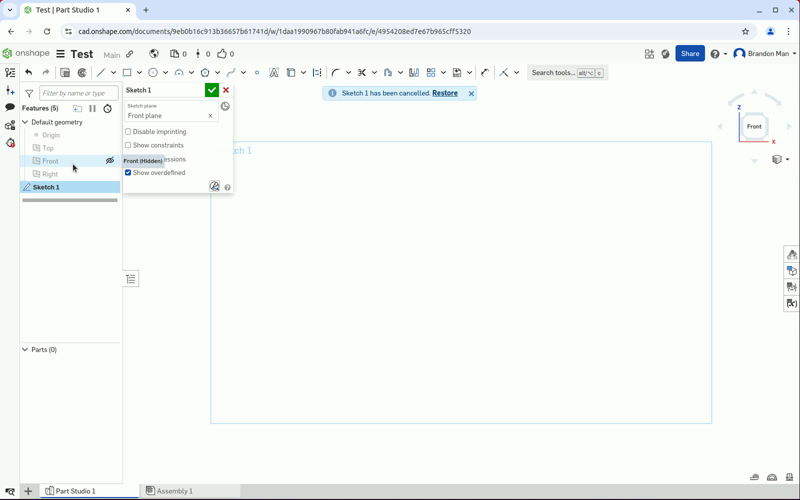
mouse_move(73, 352)
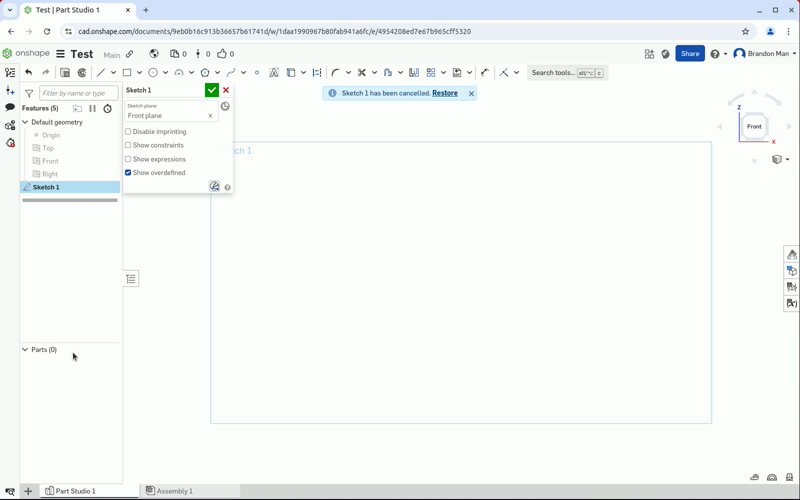
key(y)
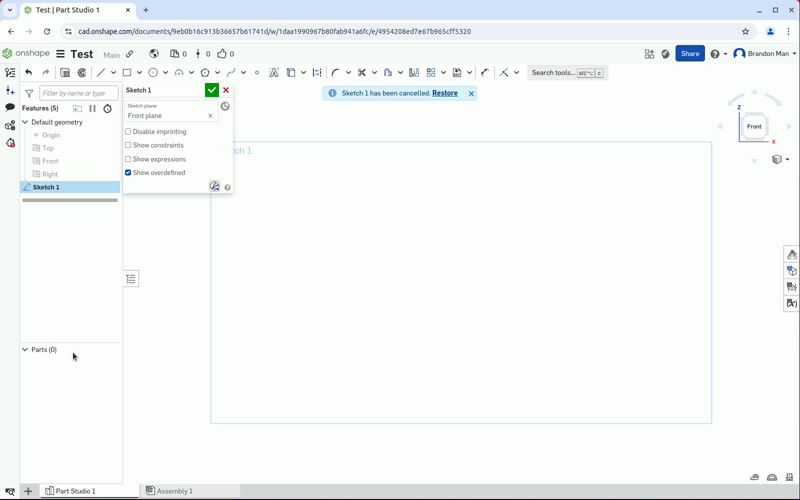
key(l)
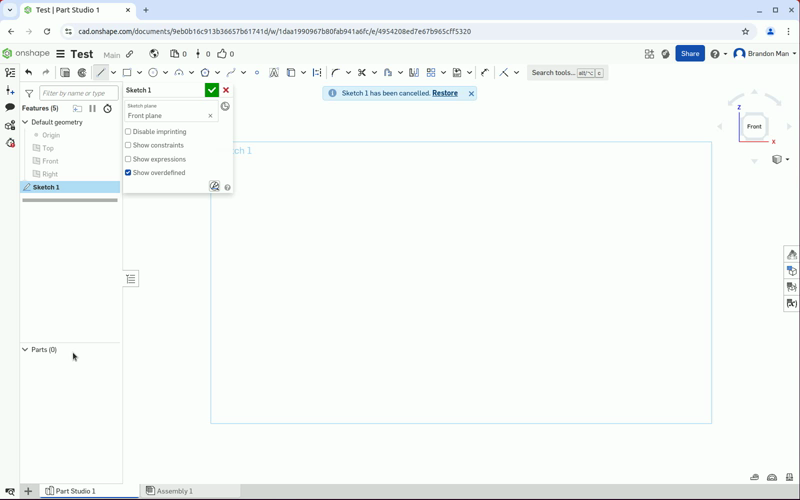
key_down(shift)
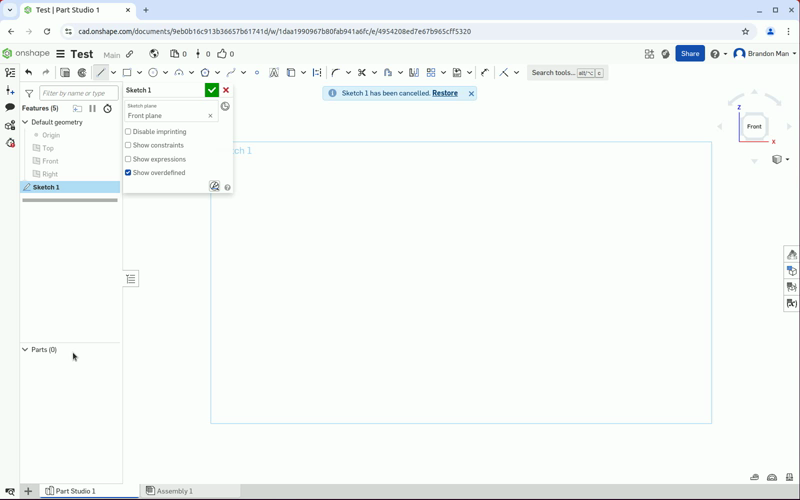
mouse_move(458, 395)
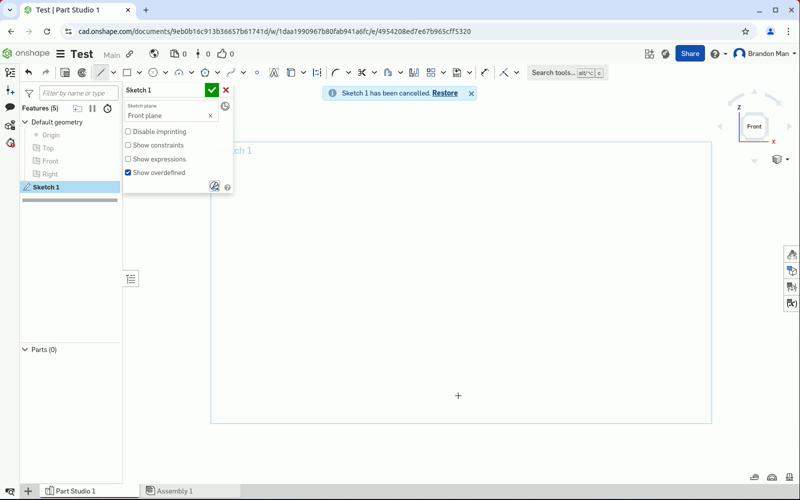
click(458, 395)
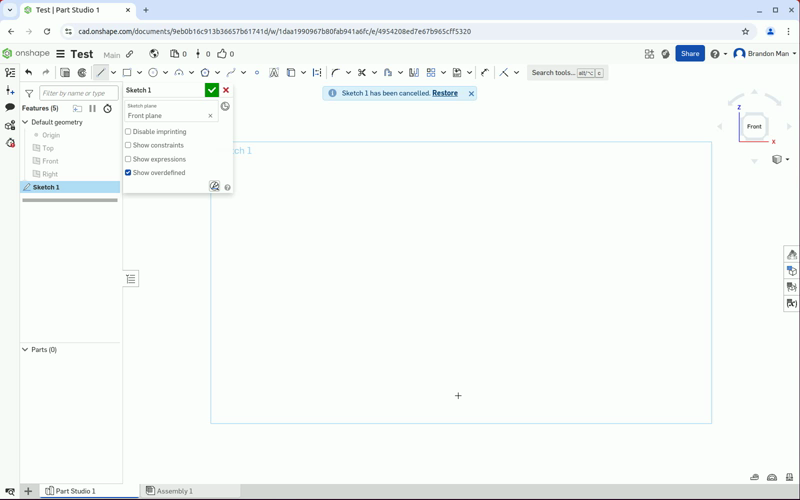
key_up(shift)
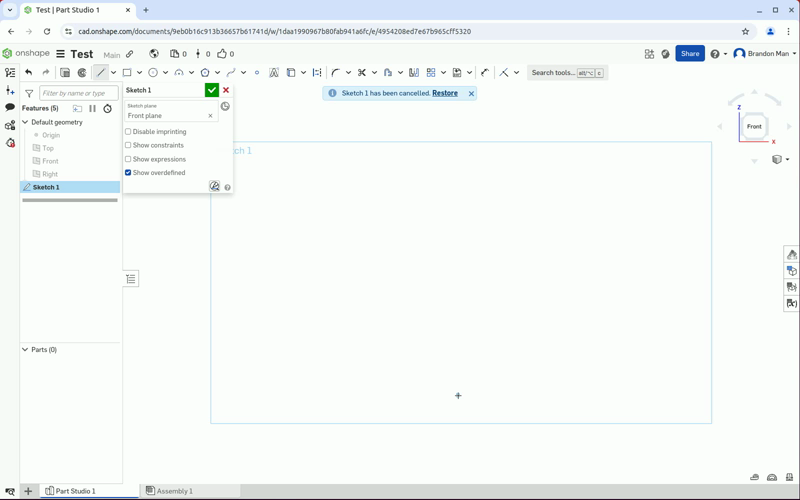
key_down(shift)
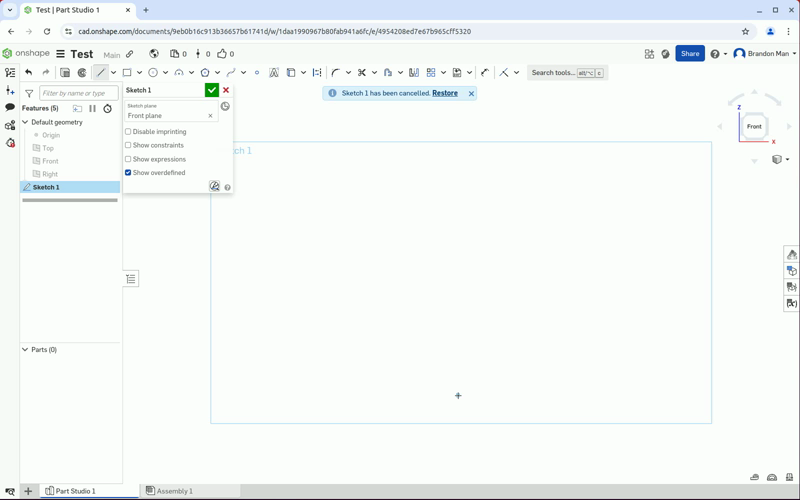
mouse_move(488, 395)
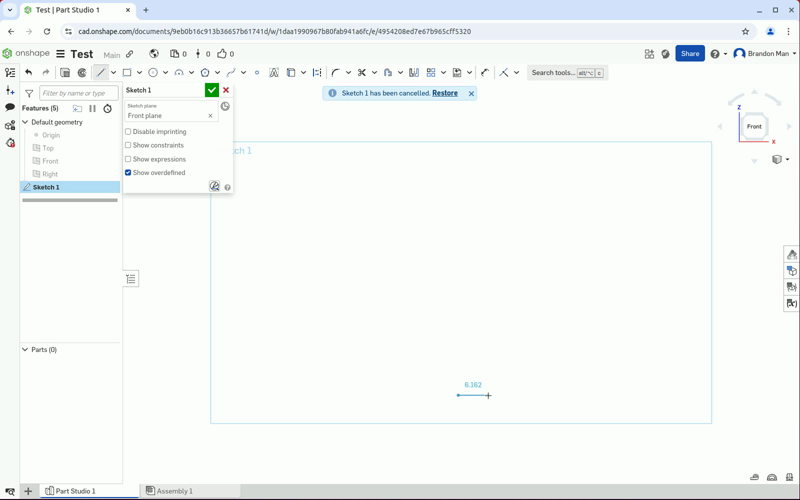
mouse_move(463, 395)
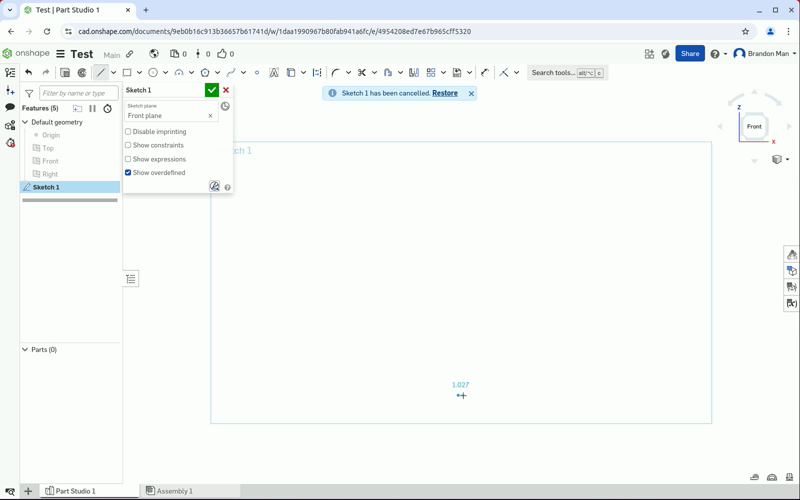
scroll(6)
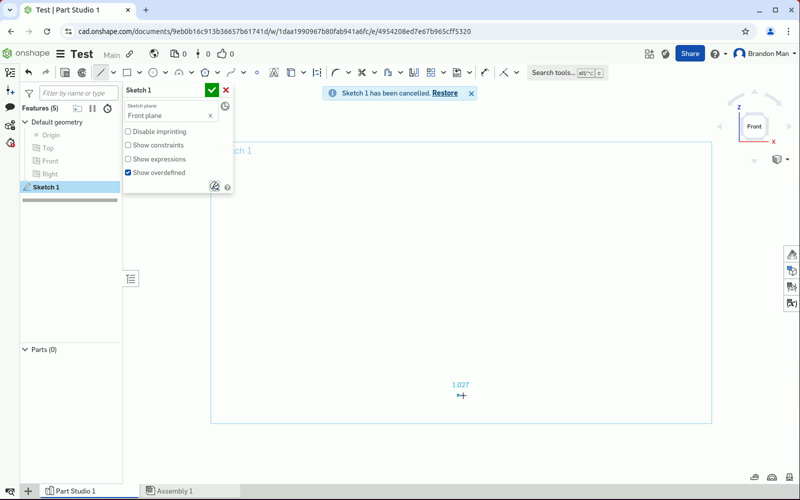
scroll(6)
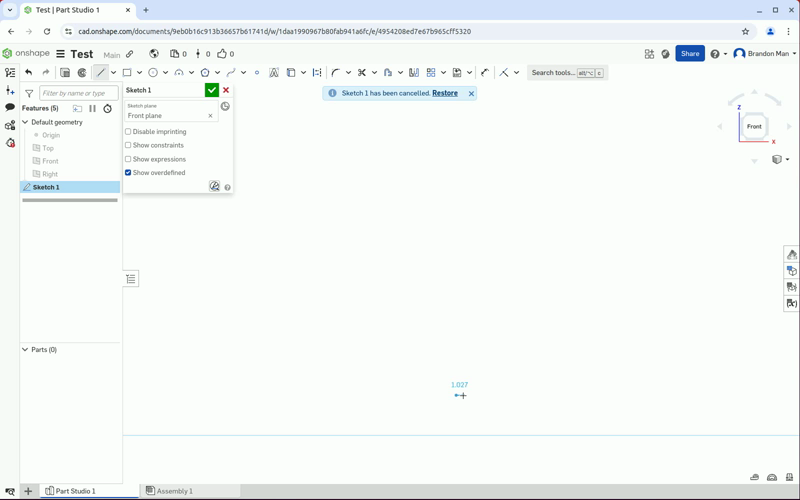
scroll(6)
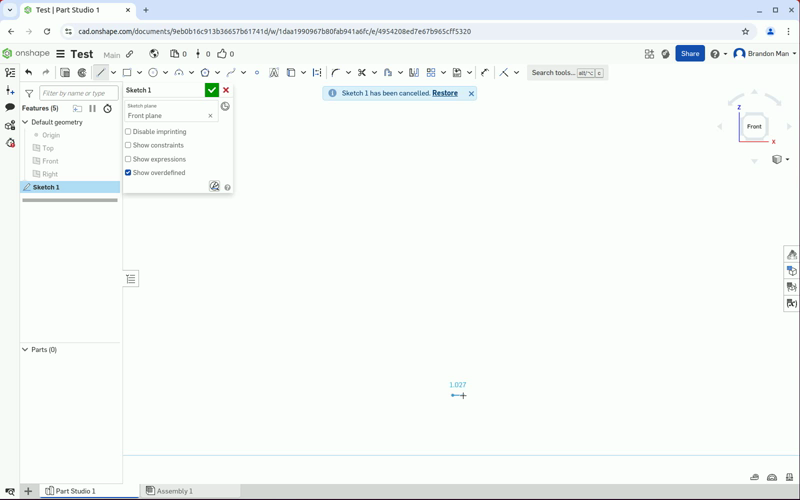
scroll(6)
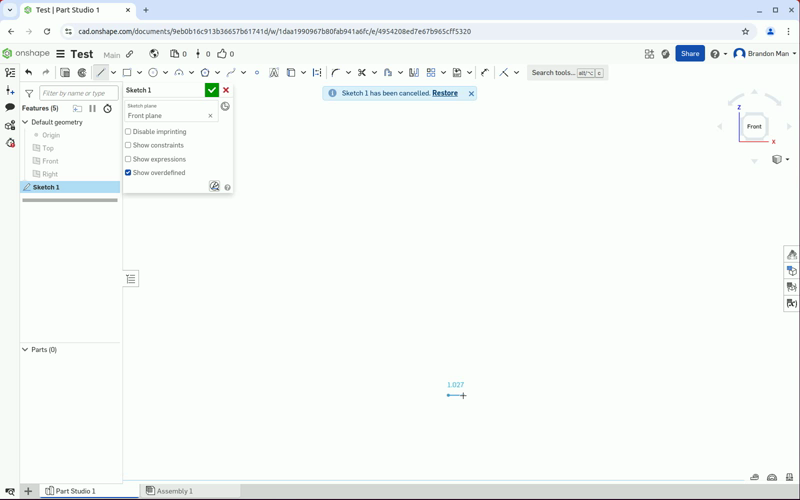
scroll(6)
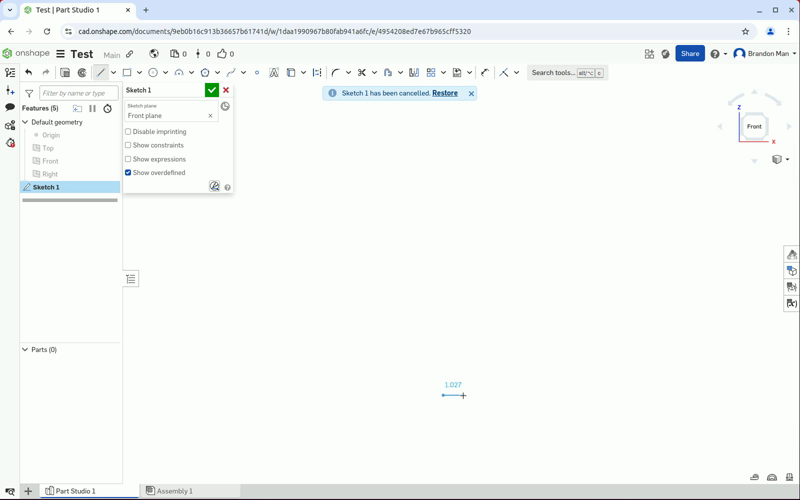
scroll(6)
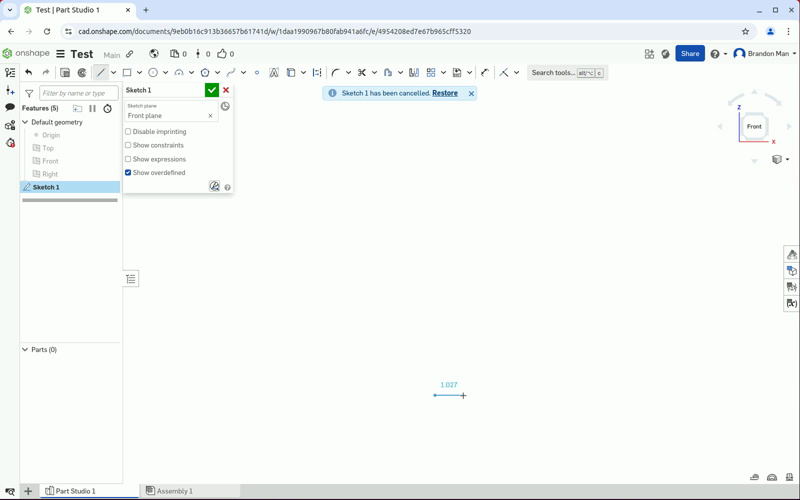
scroll(6)
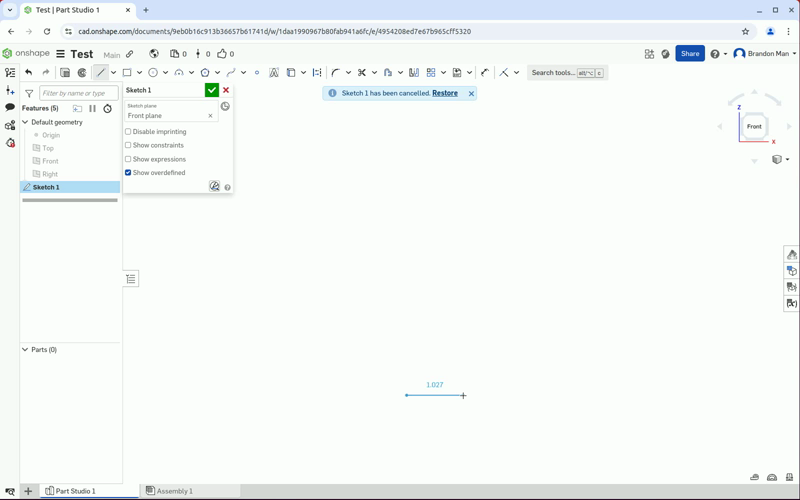
click(463, 395)
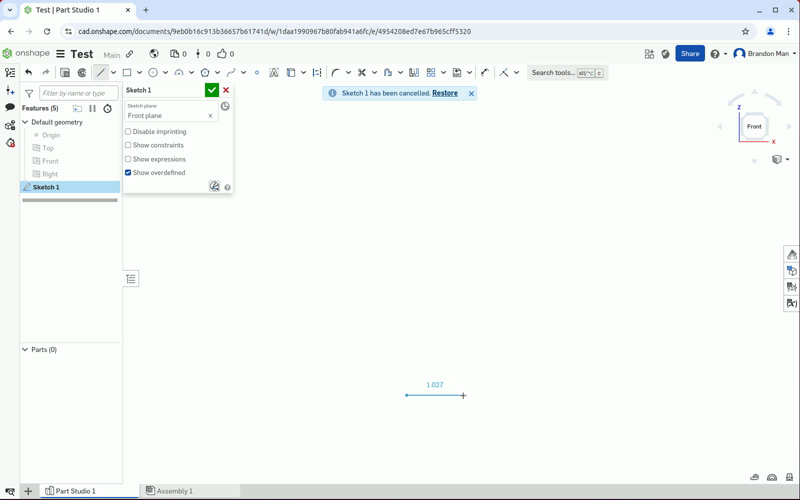
scroll(-6)
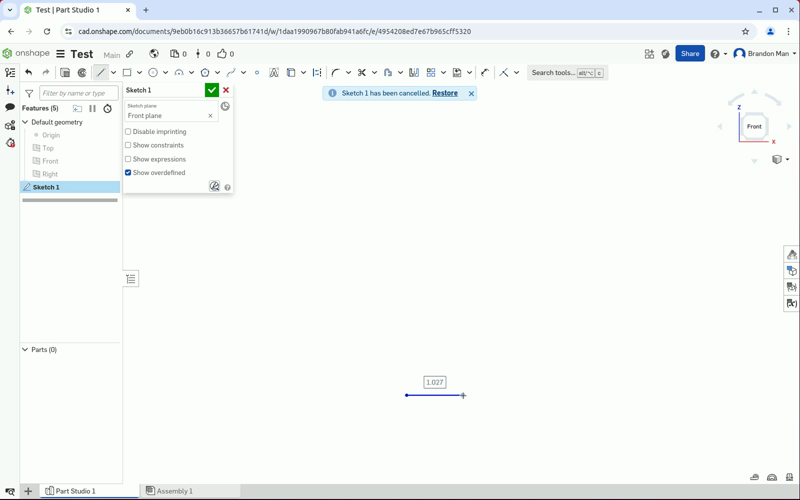
scroll(-6)
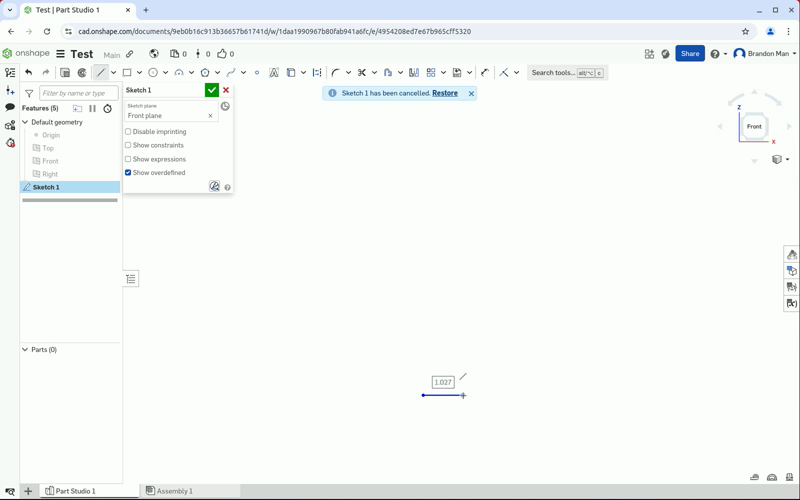
scroll(-6)
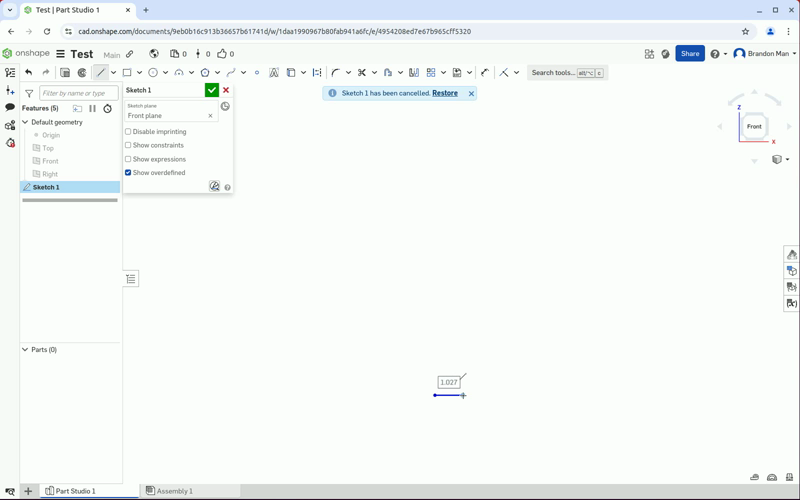
scroll(-6)
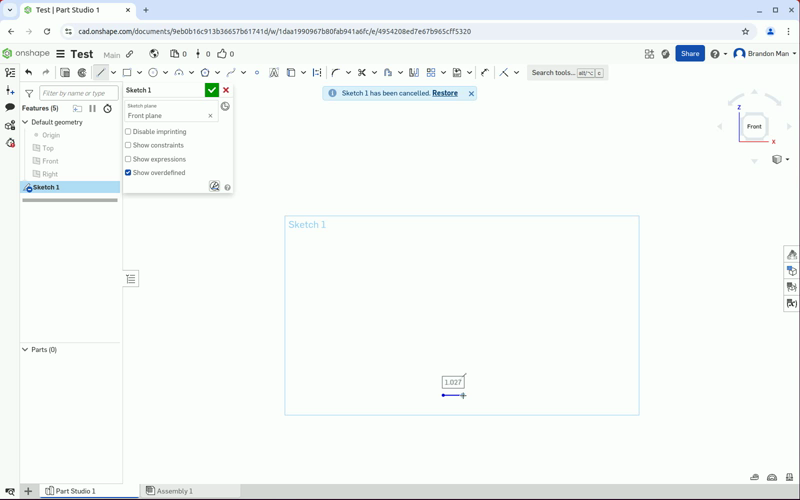
scroll(-6)
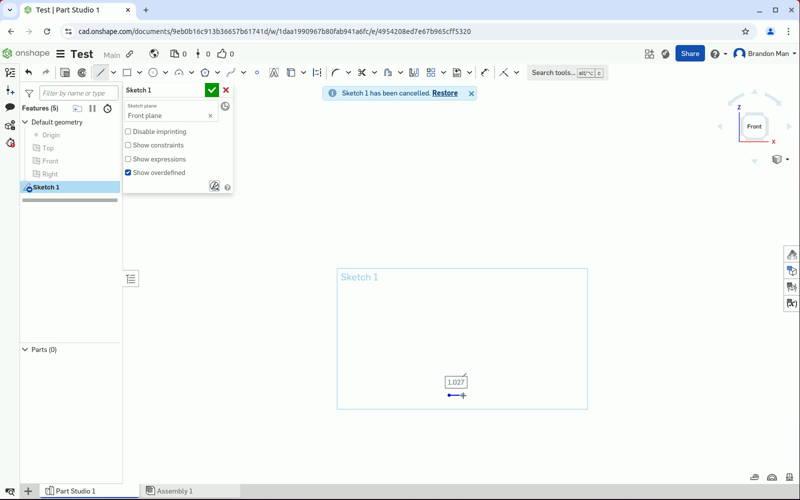
scroll(-6)
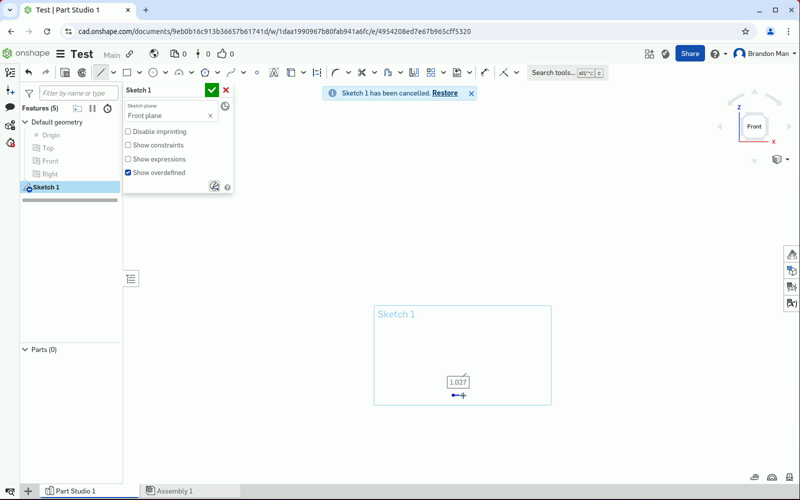
scroll(-6)
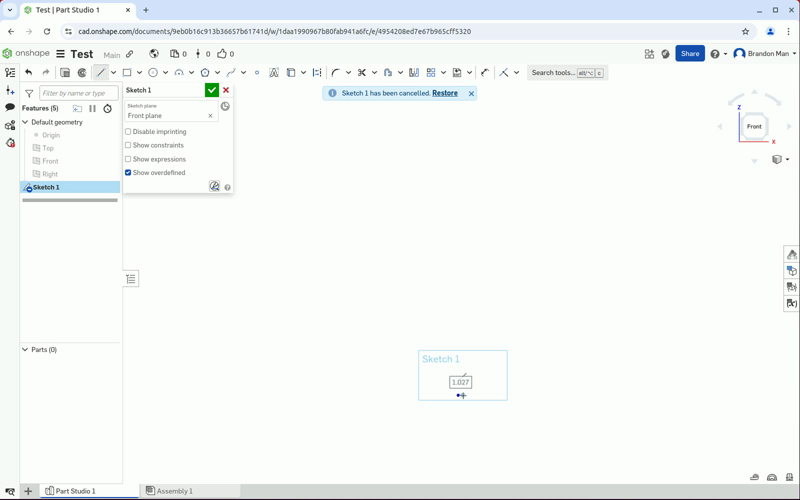
key_up(shift)
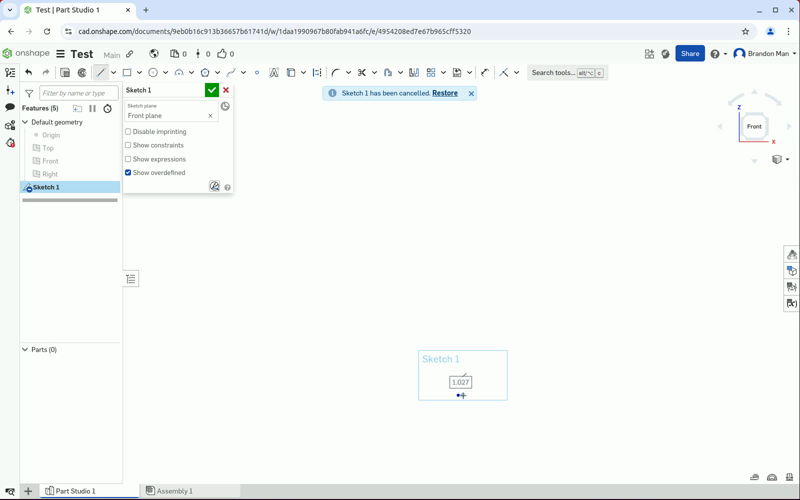
key_down(shift)
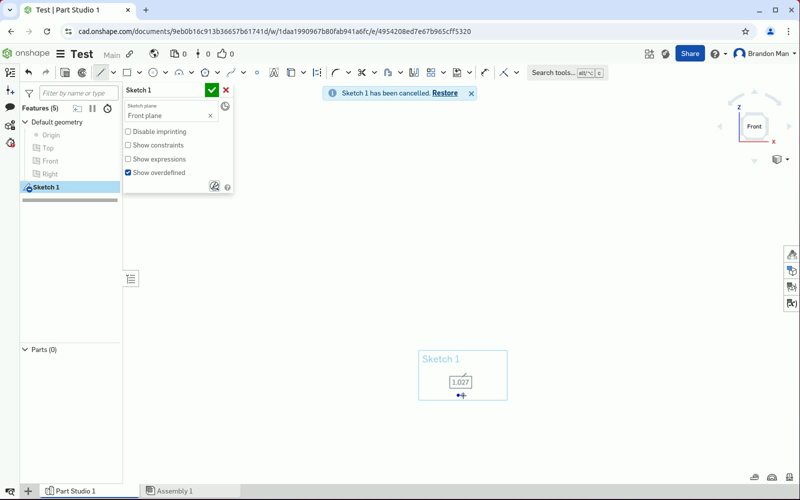
mouse_move(463, 171)
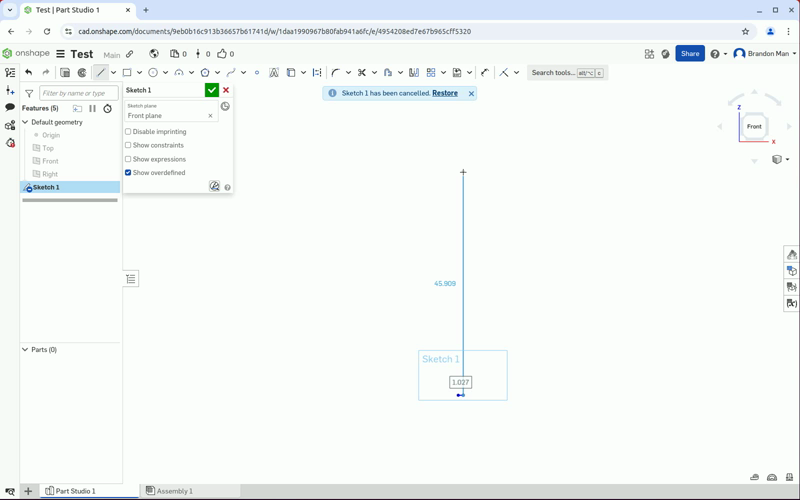
click(463, 171)
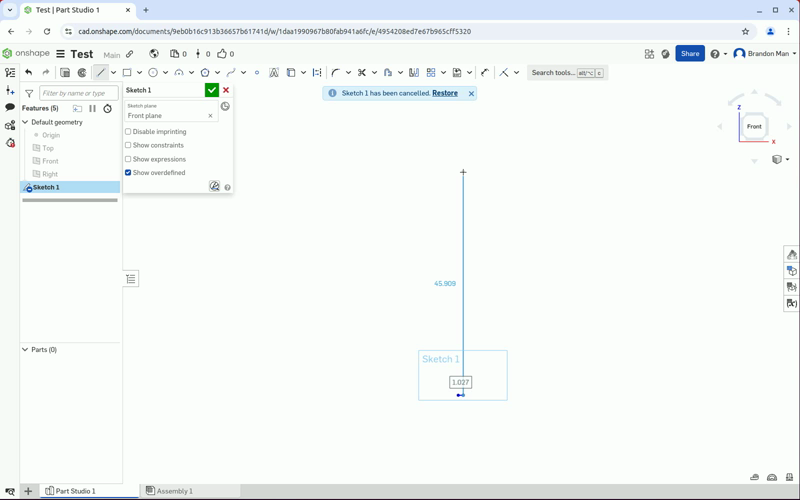
key_up(shift)
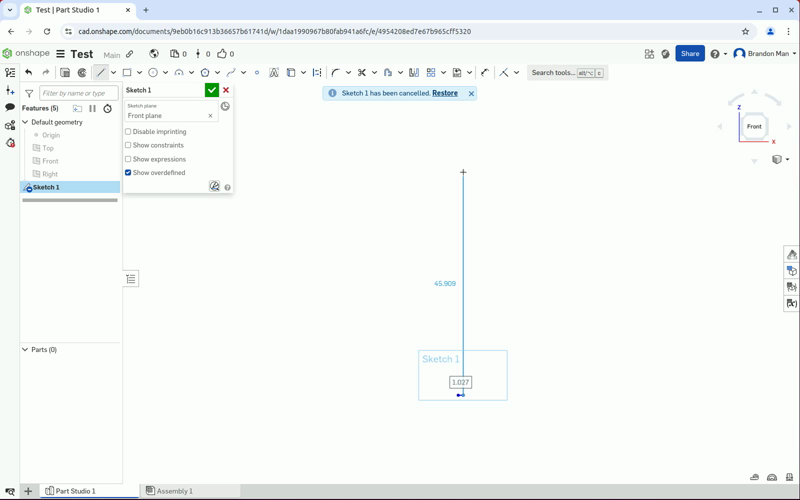
key_down(shift)
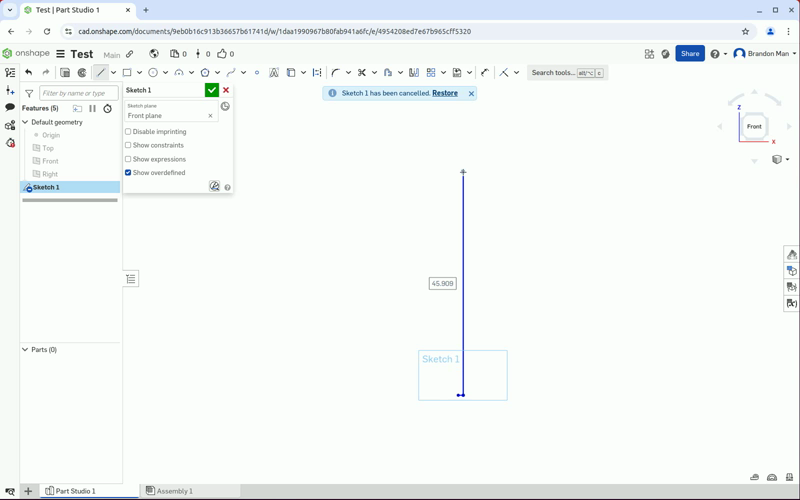
mouse_move(493, 171)
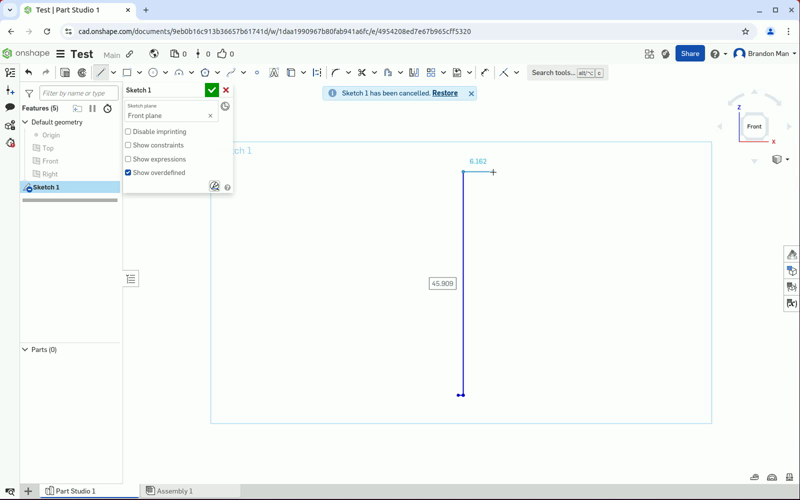
mouse_move(458, 171)
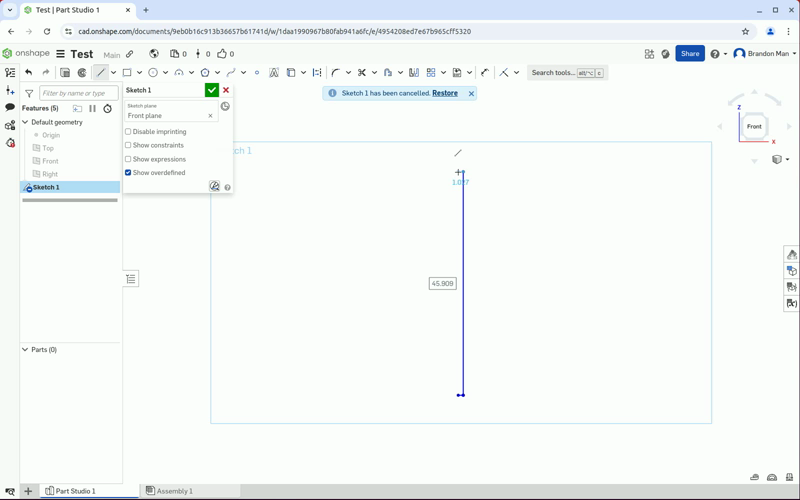
scroll(6)
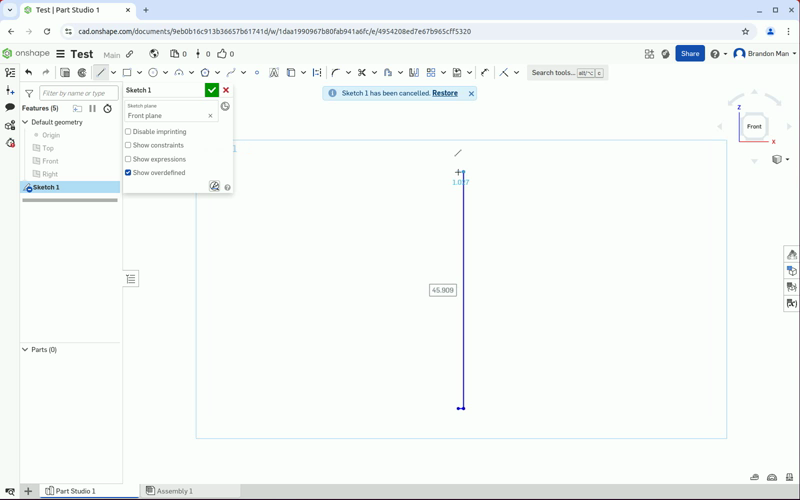
scroll(6)
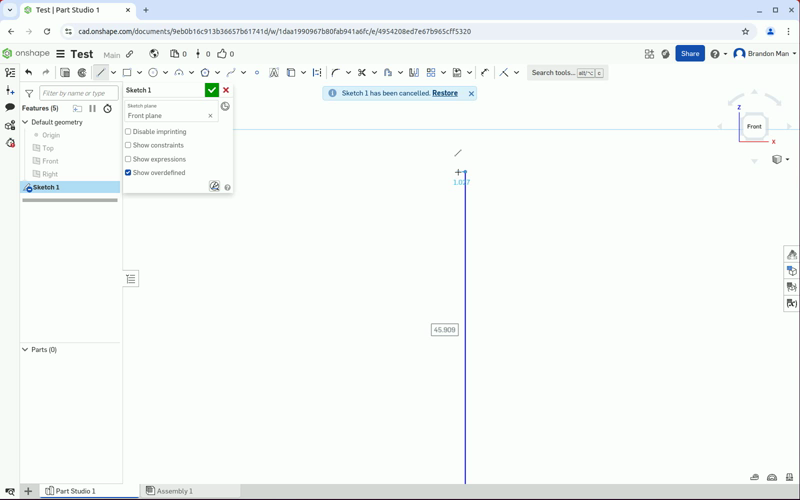
scroll(6)
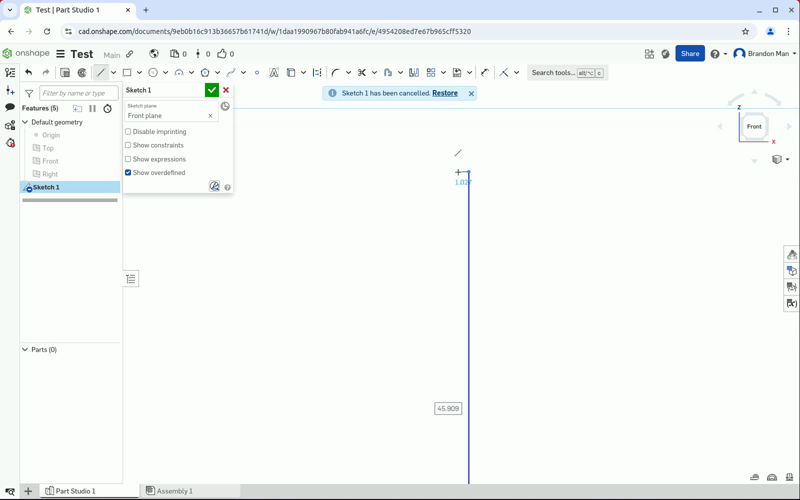
scroll(6)
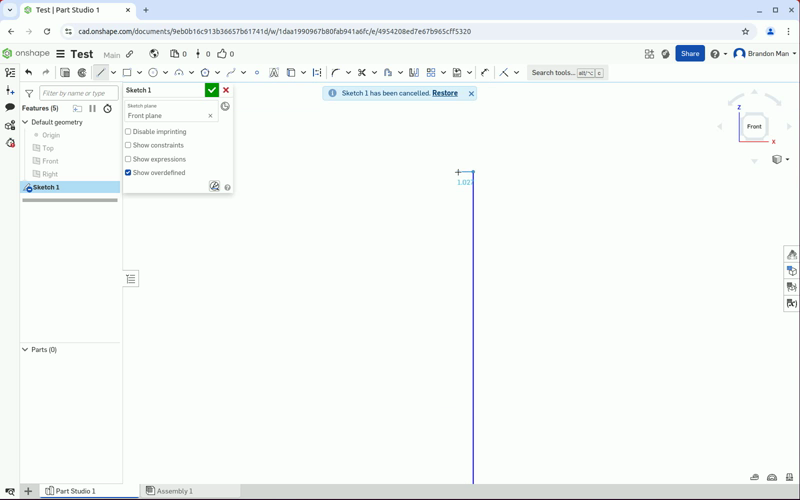
scroll(6)
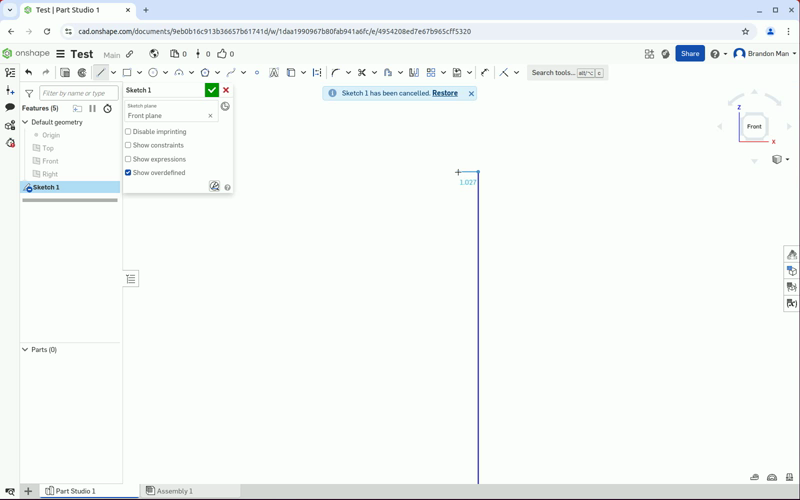
scroll(6)
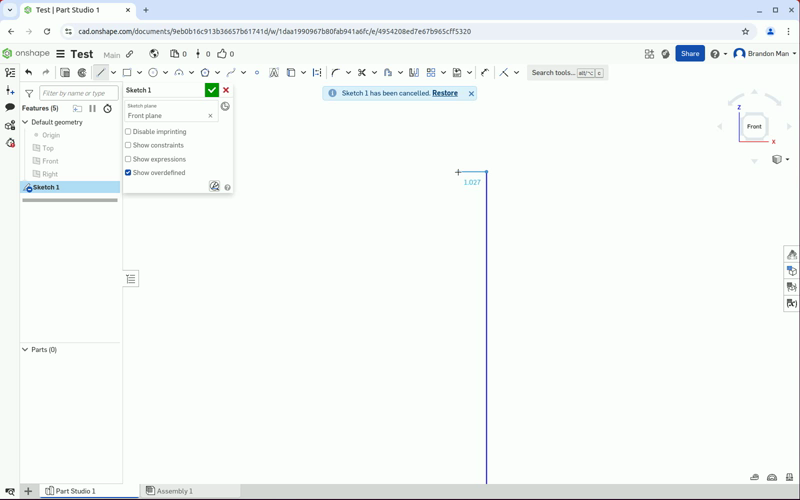
scroll(6)
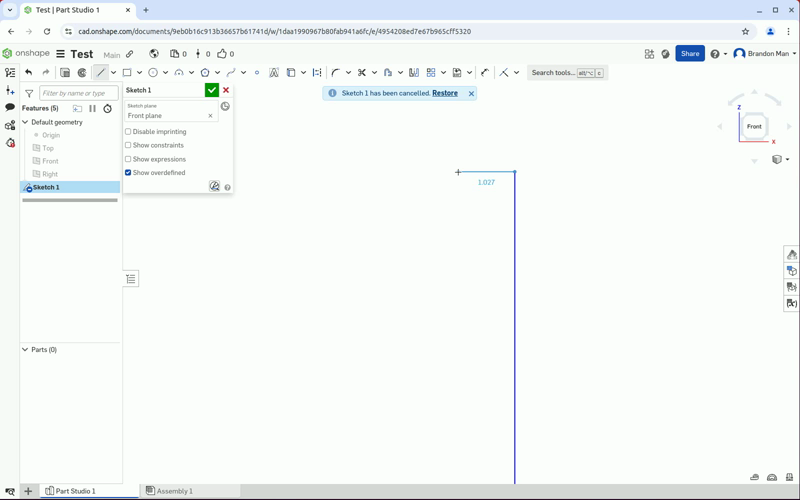
click(458, 171)
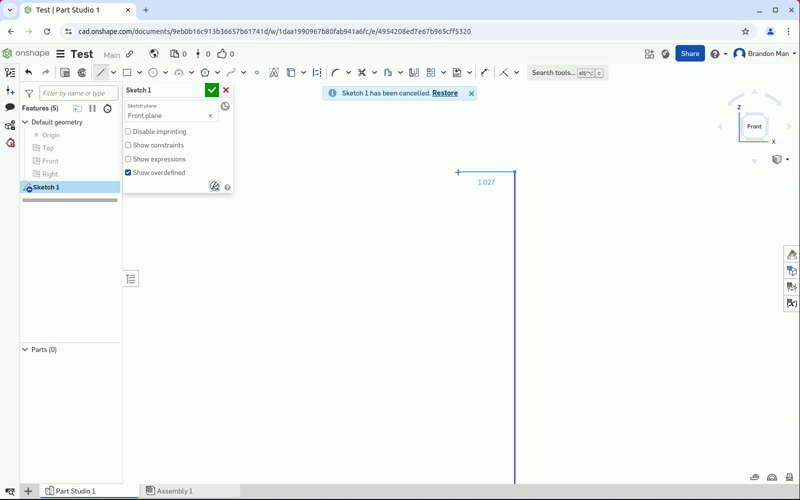
scroll(-6)
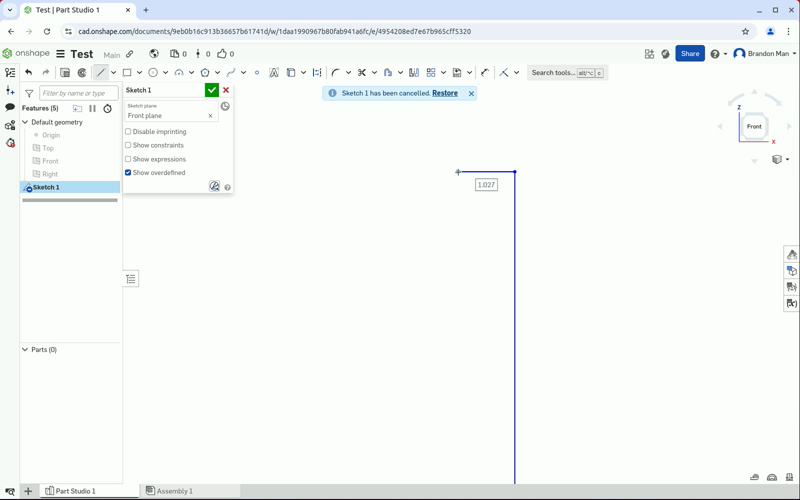
scroll(-6)
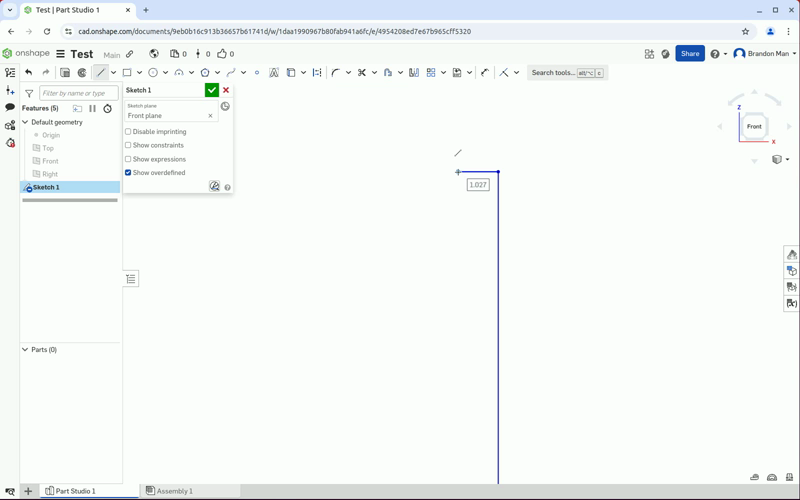
scroll(-6)
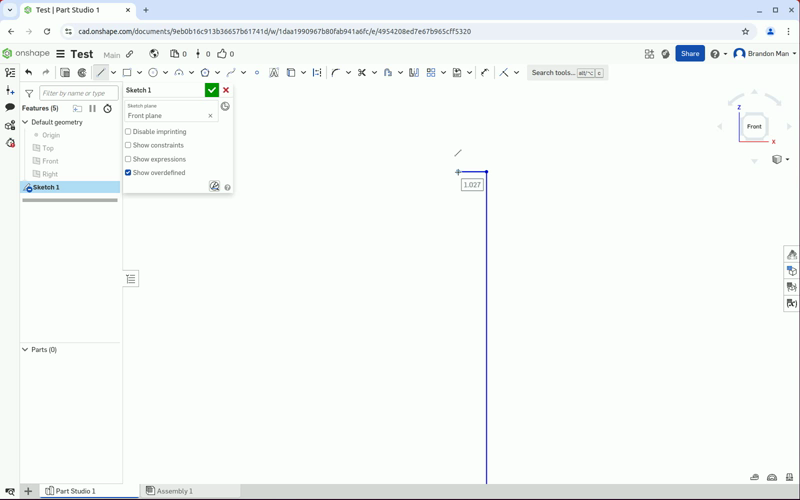
scroll(-6)
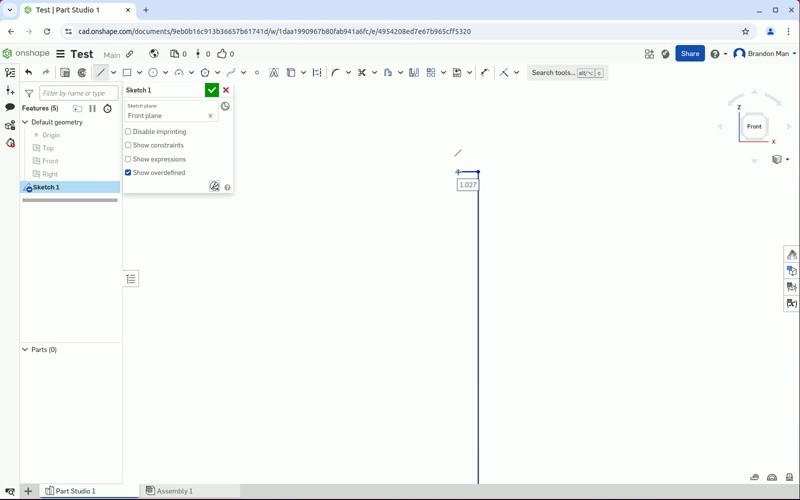
scroll(-6)
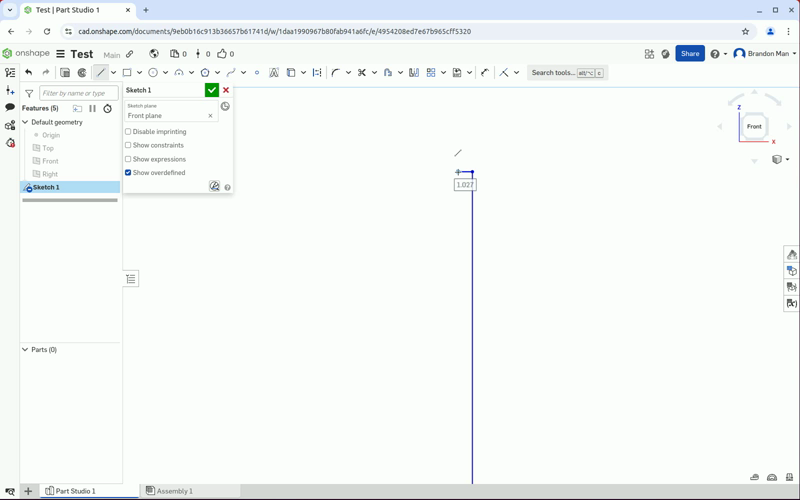
scroll(-6)
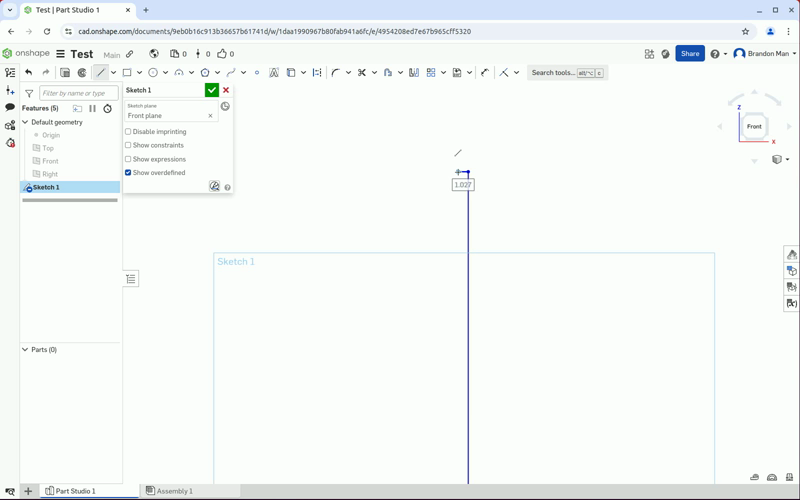
scroll(-6)
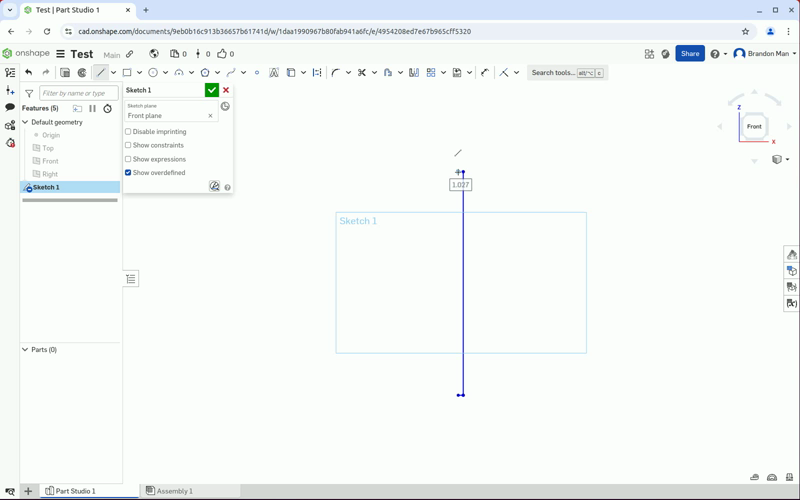
key_up(shift)
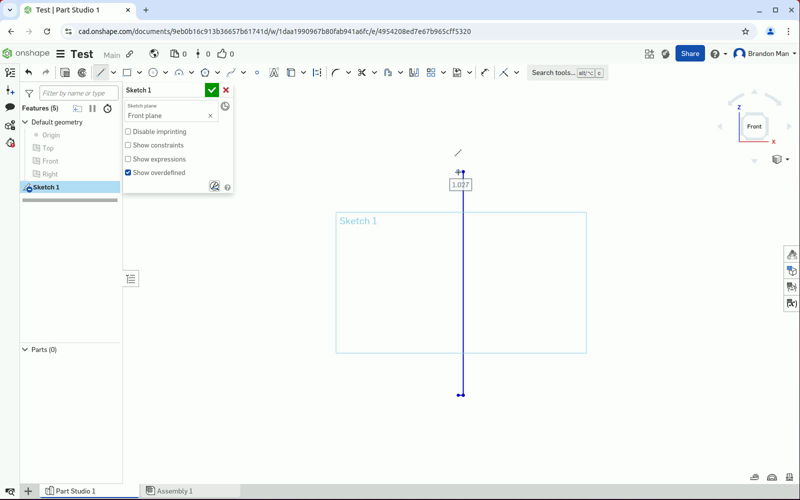
key_down(shift)
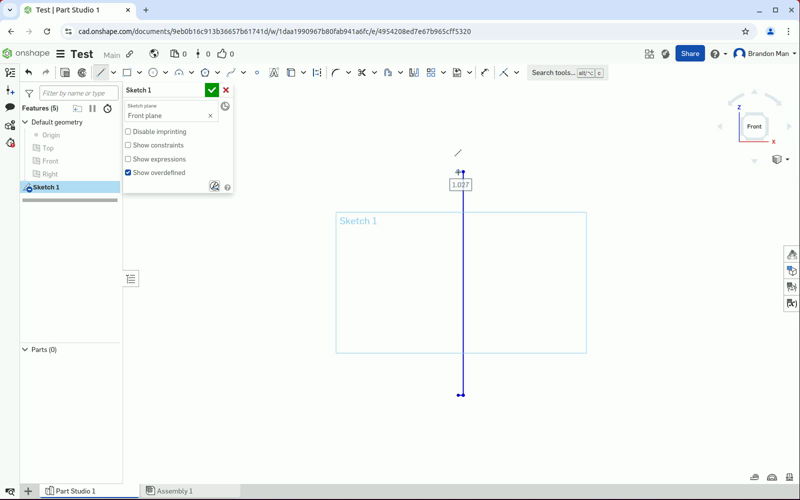
mouse_move(458, 395)
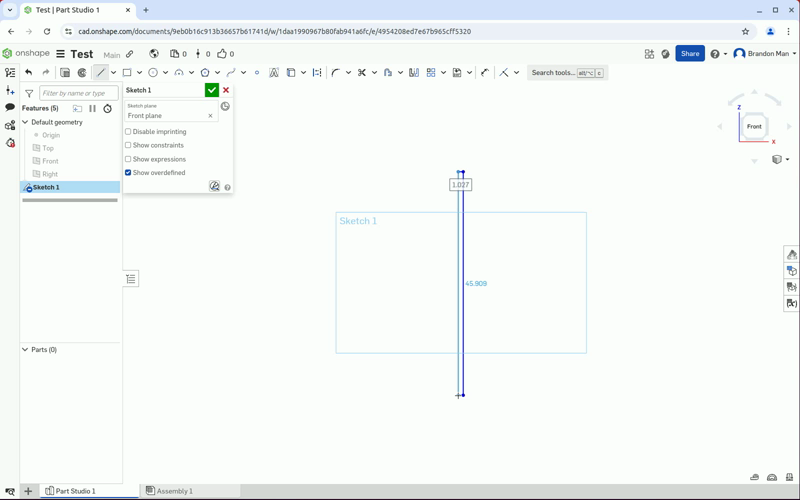
key_up(shift)
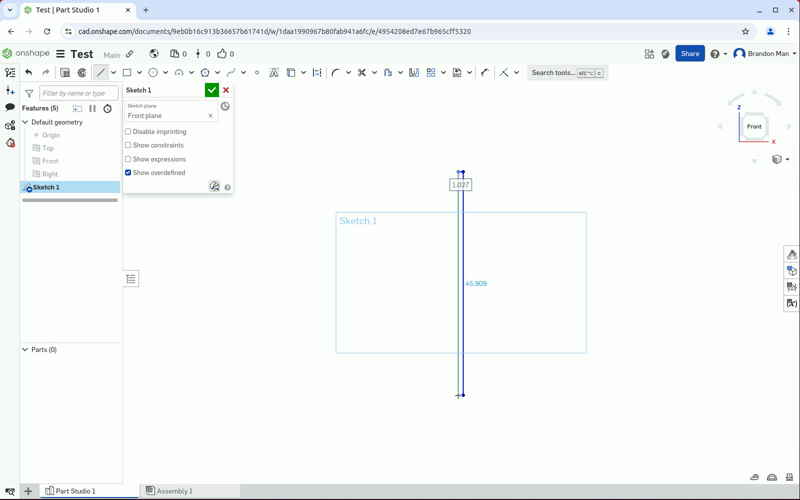
click(458, 395)
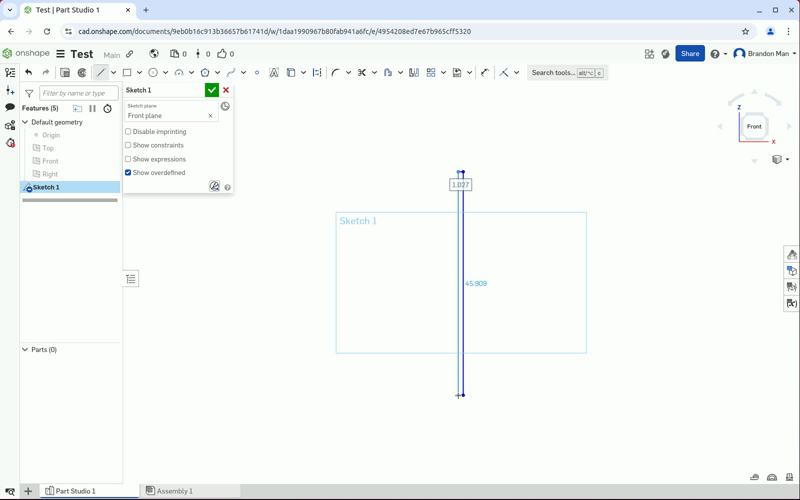
key(esc)
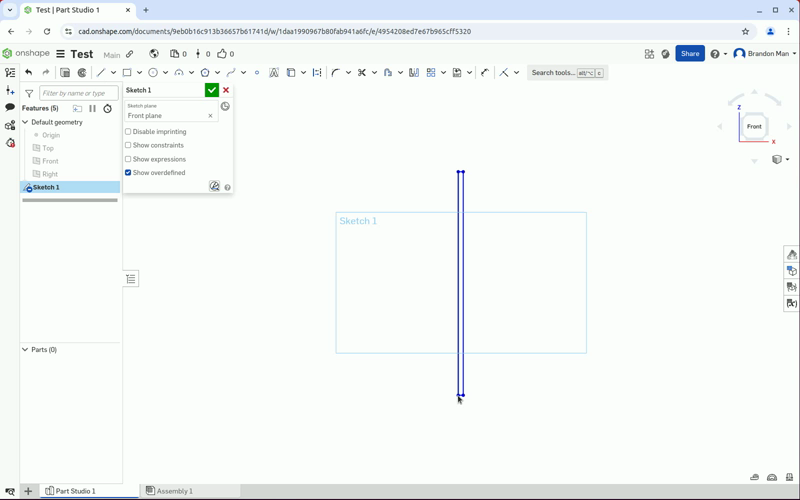
mouse_move(459, 202)
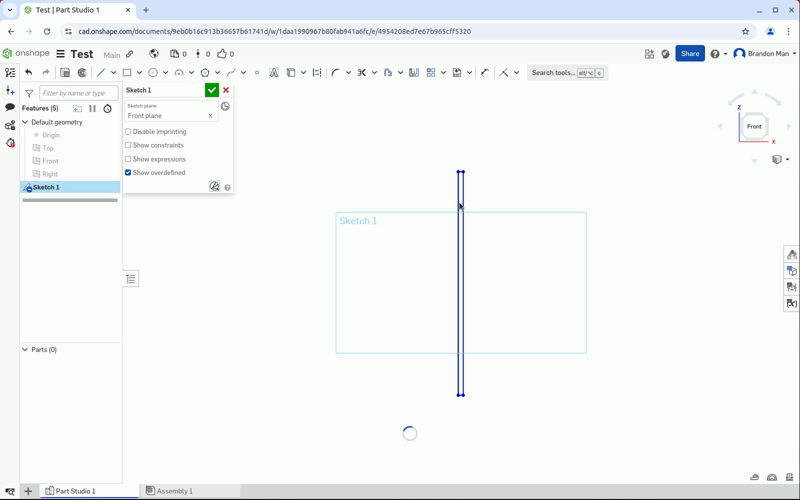
scroll(6)
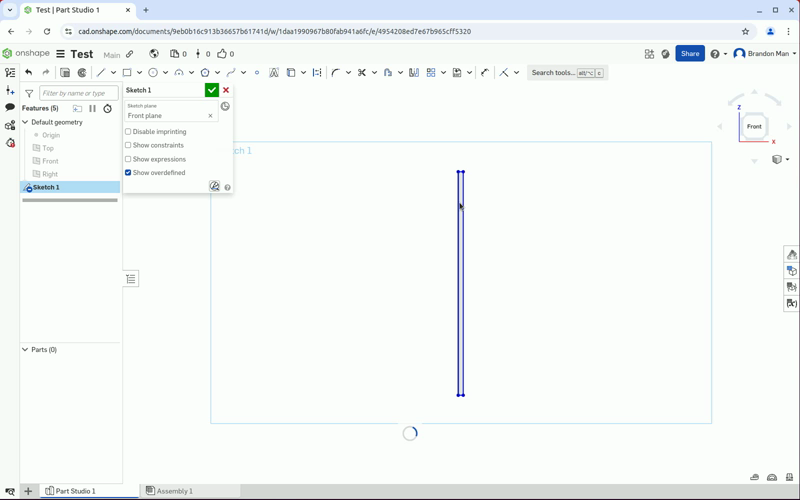
scroll(6)
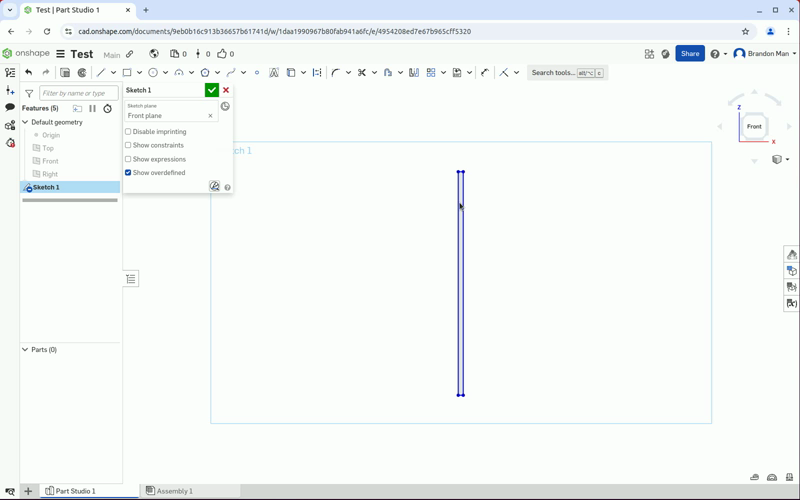
scroll(6)
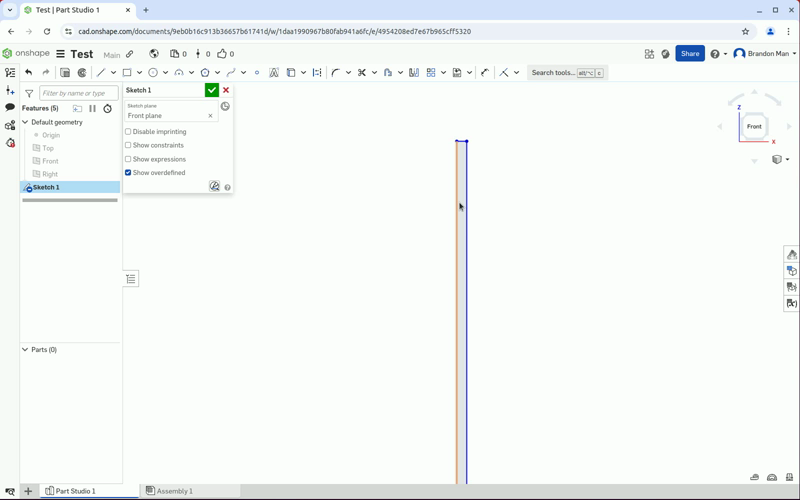
scroll(6)
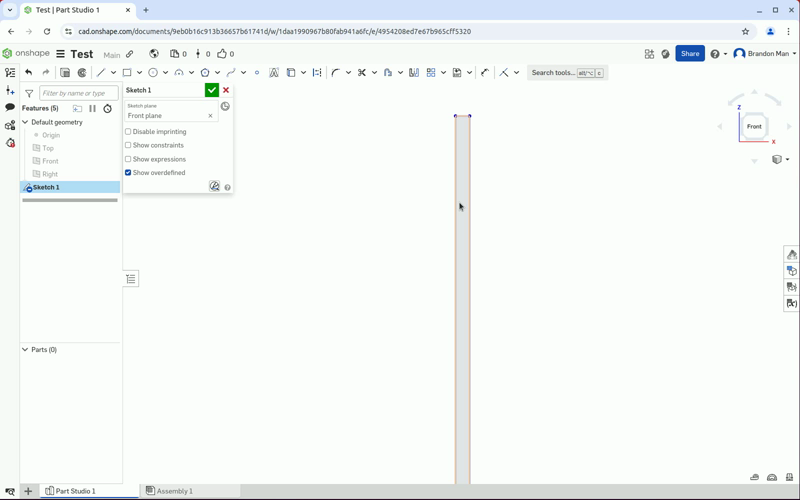
scroll(6)
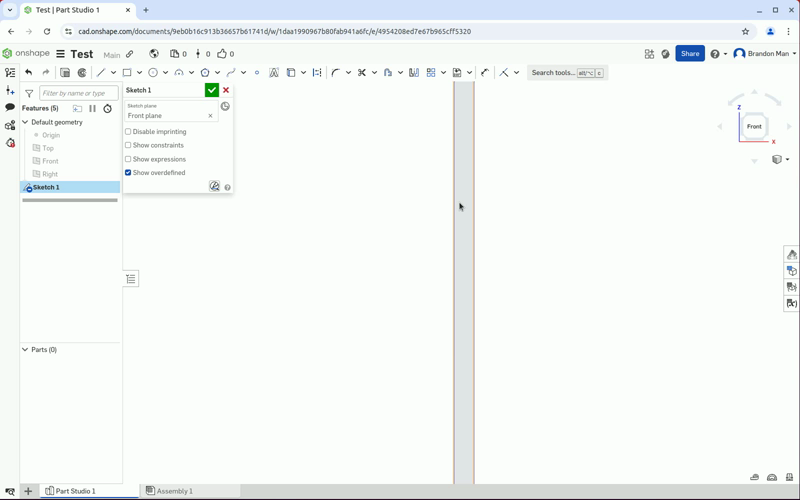
scroll(6)
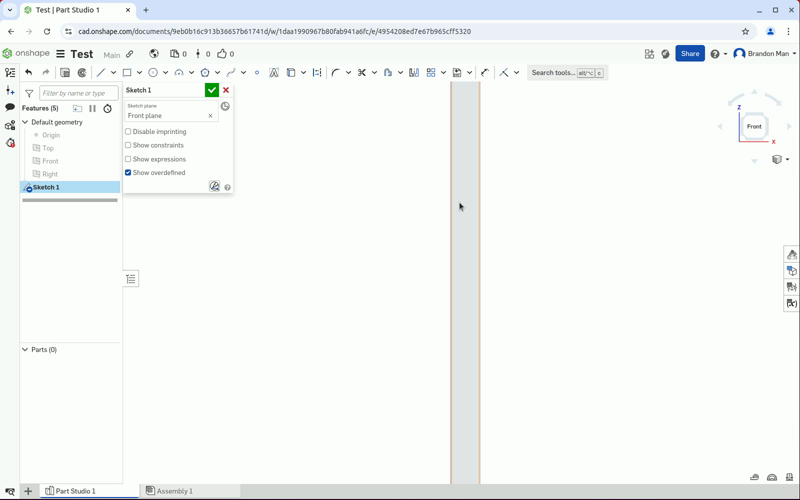
scroll(6)
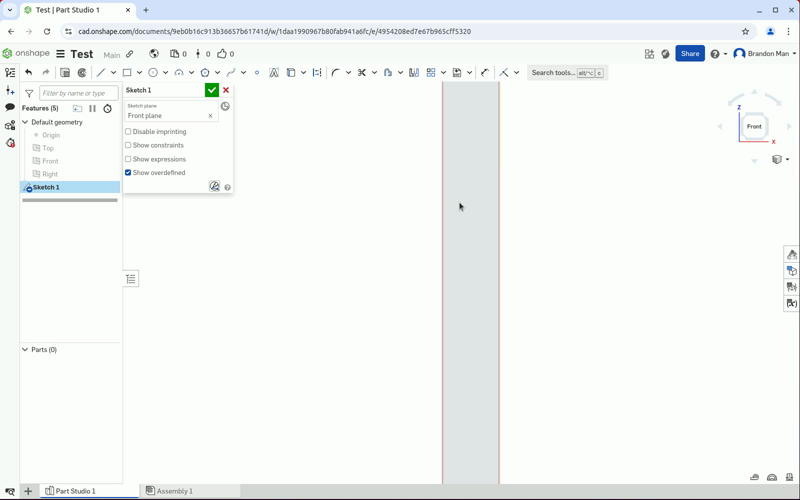
click(459, 202)
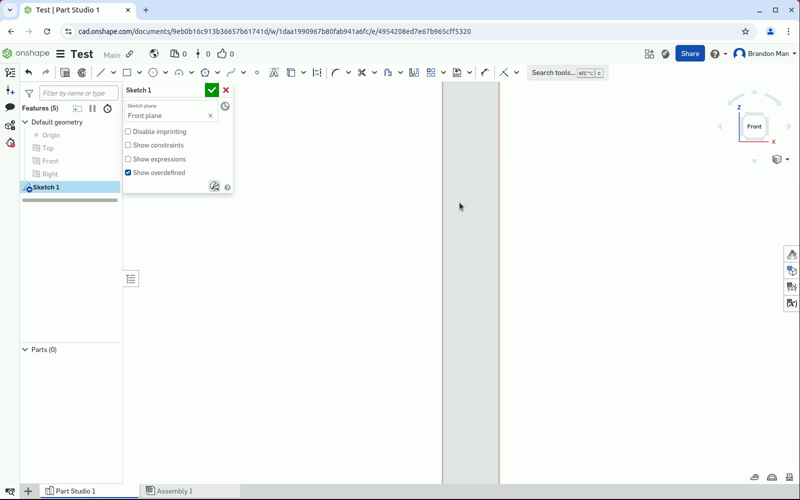
scroll(-6)
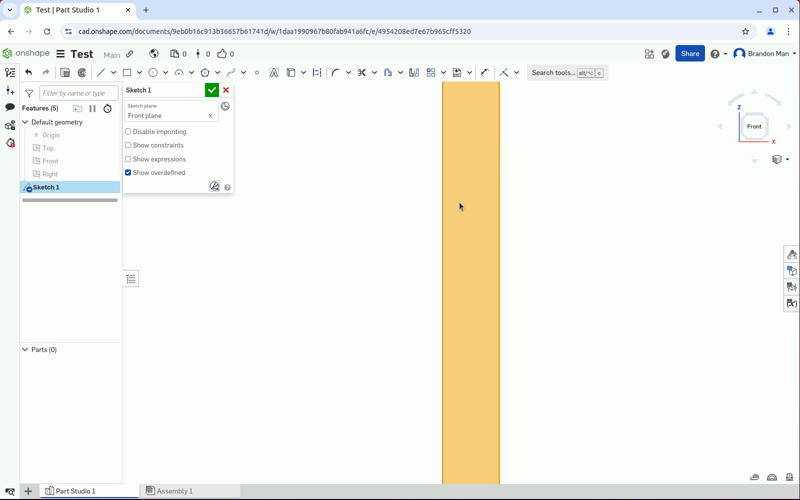
scroll(-6)
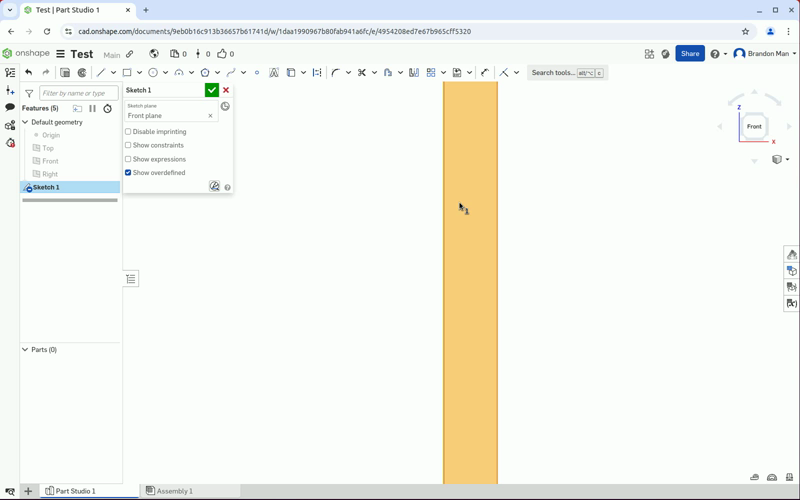
scroll(-6)
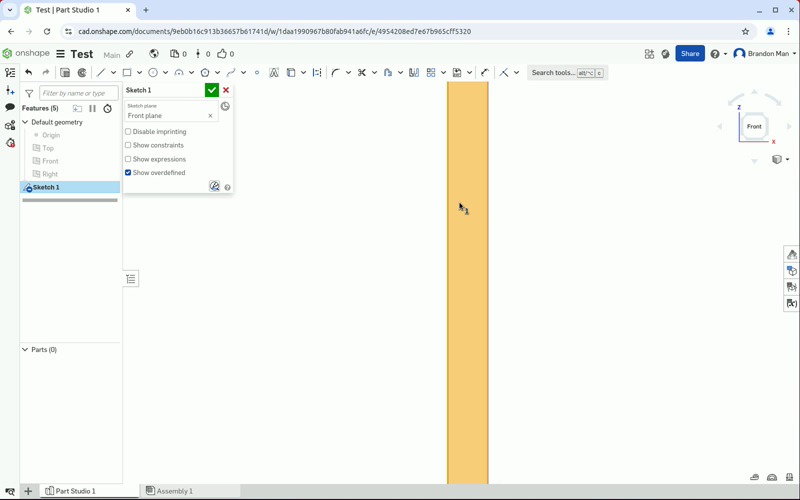
scroll(-6)
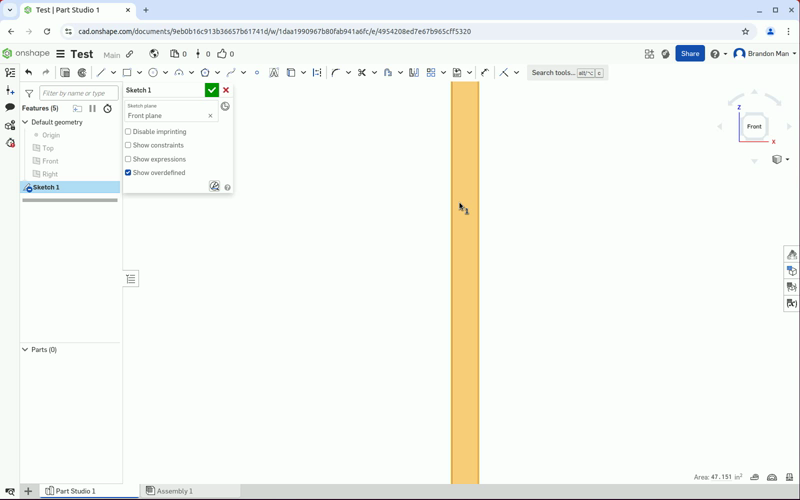
scroll(-6)
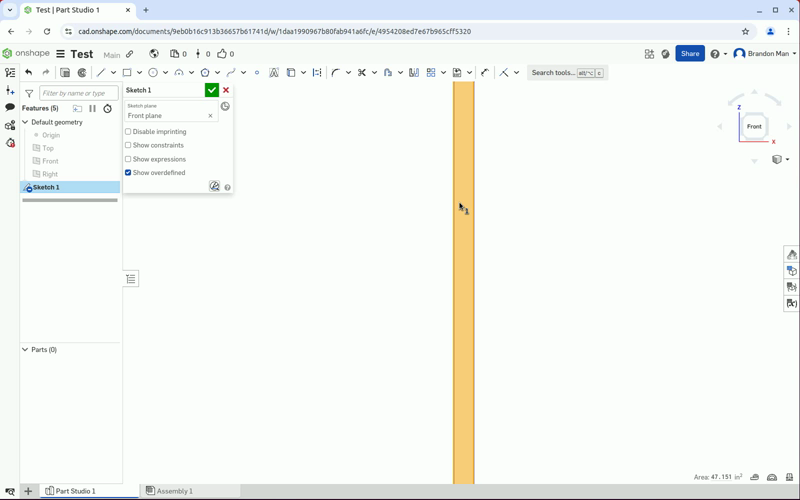
scroll(-6)
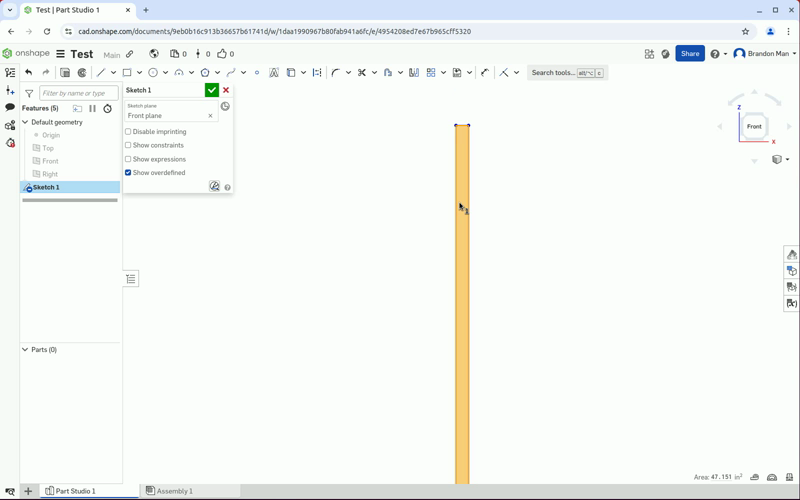
scroll(-6)
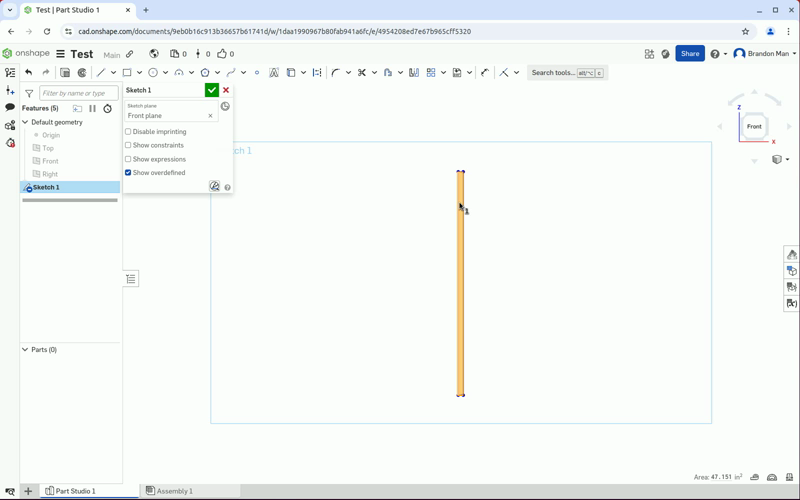
mouse_move(73, 352)
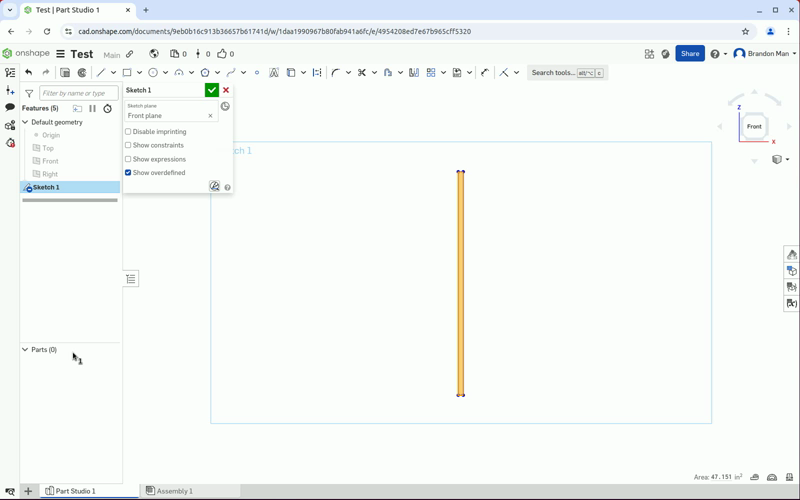
key(shift+y)
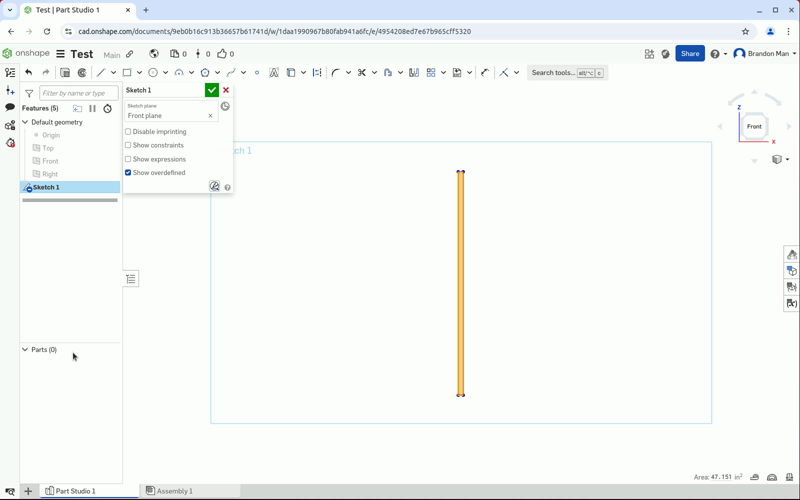
key(shift+e)
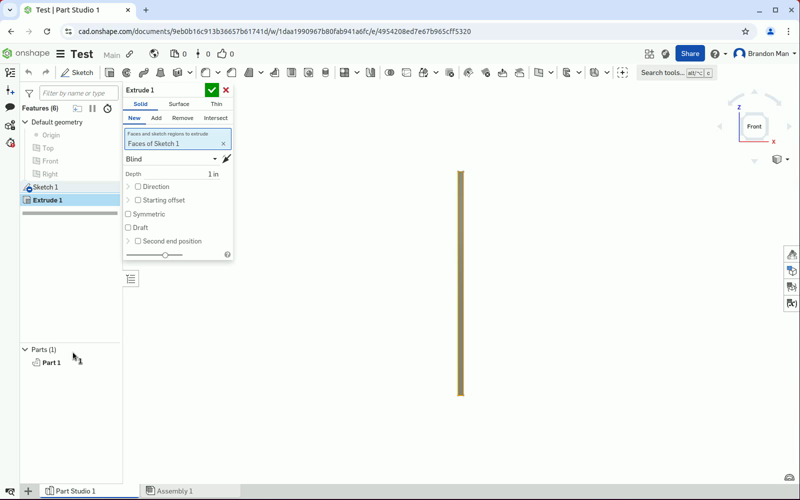
mouse_move(143, 106)
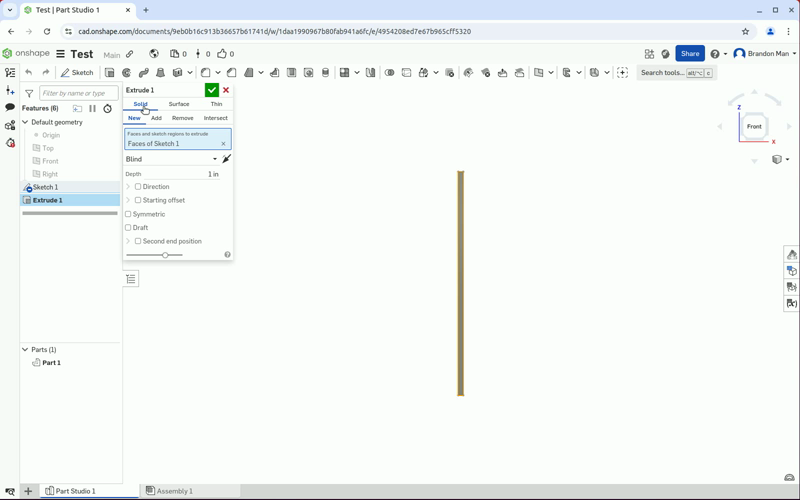
click(143, 106)
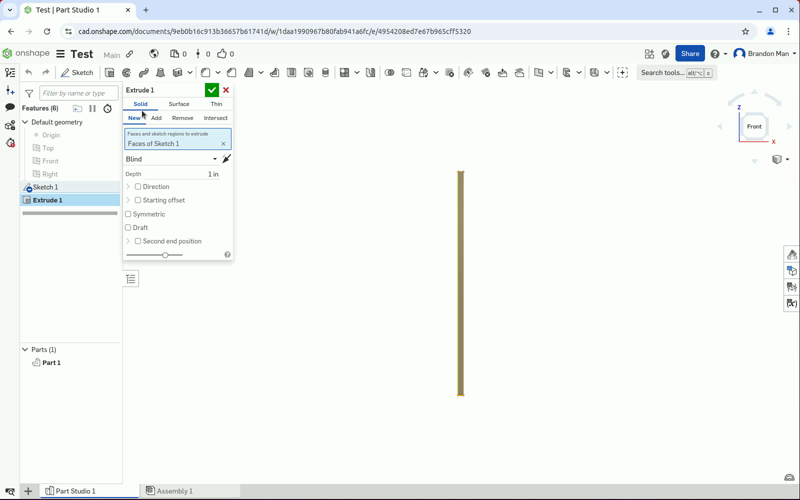
mouse_move(137, 120)
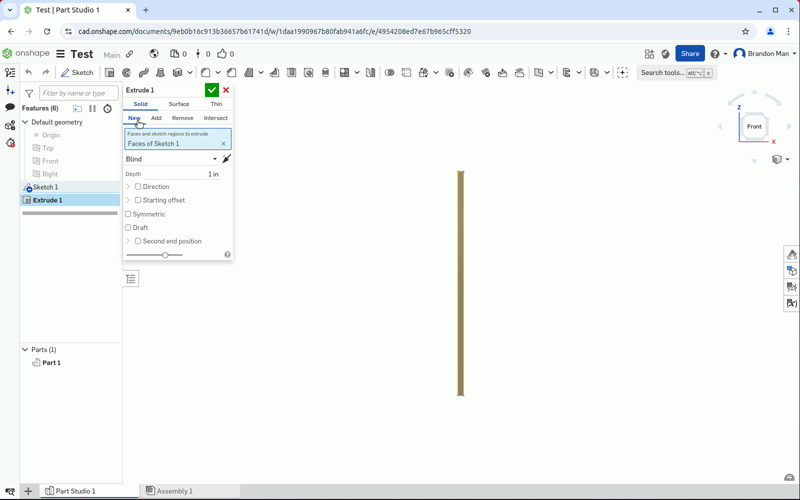
click(137, 120)
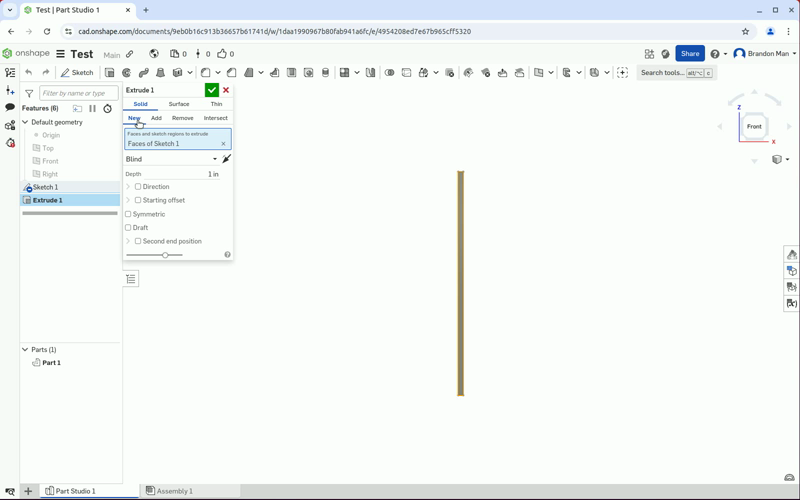
key(tab, 4)
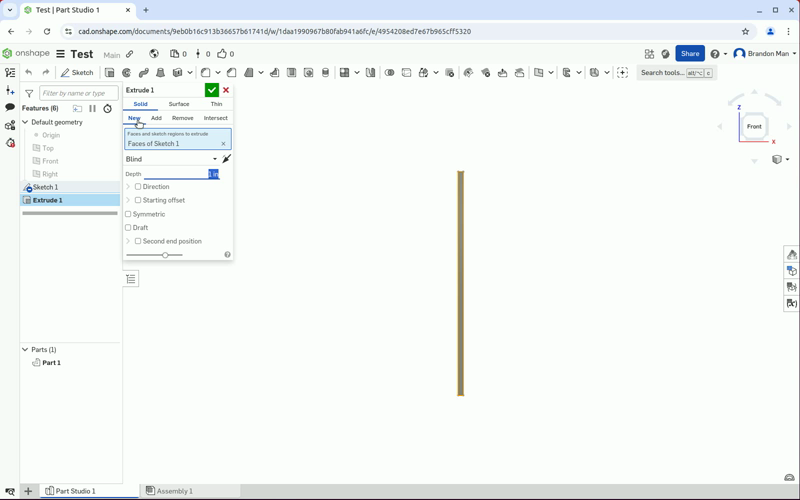
text(1.204)
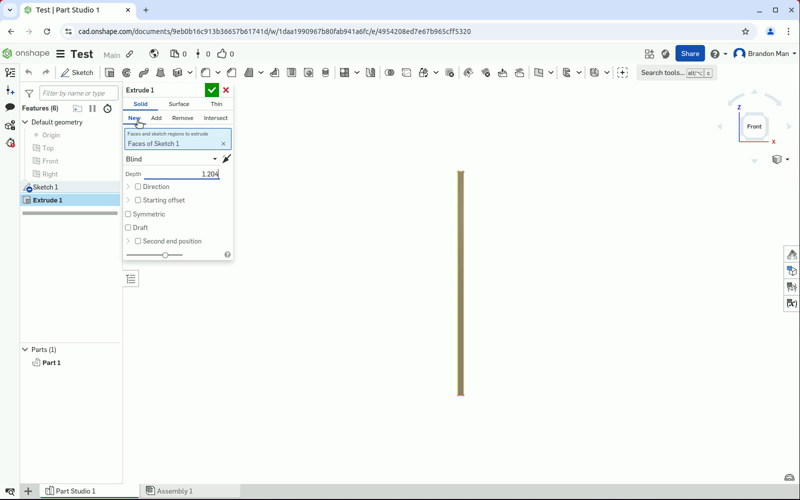
key(enter)
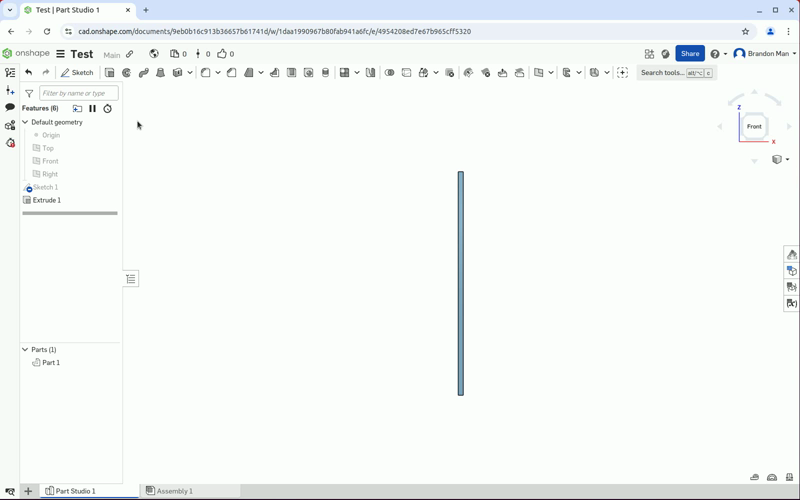
key(shift+h)
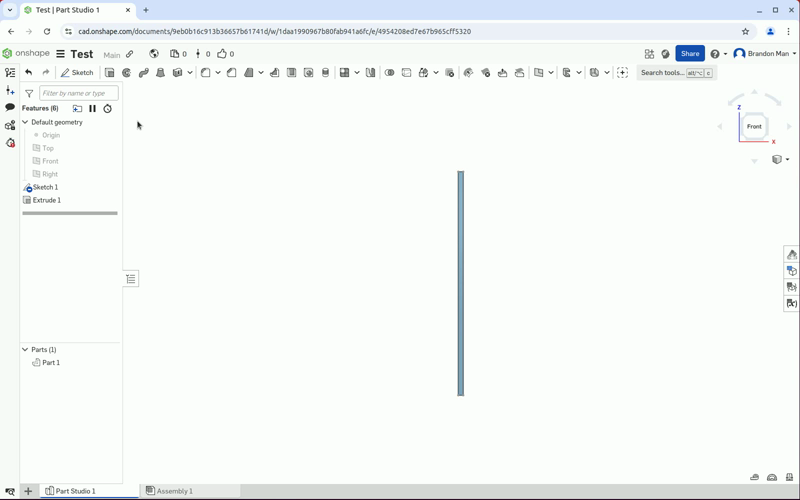
key(shift+h)
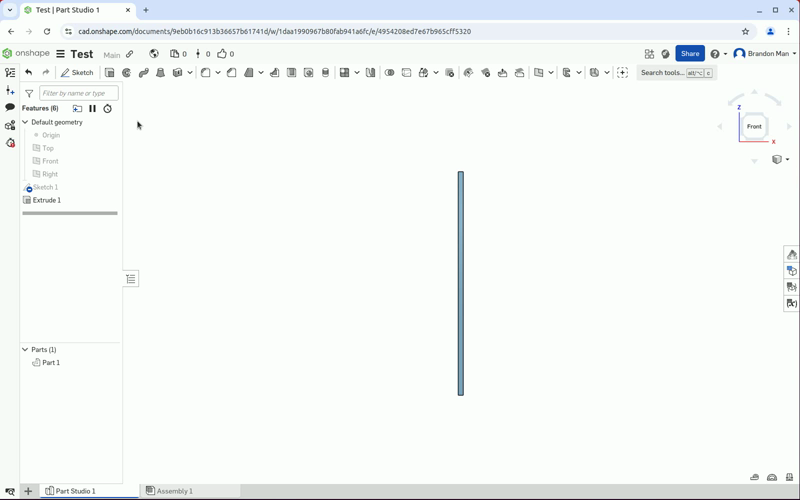
mouse_move(73, 189)
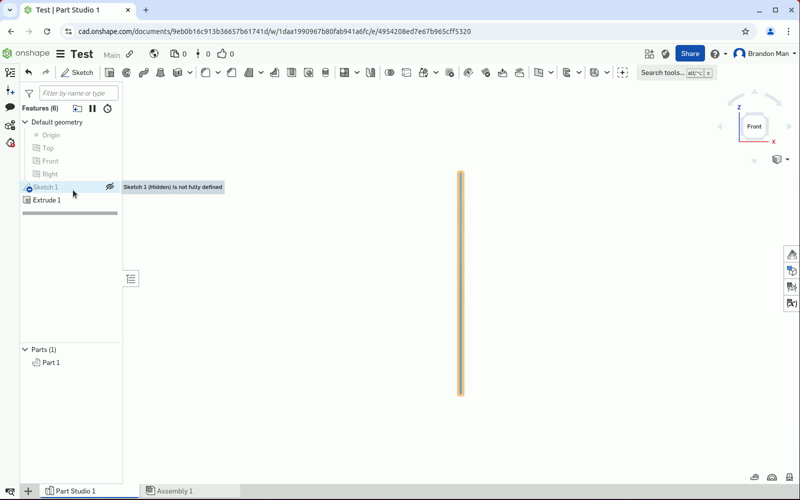
click(73, 189)
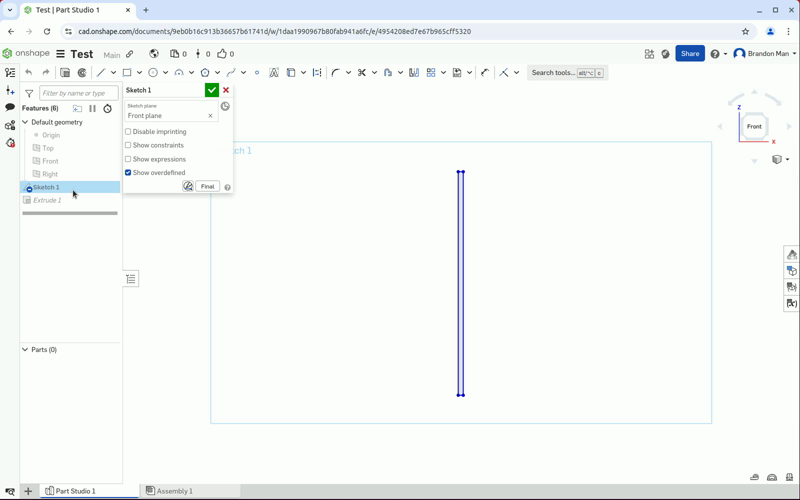
mouse_move(229, 92)
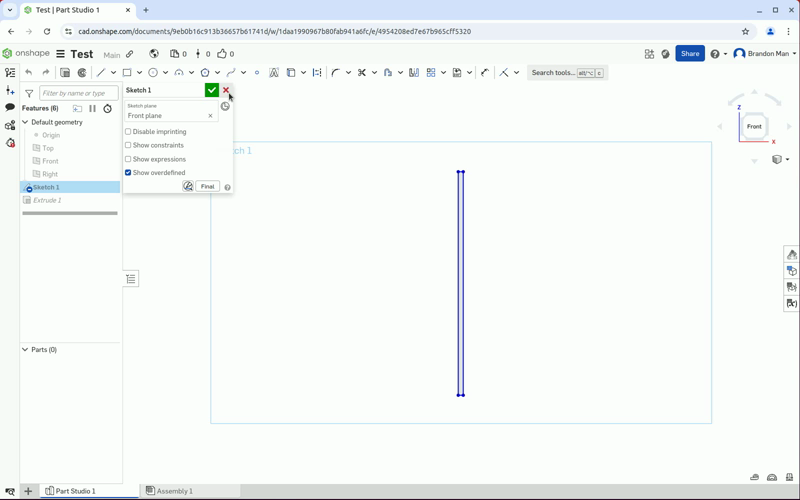
click(229, 92)
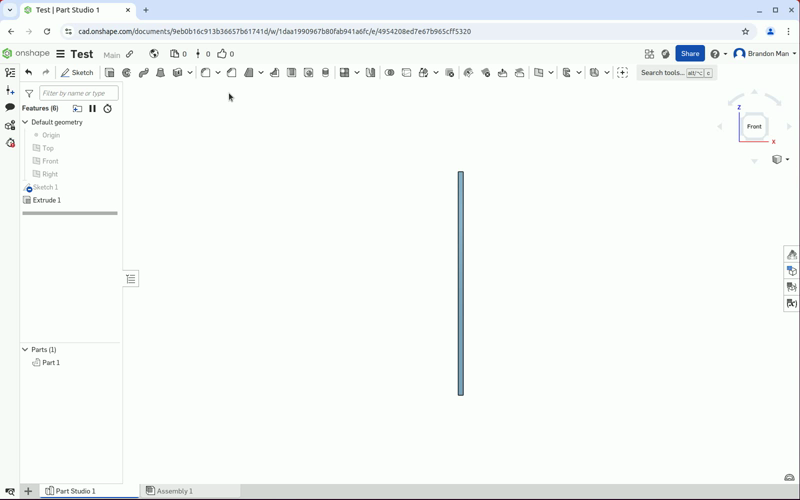
mouse_move(73, 352)
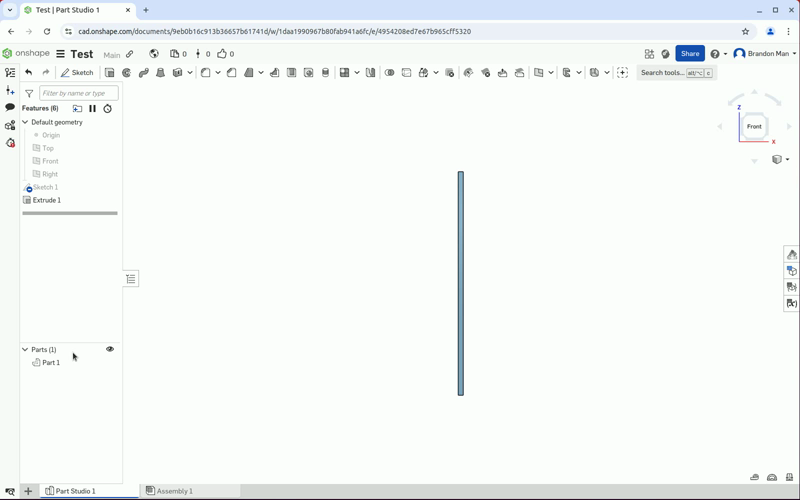
key(y)
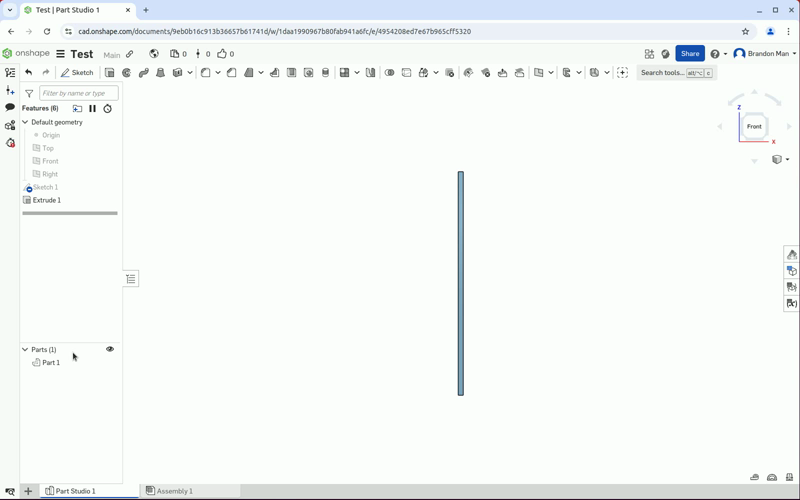
key(shift+p)
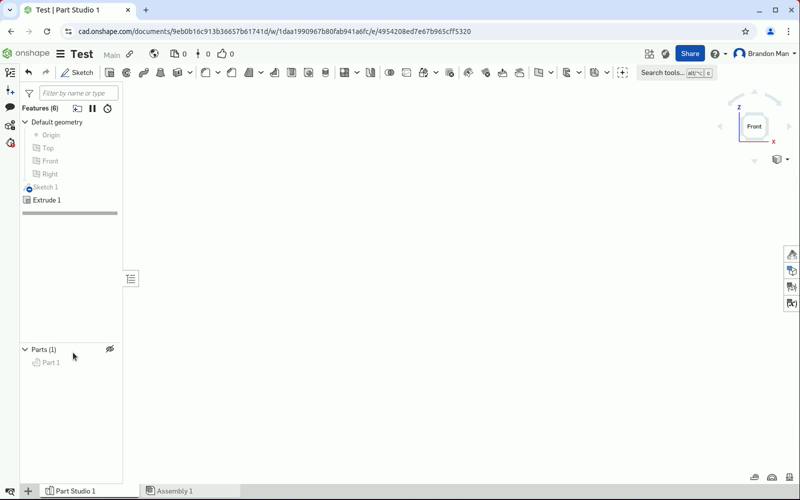
key(space)
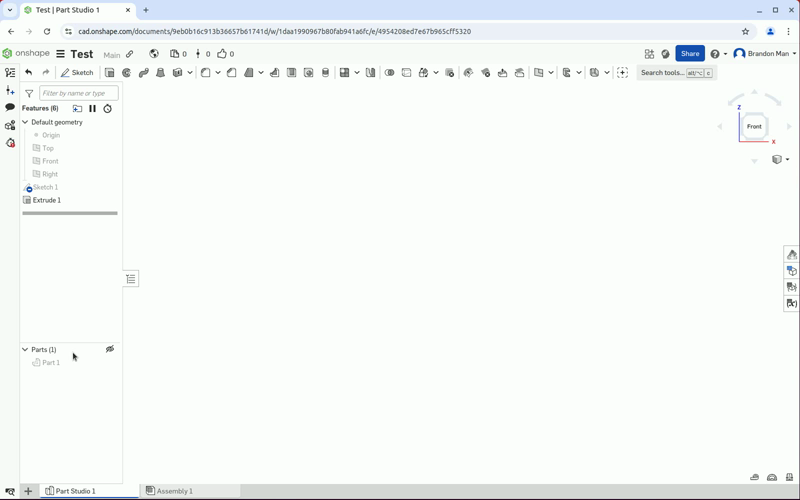
key_down(shift)
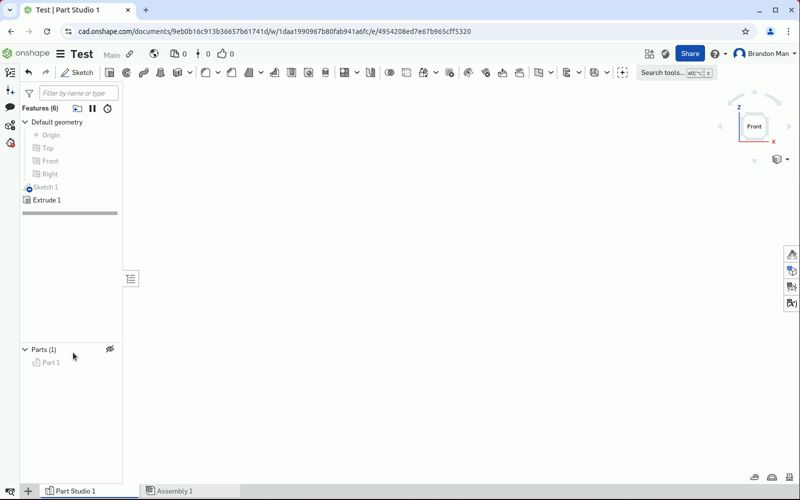
key(left)
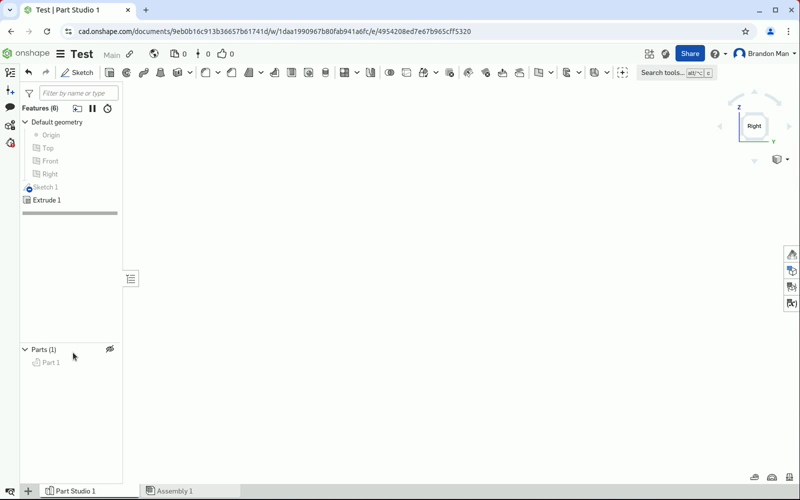
key_up(shift)
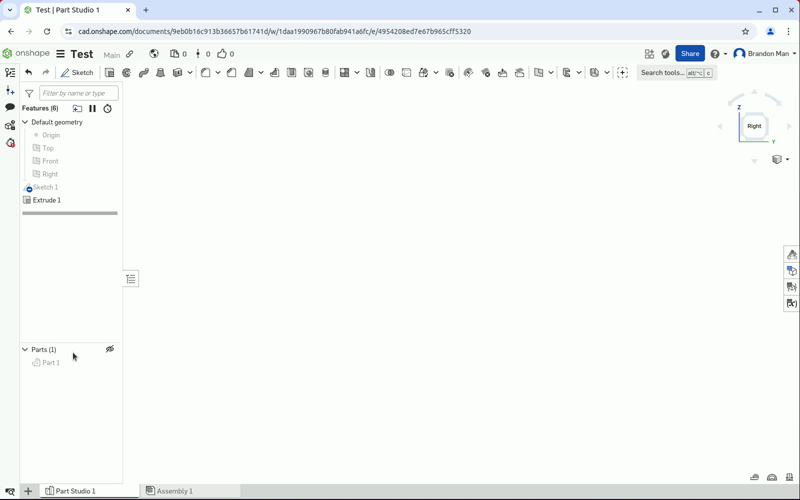
mouse_move(73, 352)
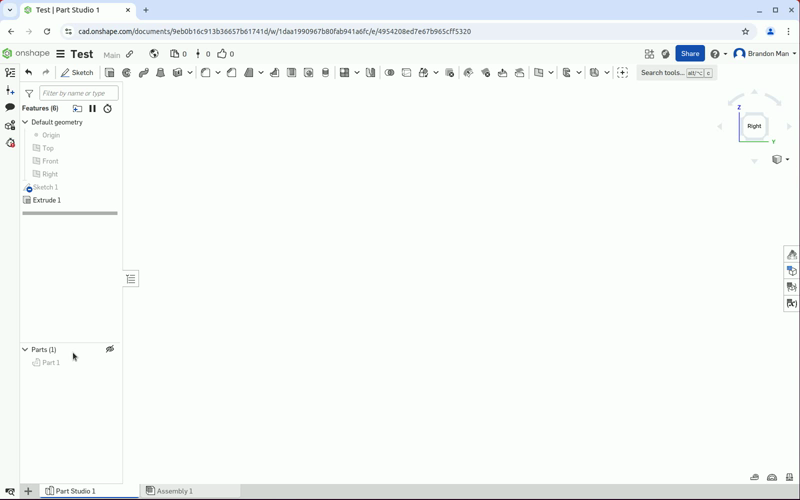
key(shift+y)
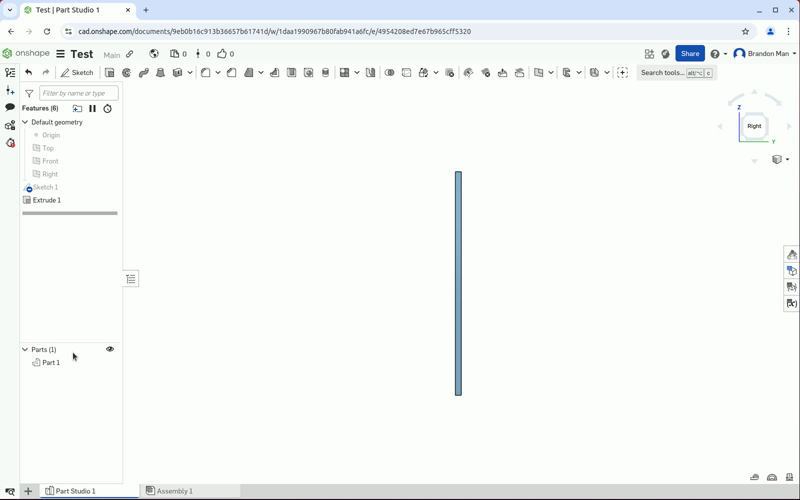
mouse_move(541, 75)
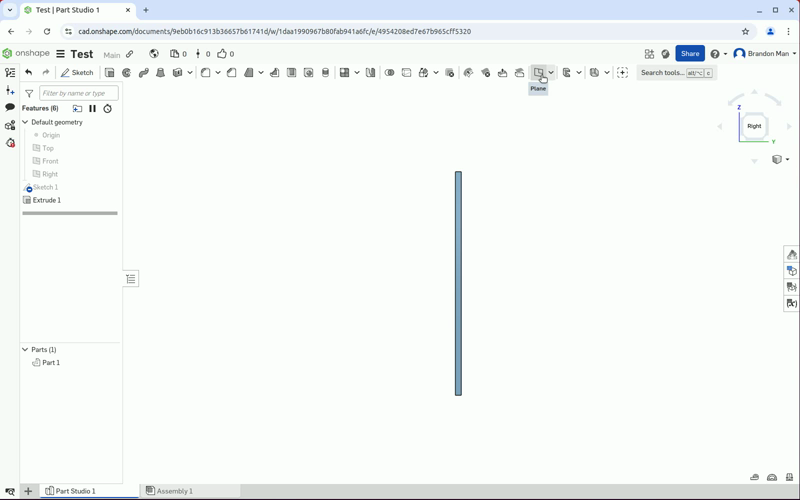
click(541, 75)
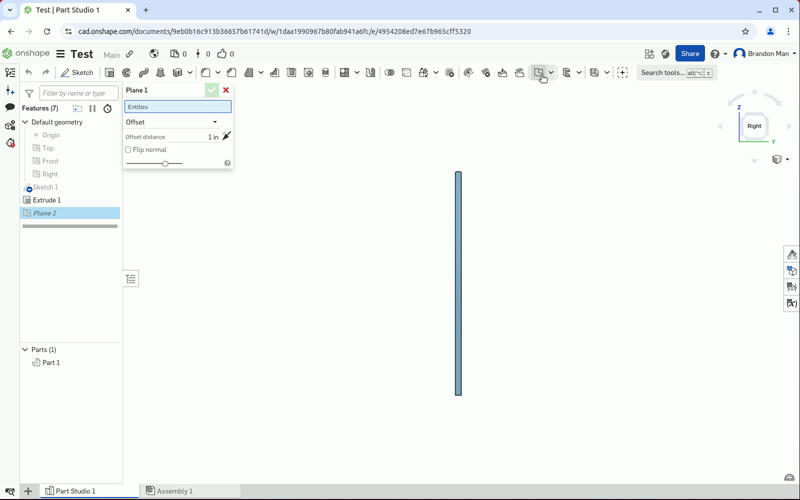
mouse_move(73, 176)
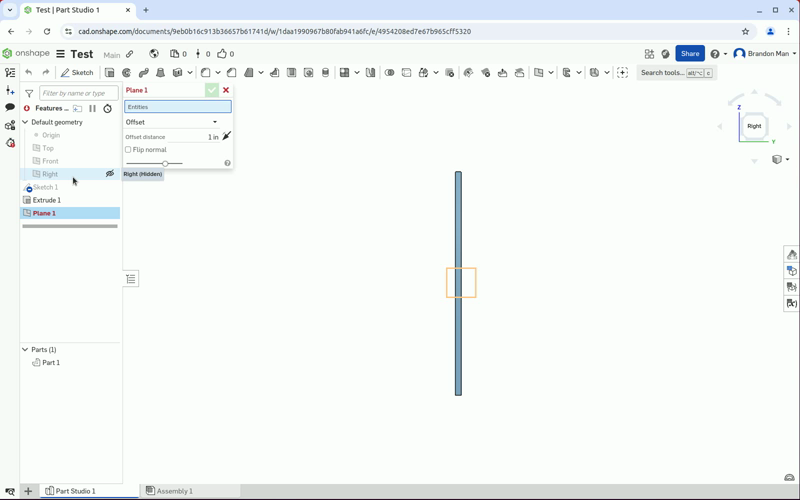
click(73, 176)
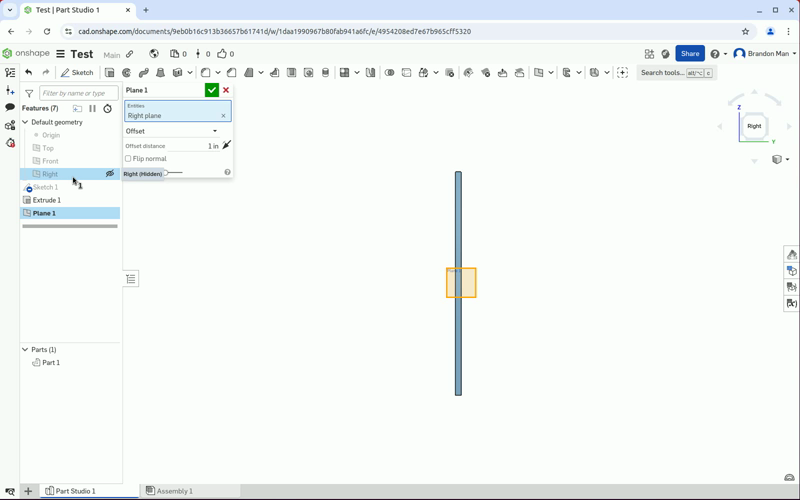
key(tab, 2)
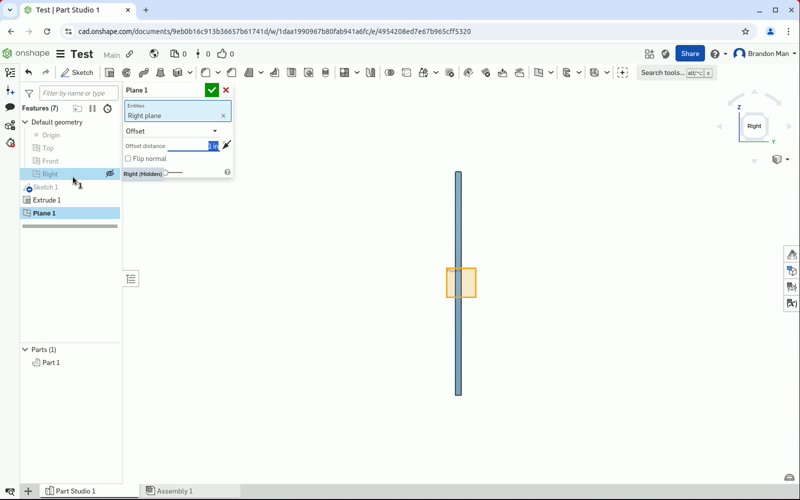
text(0.493)
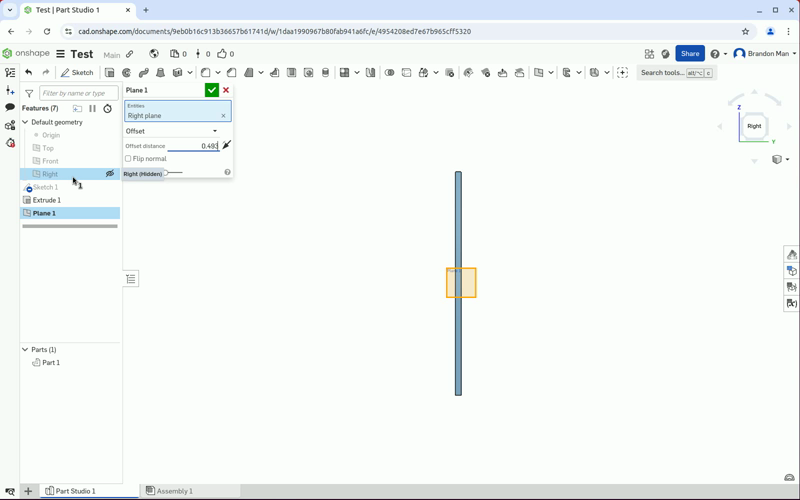
key(enter, 2)
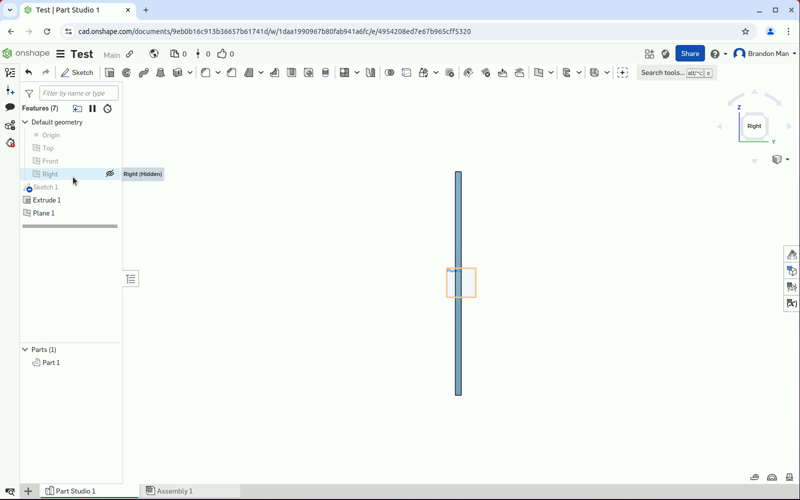
key(shift+s)
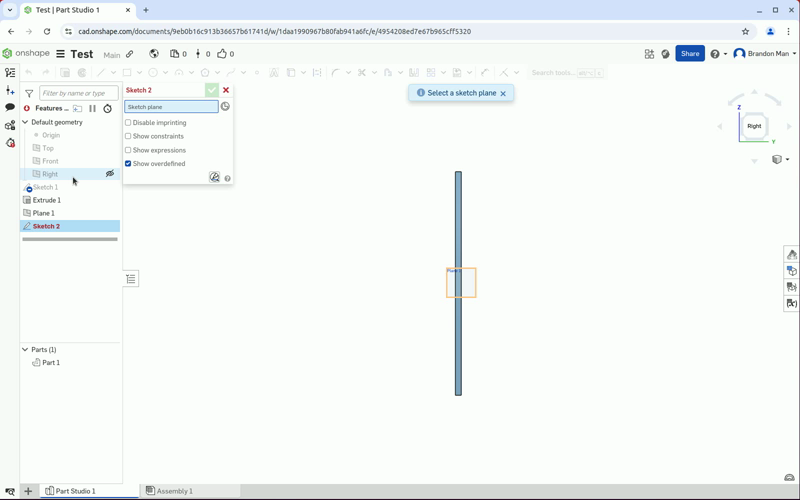
mouse_move(73, 215)
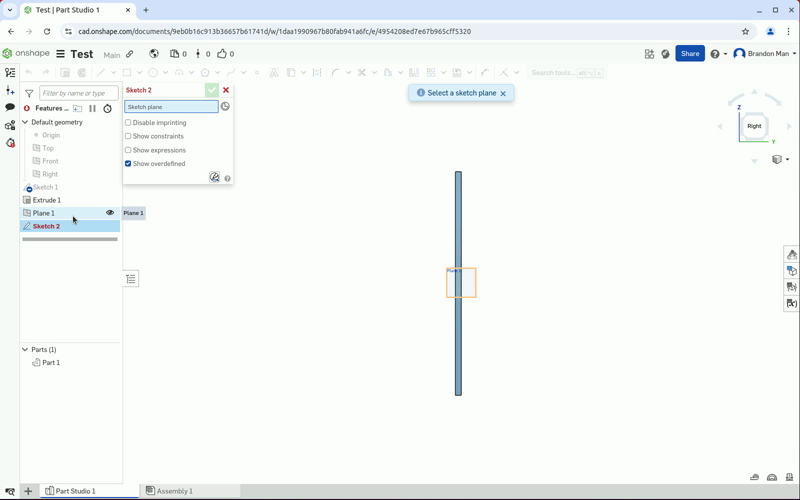
click(73, 215)
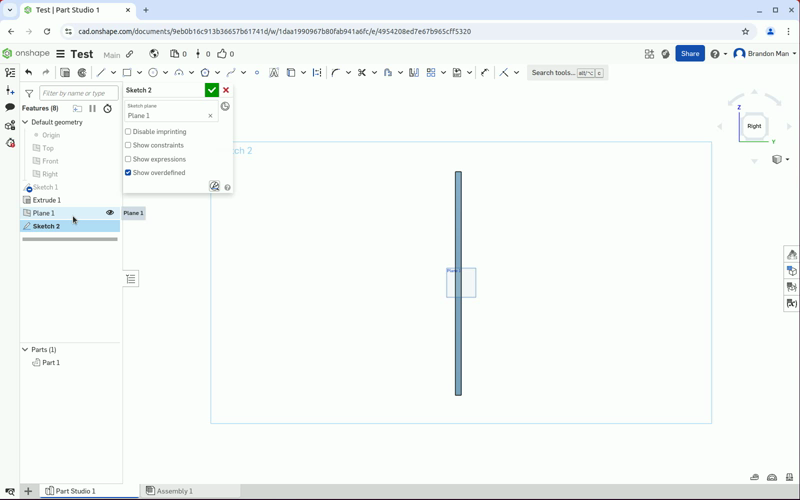
mouse_move(73, 352)
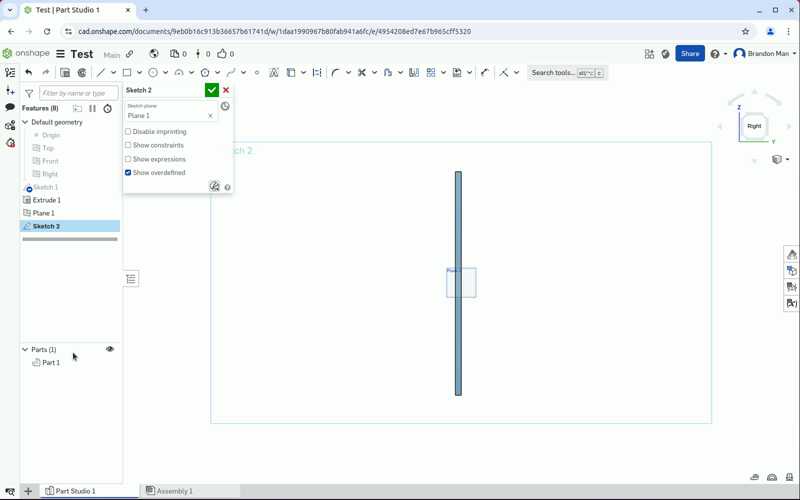
key(y)
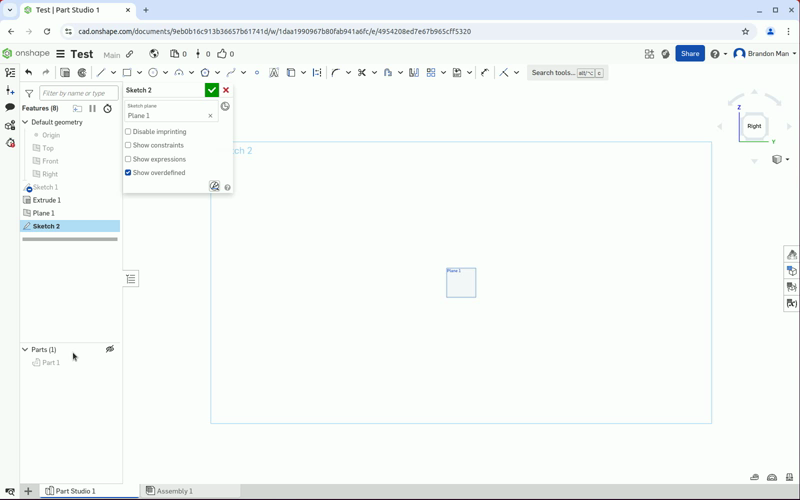
key(l)
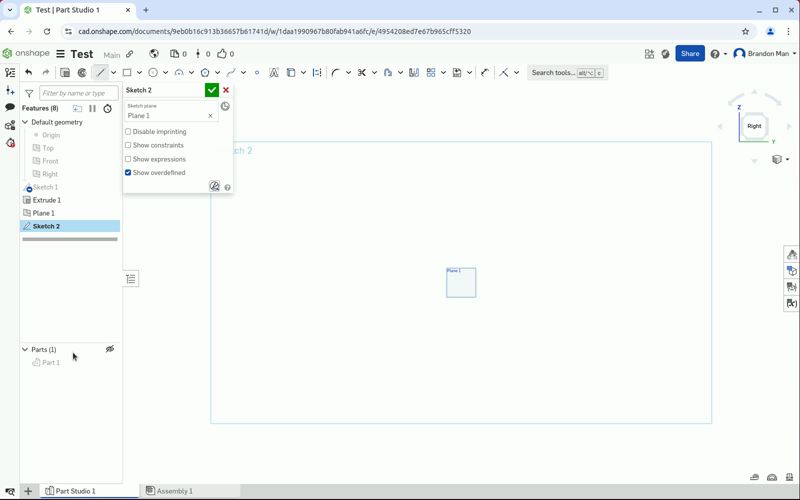
key_down(shift)
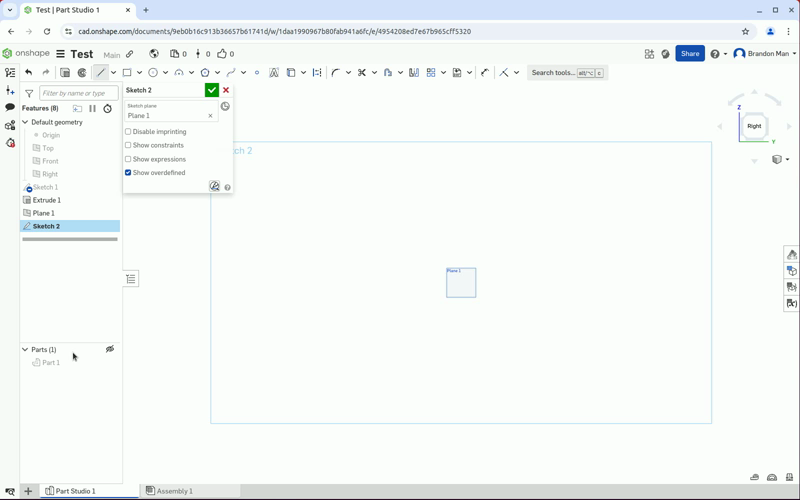
mouse_move(454, 254)
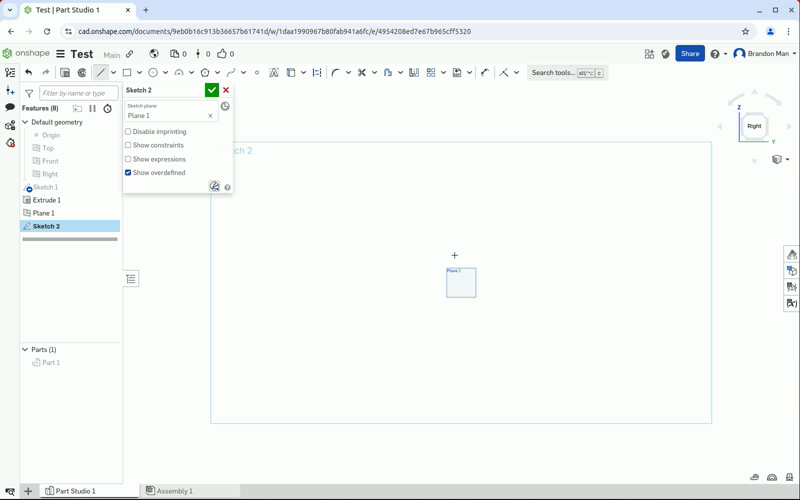
click(454, 254)
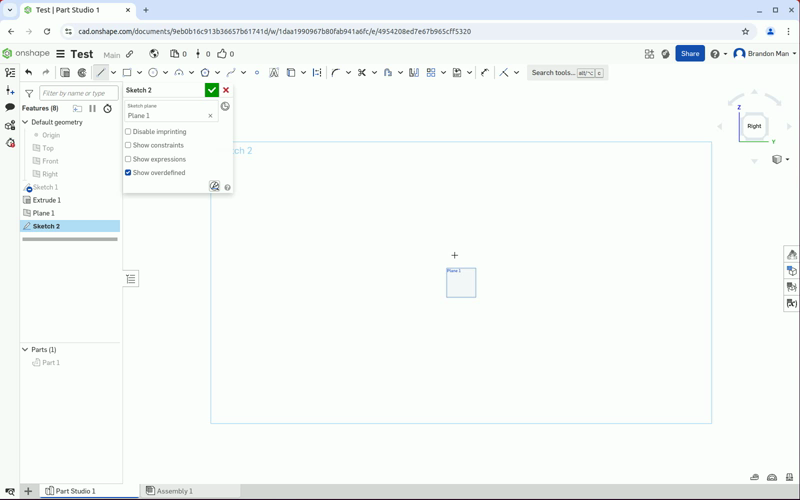
key_up(shift)
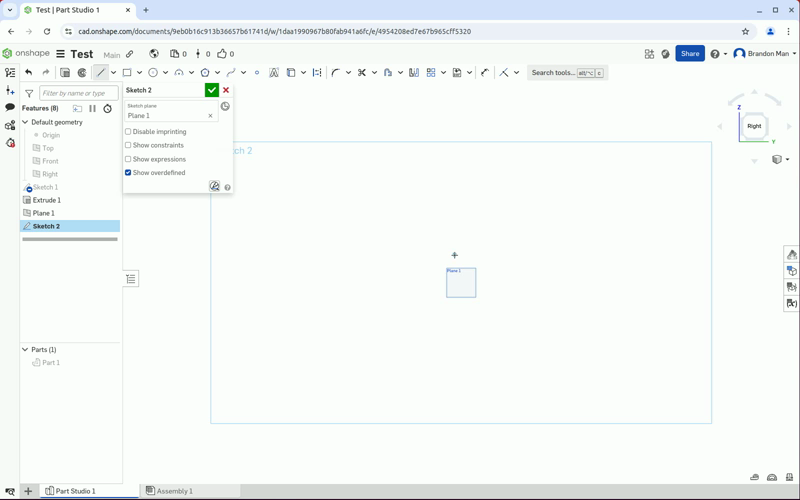
key_down(shift)
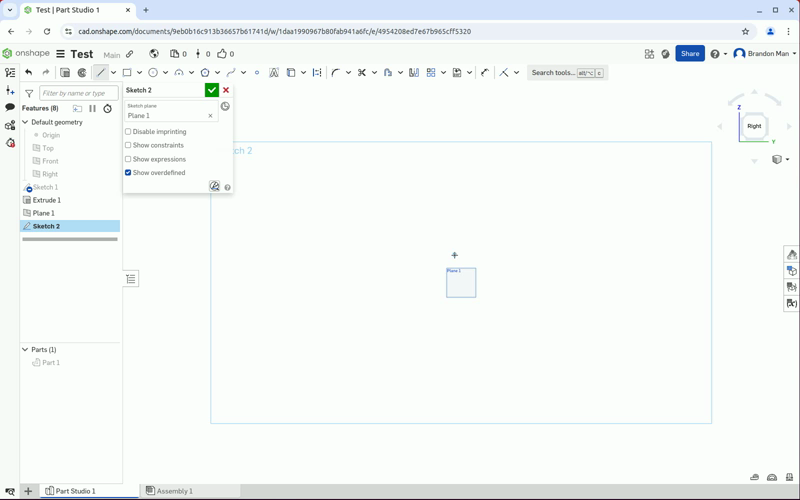
mouse_move(484, 254)
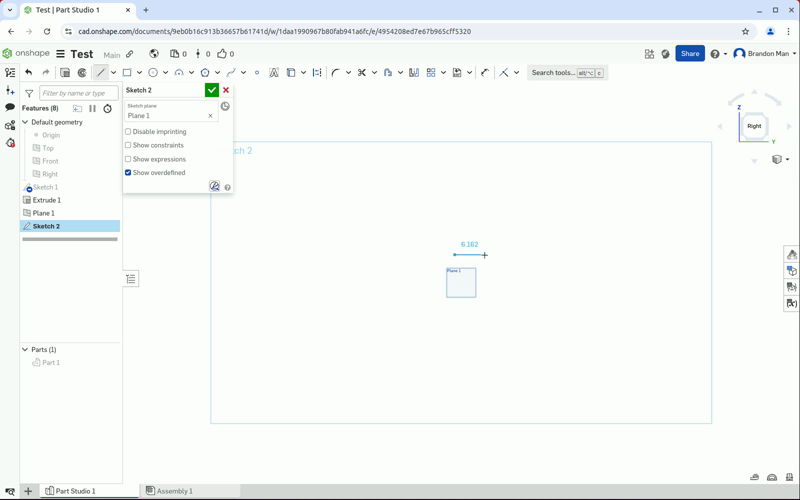
mouse_move(461, 254)
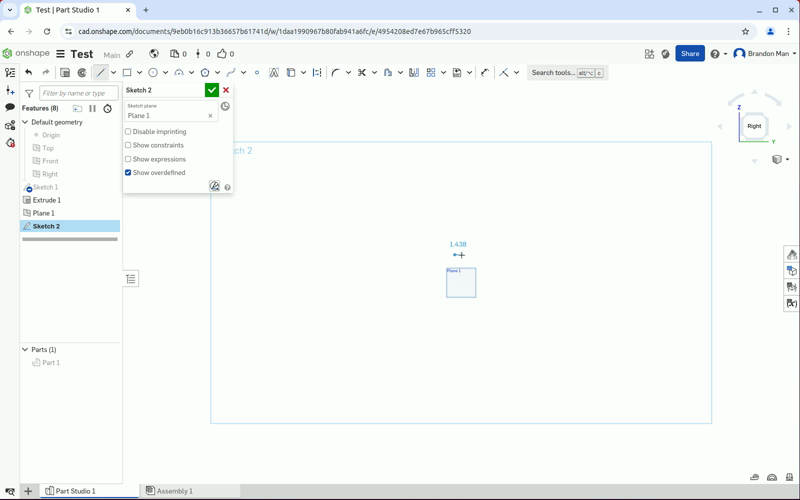
scroll(6)
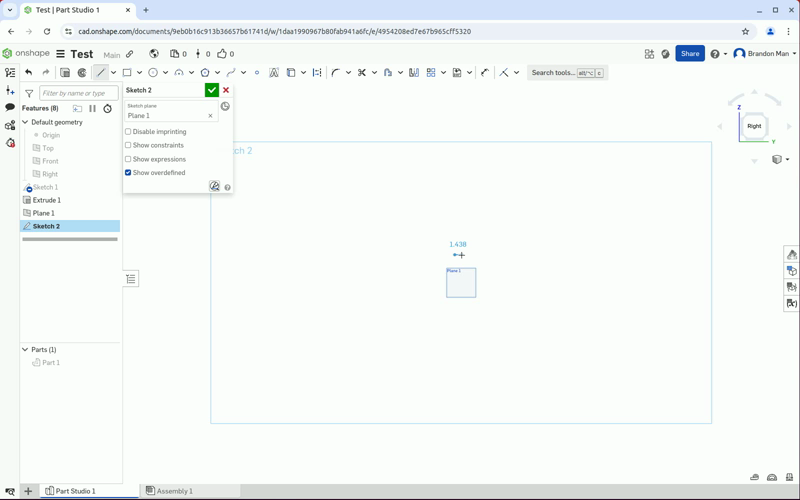
scroll(6)
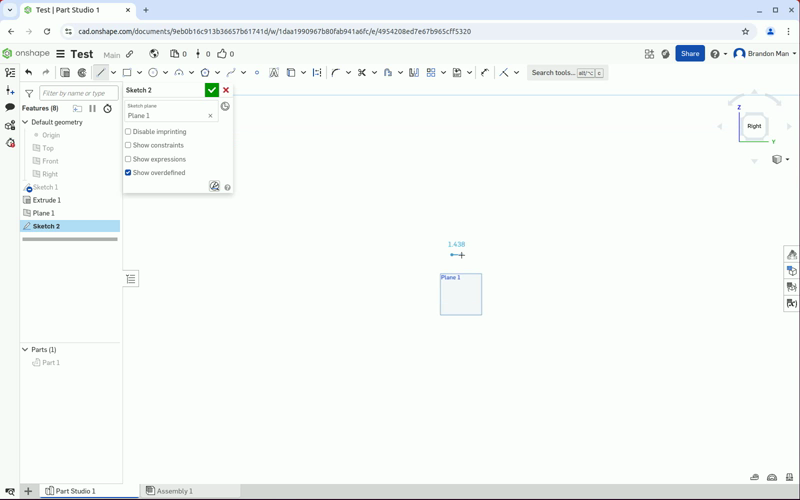
scroll(6)
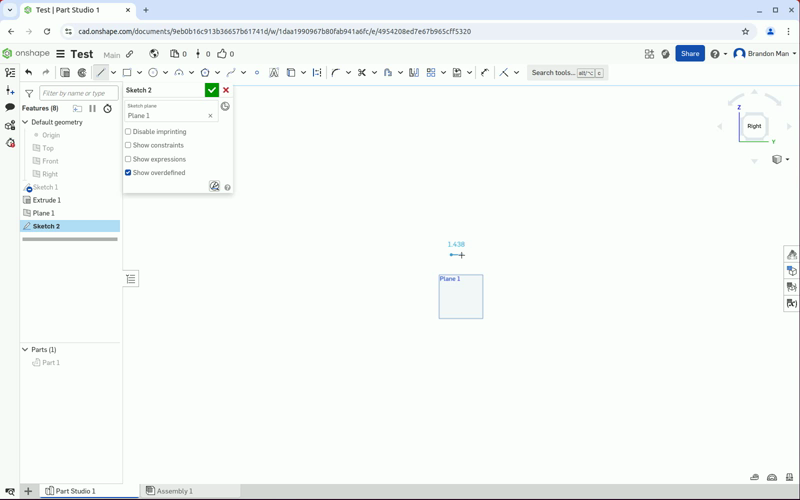
scroll(6)
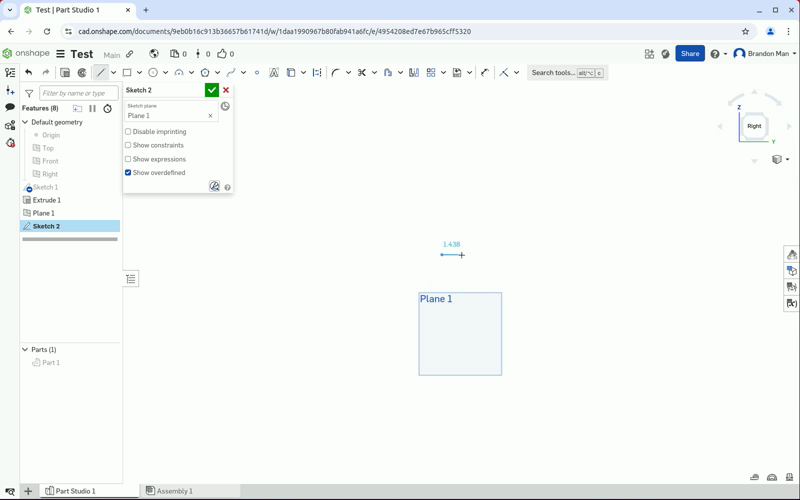
scroll(6)
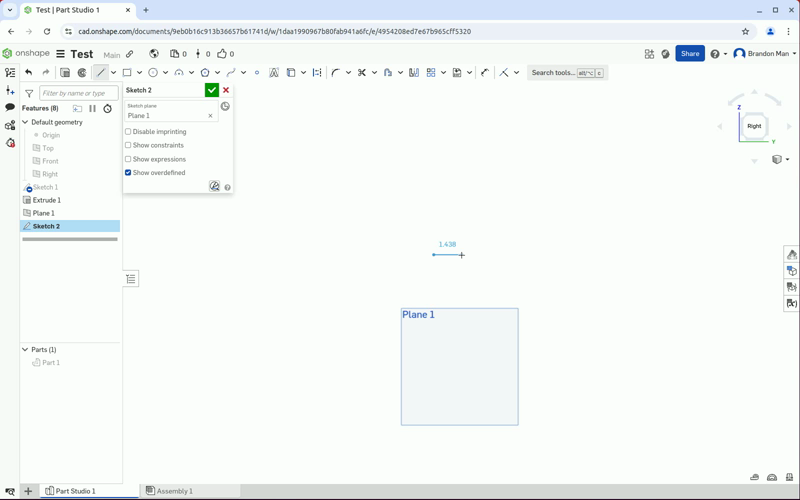
scroll(6)
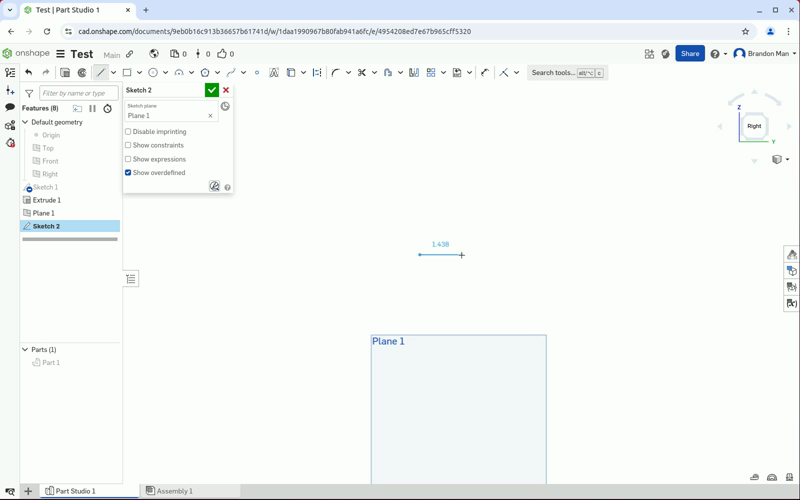
scroll(6)
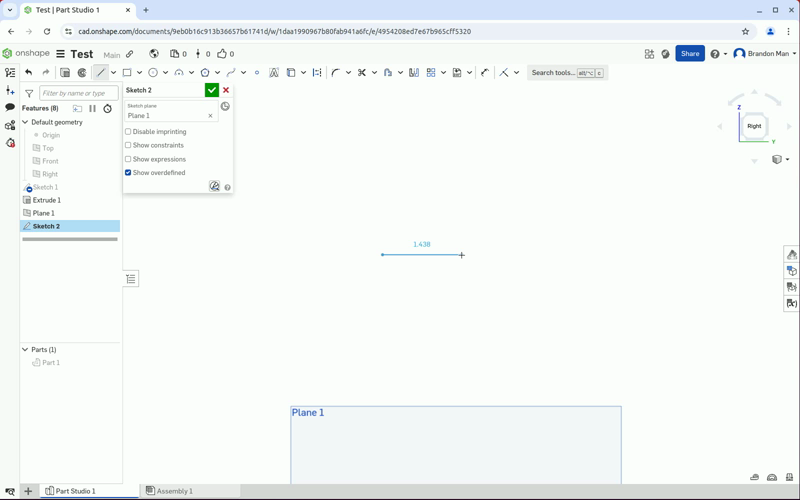
click(461, 254)
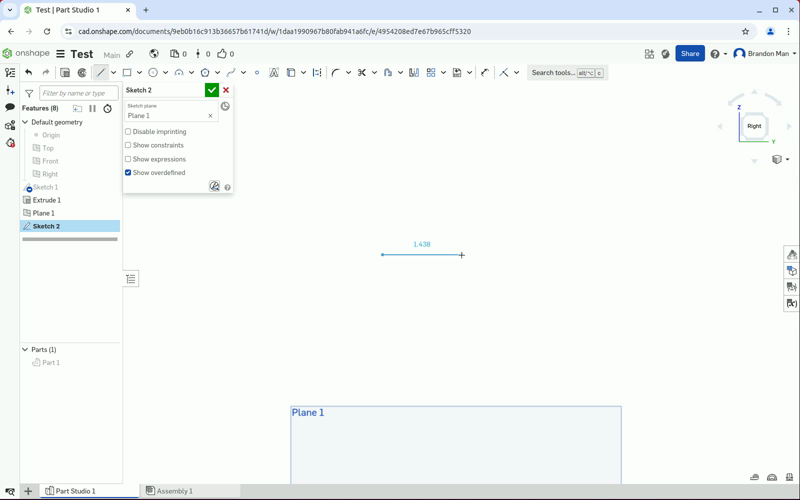
scroll(-6)
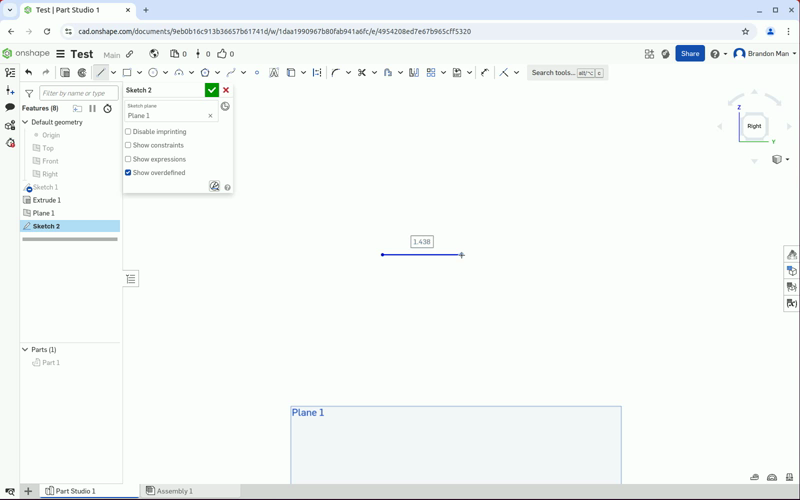
scroll(-6)
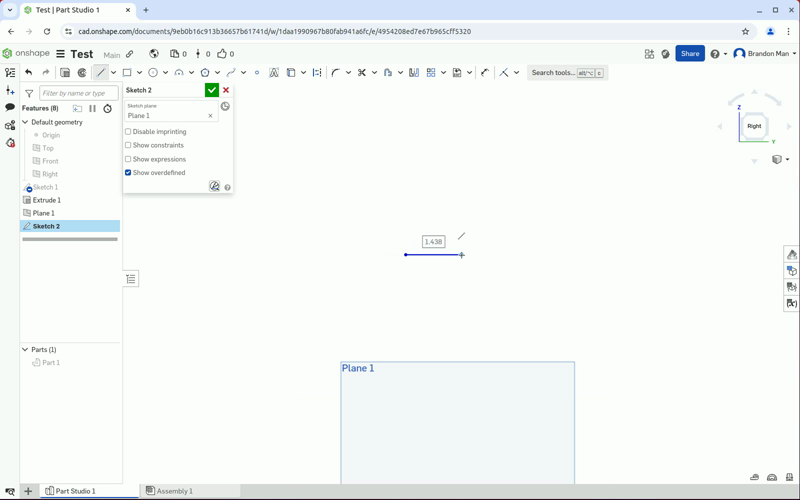
scroll(-6)
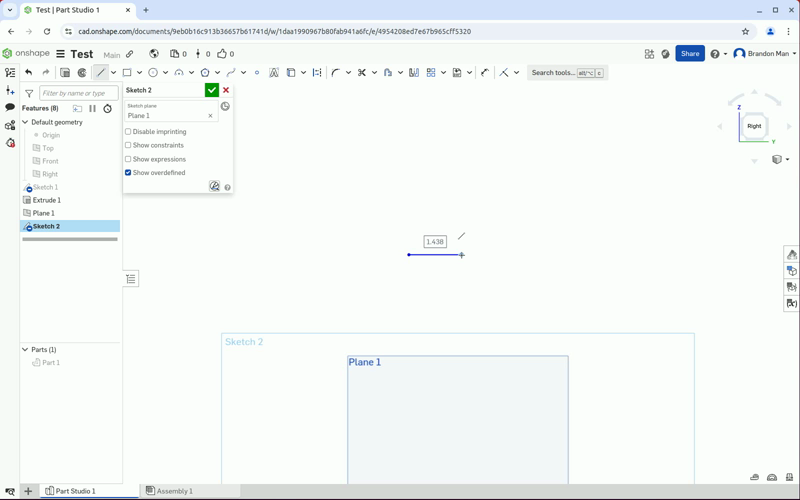
scroll(-6)
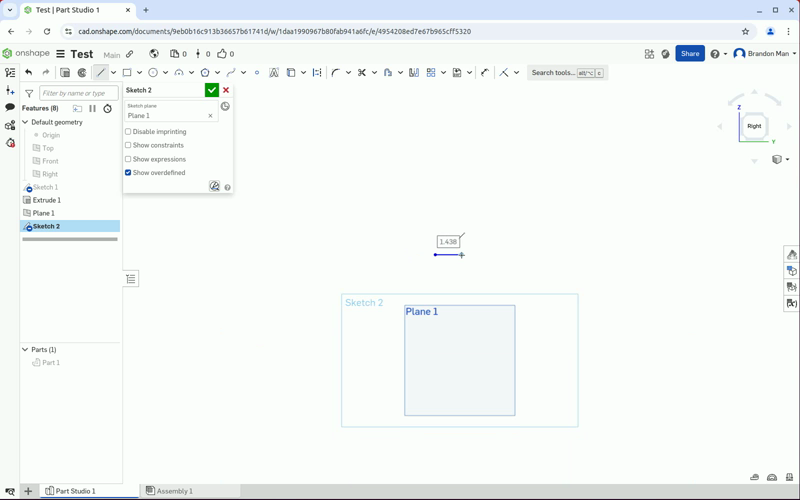
scroll(-6)
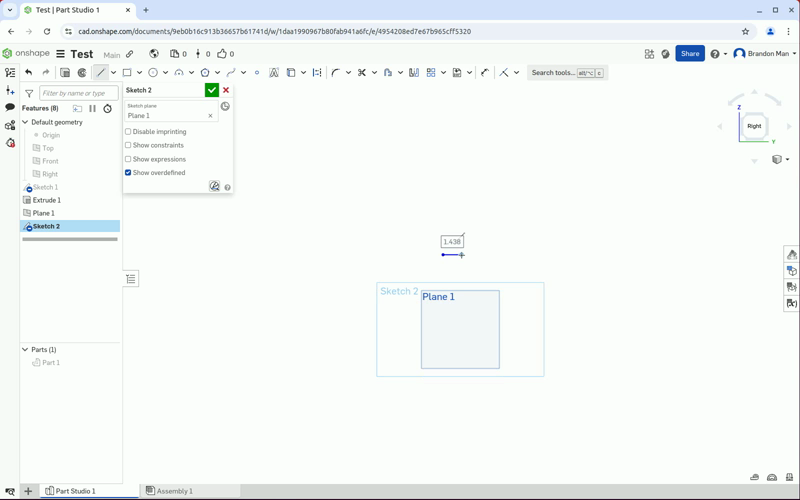
scroll(-6)
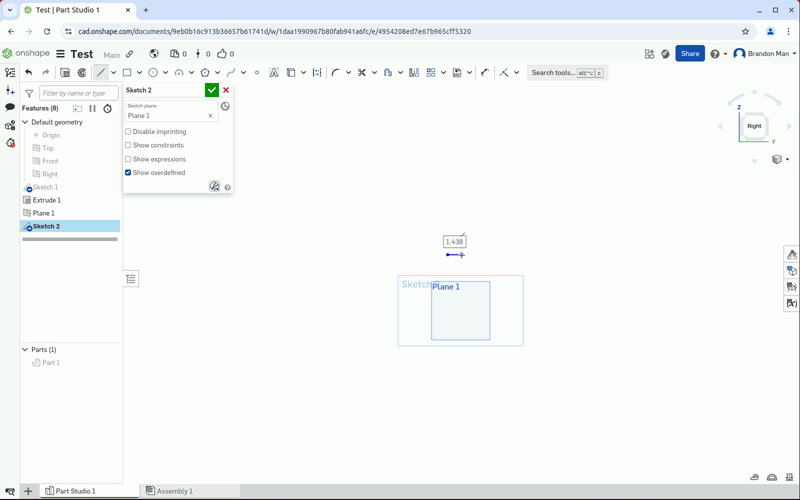
scroll(-6)
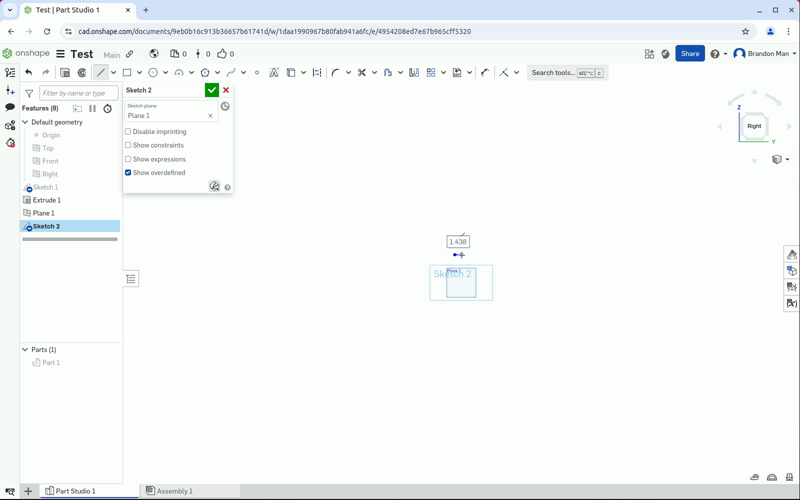
key_up(shift)
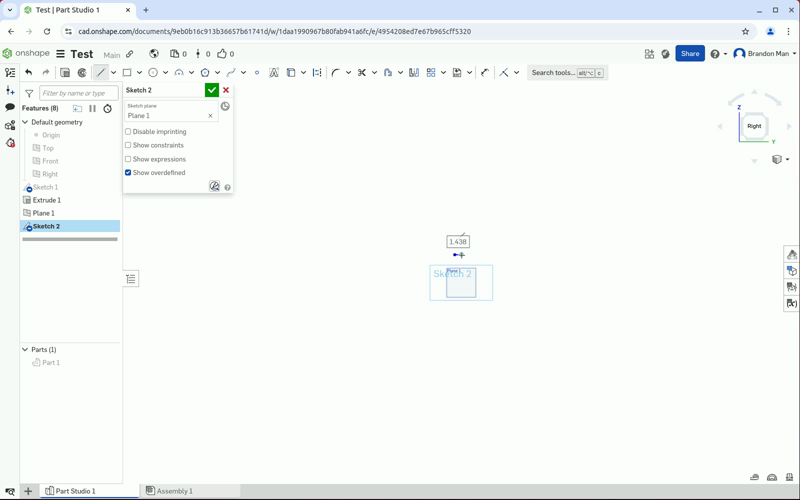
key_down(shift)
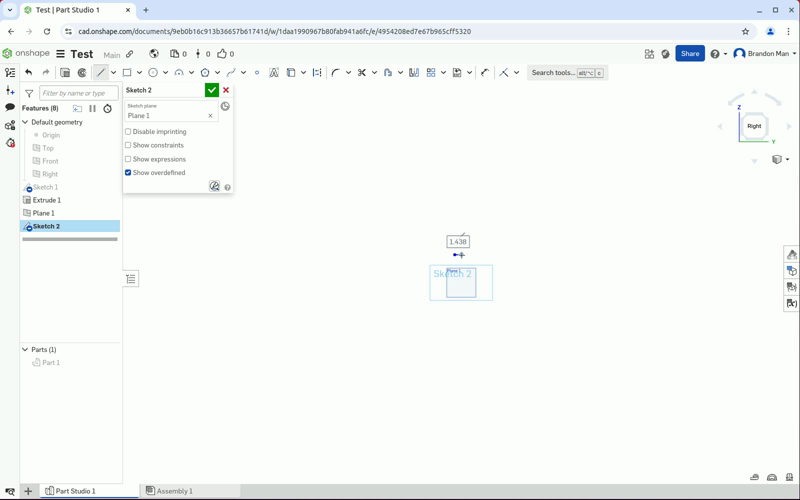
mouse_move(492, 254)
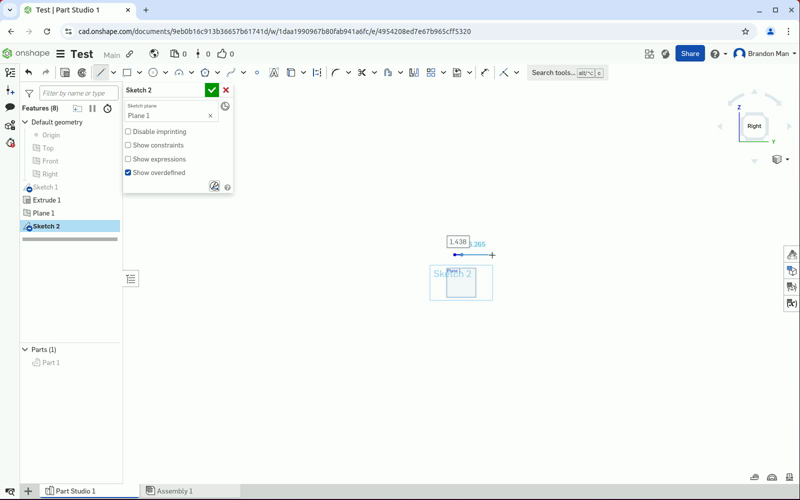
mouse_move(461, 247)
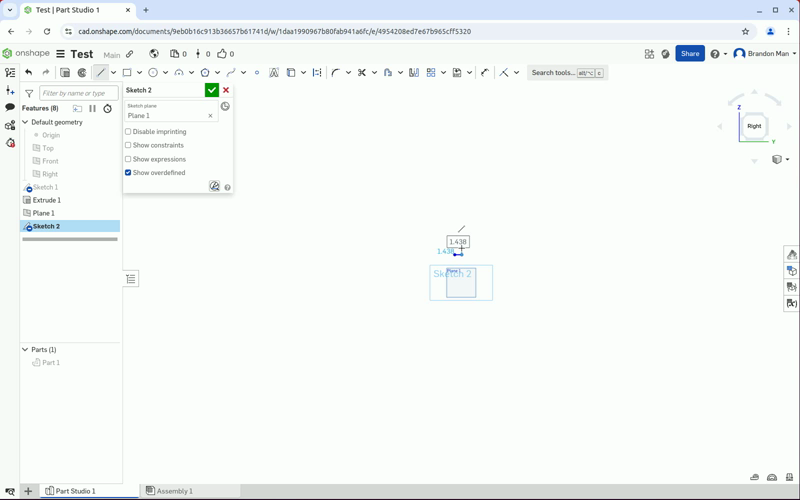
scroll(6)
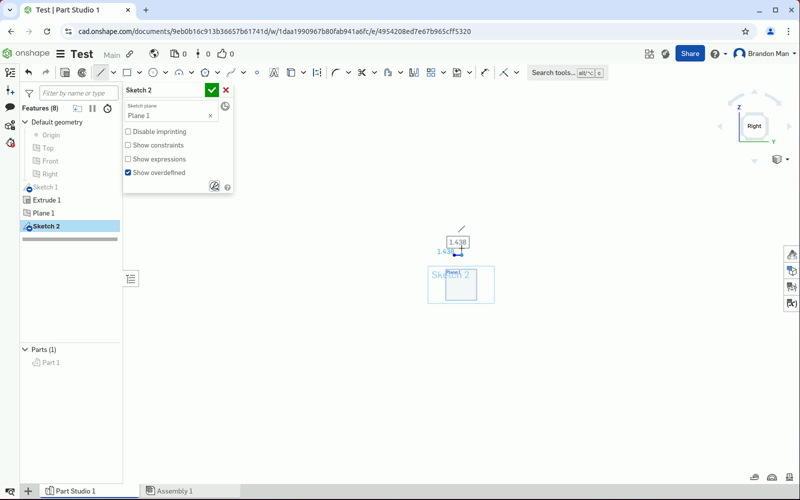
scroll(6)
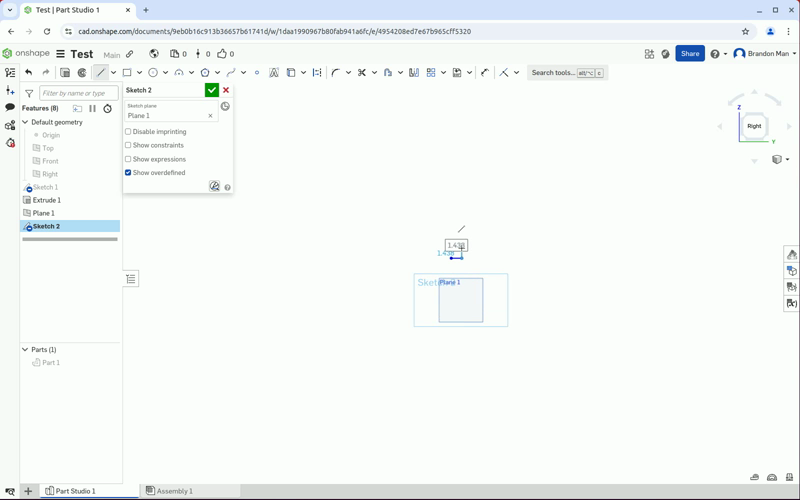
scroll(6)
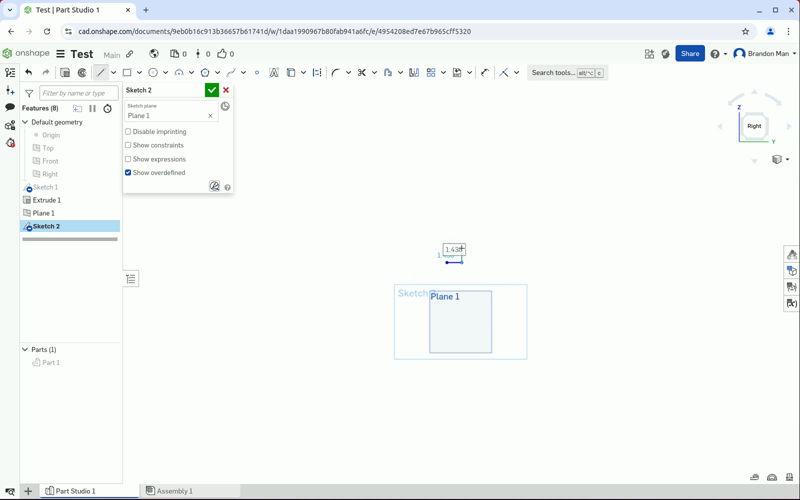
scroll(6)
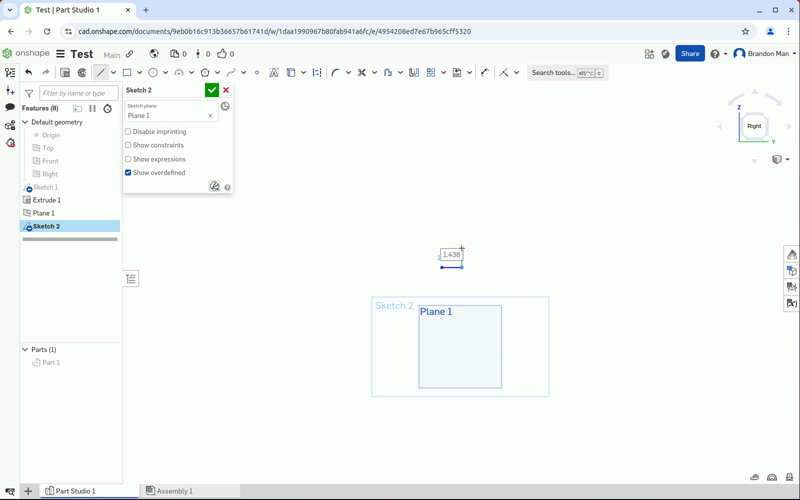
scroll(6)
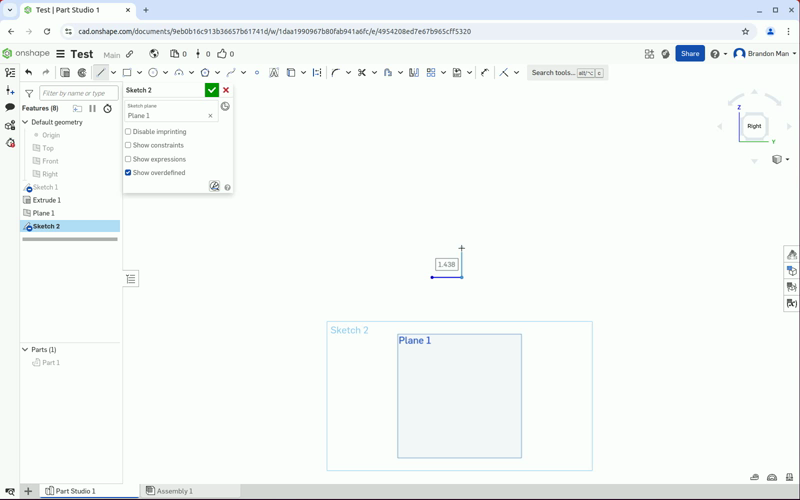
scroll(6)
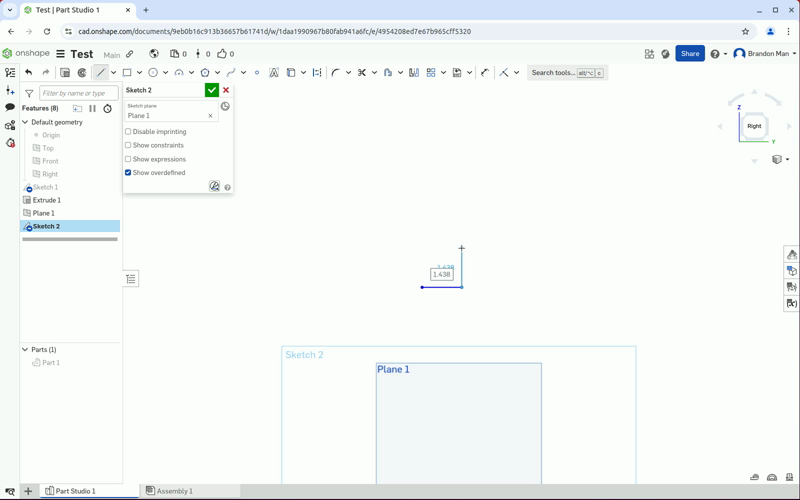
scroll(6)
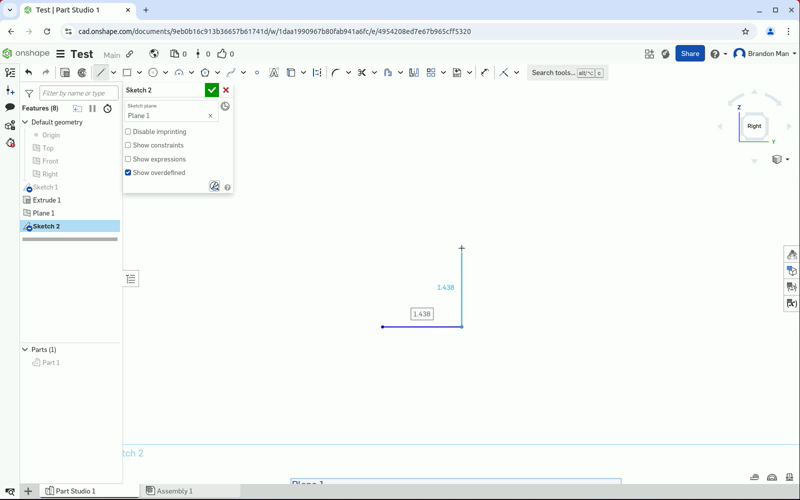
click(461, 247)
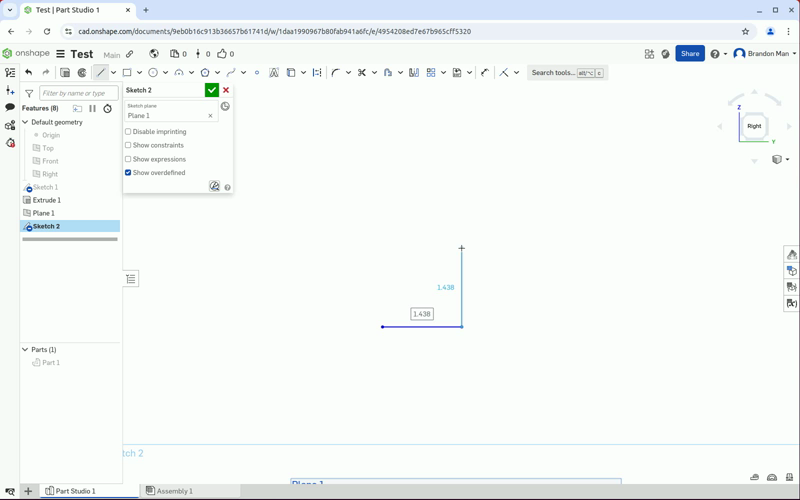
scroll(-6)
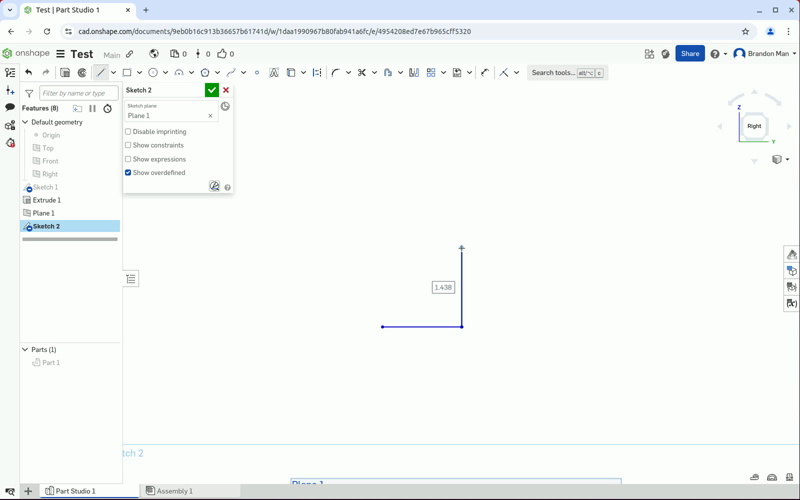
scroll(-6)
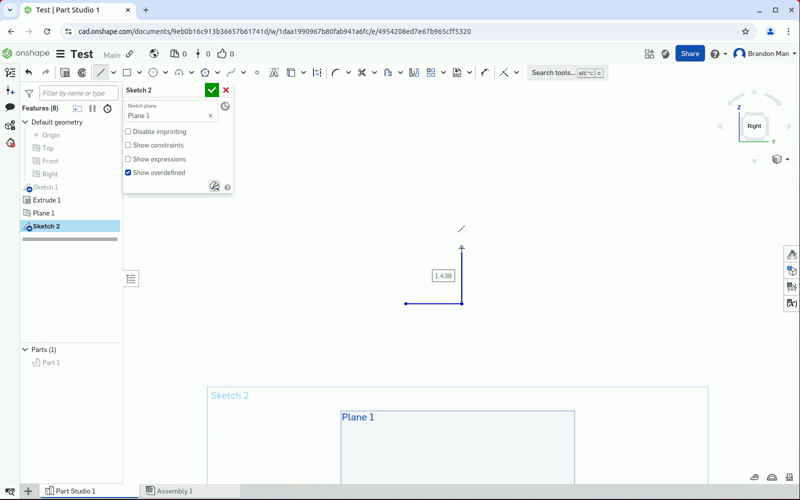
scroll(-6)
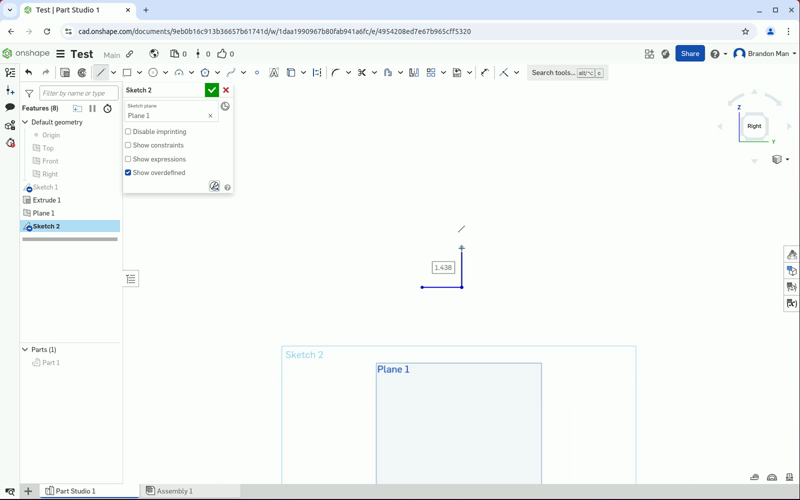
scroll(-6)
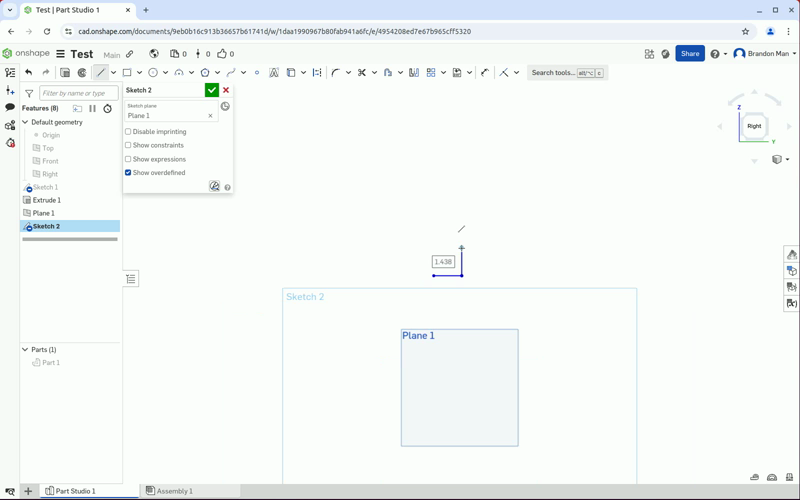
scroll(-6)
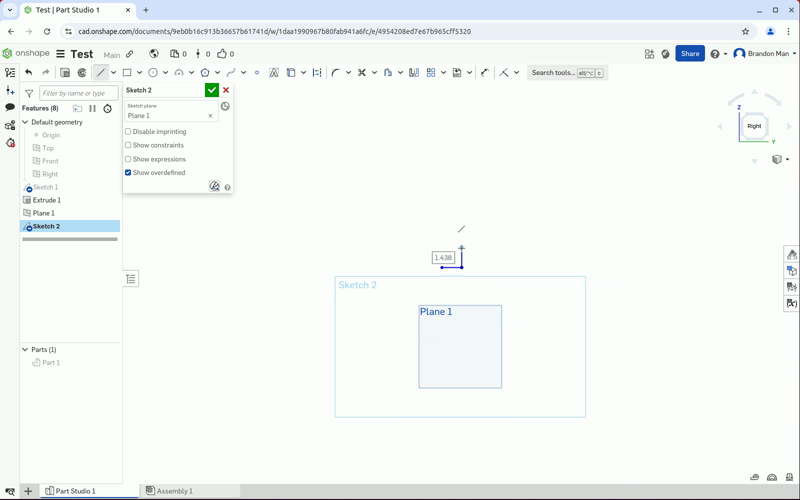
scroll(-6)
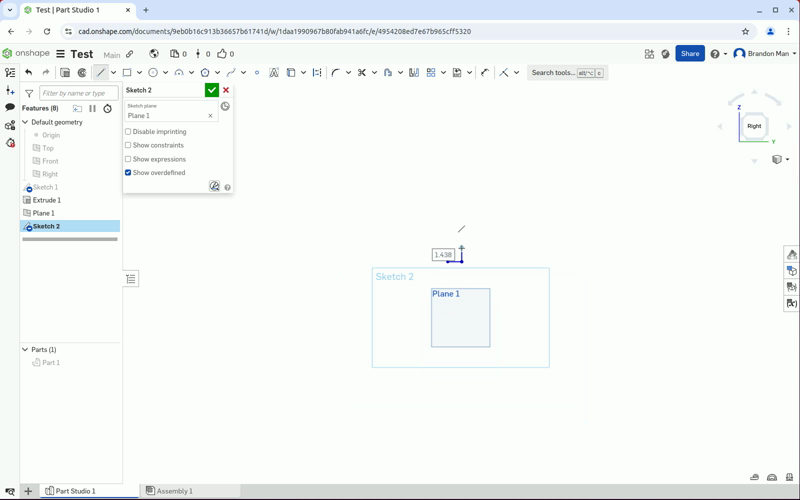
scroll(-6)
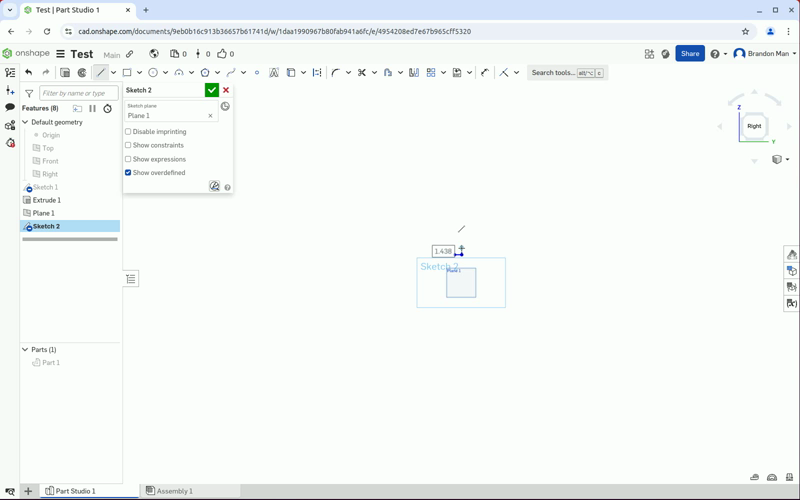
key_up(shift)
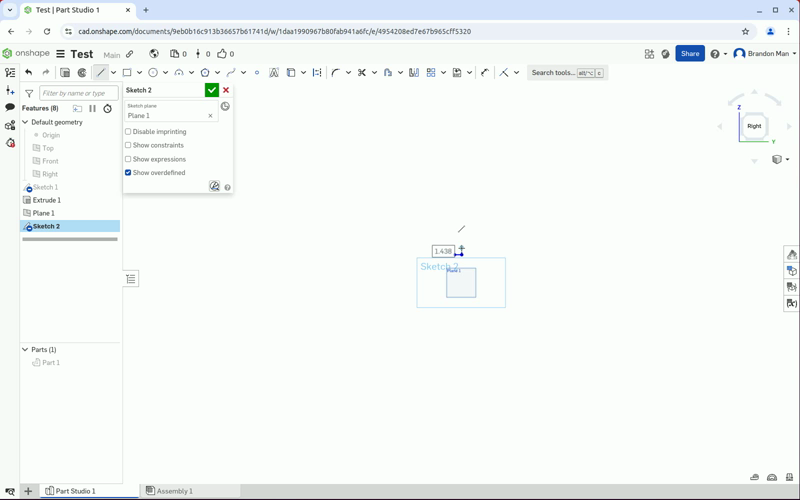
key_down(shift)
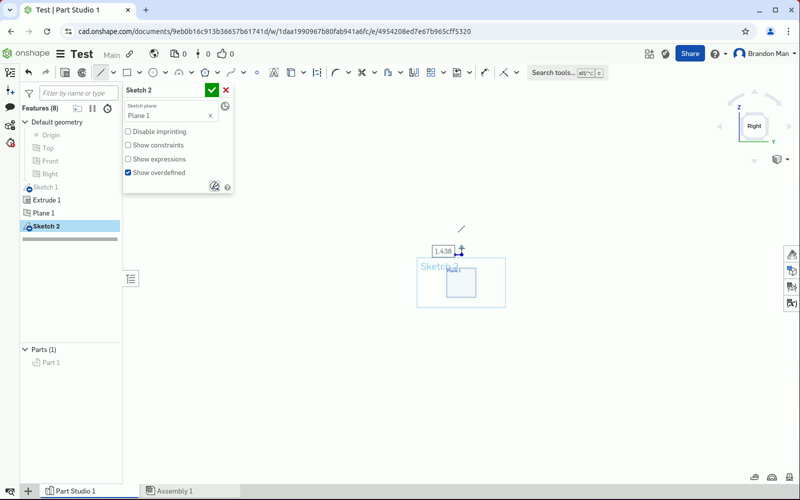
mouse_move(492, 247)
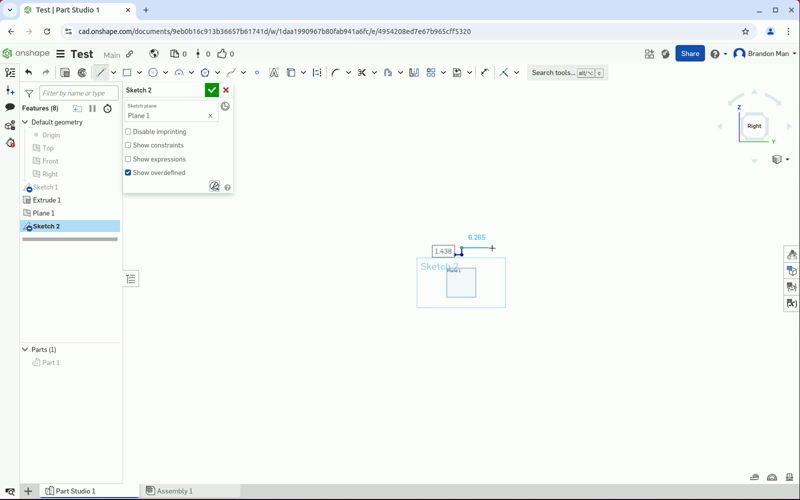
mouse_move(454, 247)
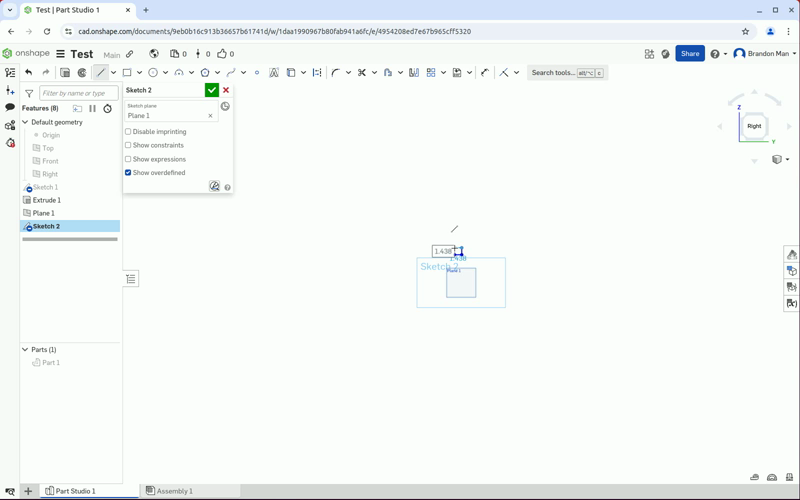
scroll(6)
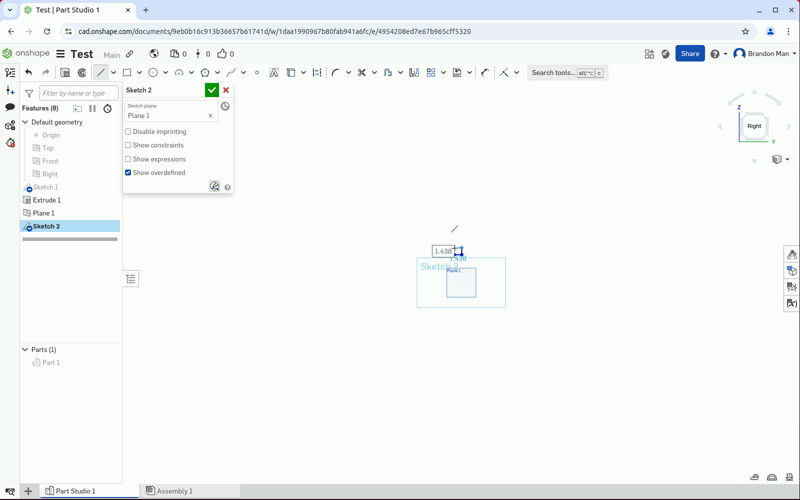
scroll(6)
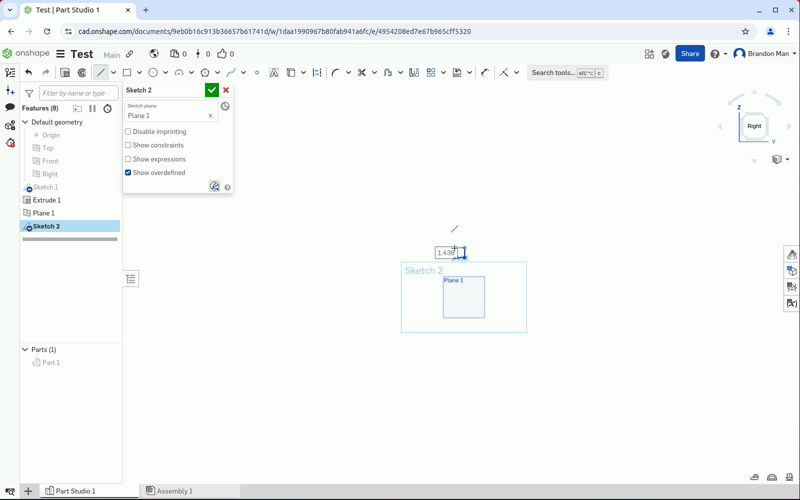
scroll(6)
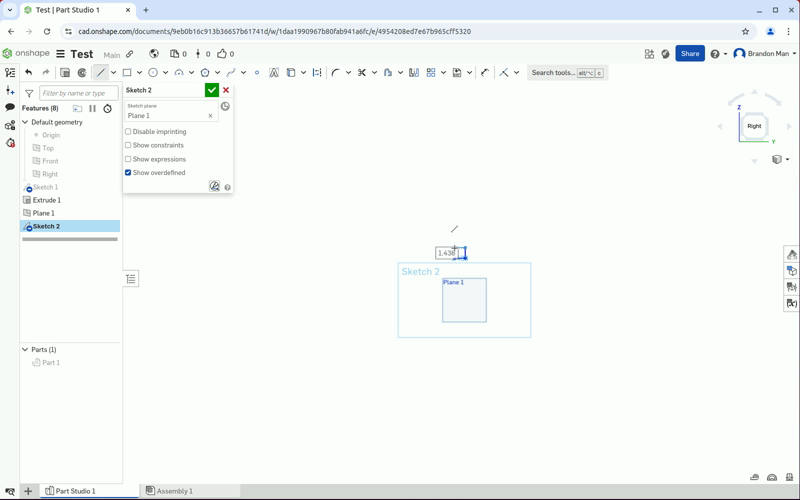
scroll(6)
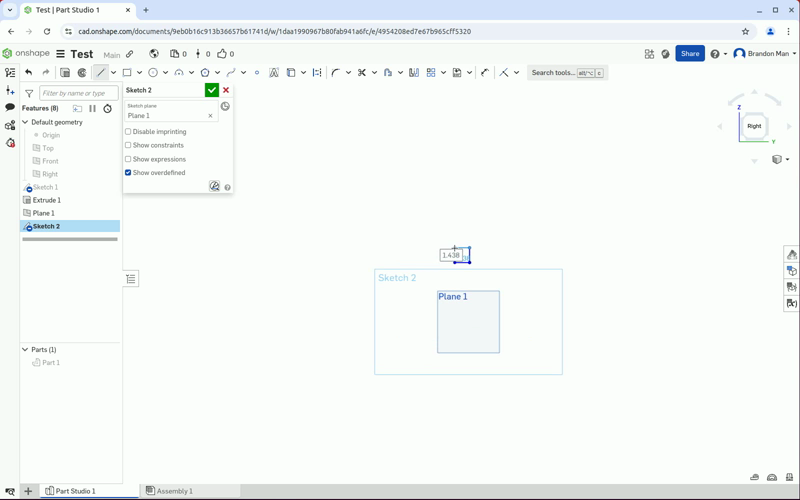
scroll(6)
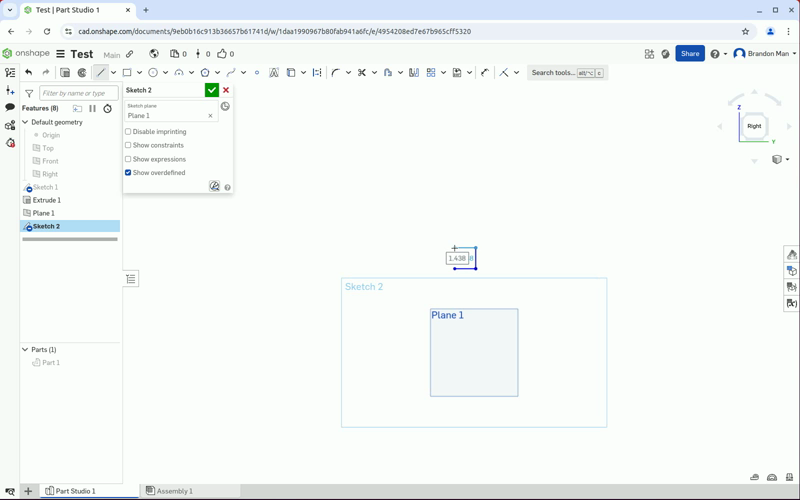
scroll(6)
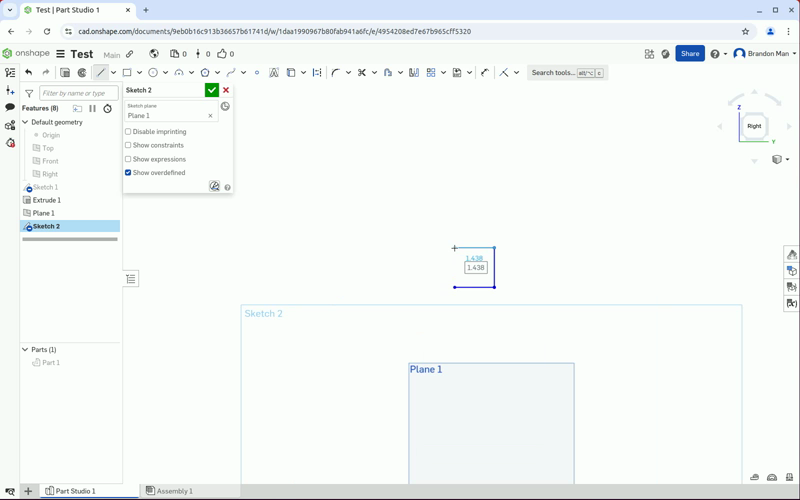
scroll(6)
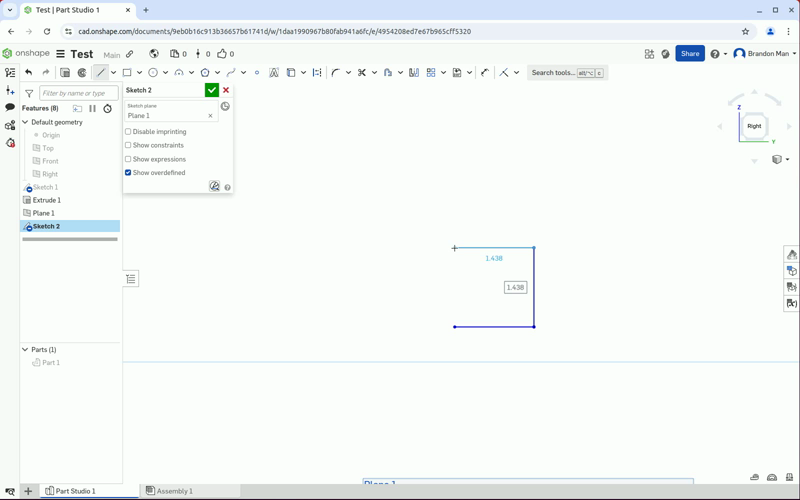
click(454, 247)
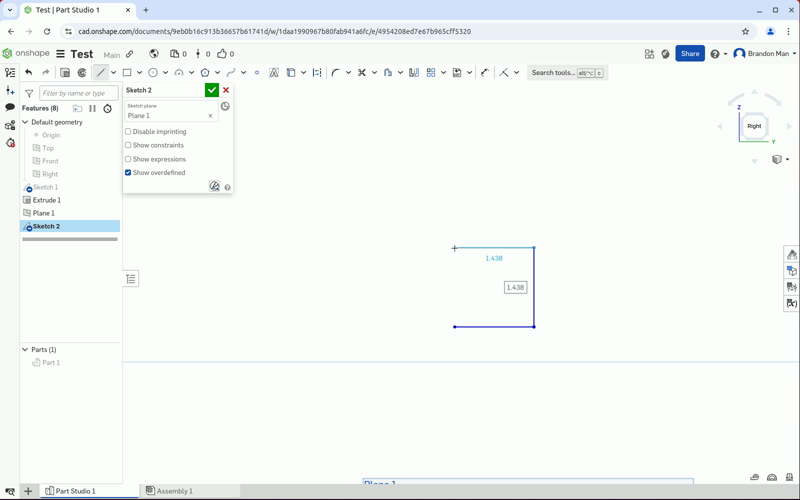
scroll(-6)
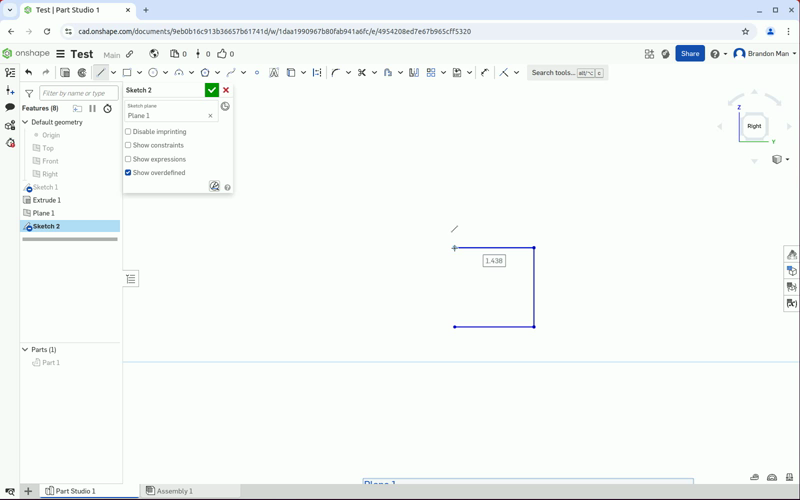
scroll(-6)
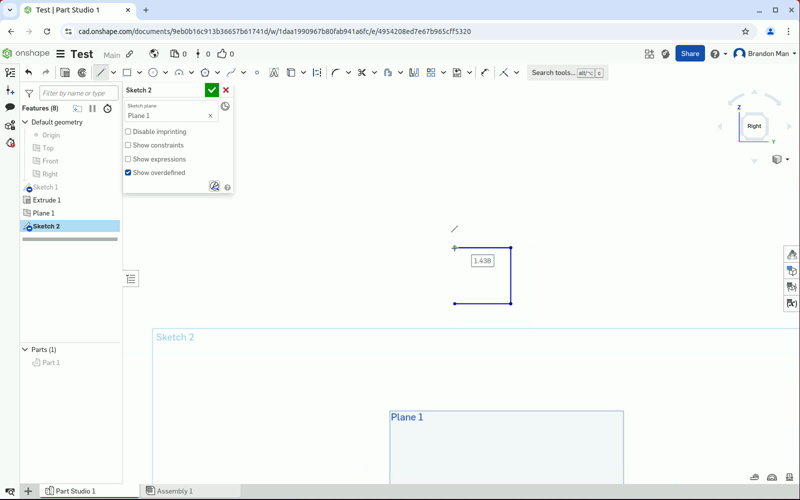
scroll(-6)
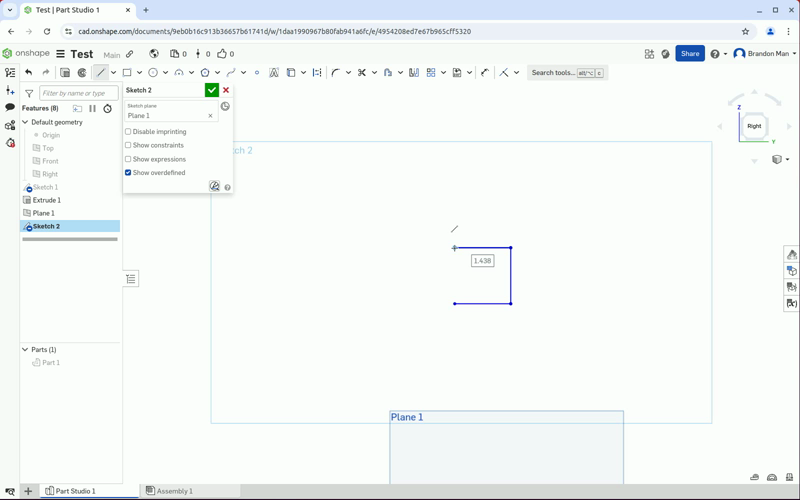
scroll(-6)
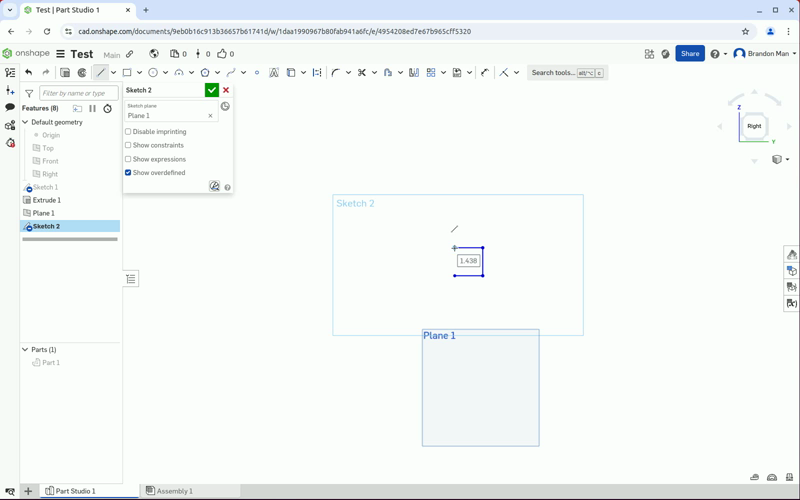
scroll(-6)
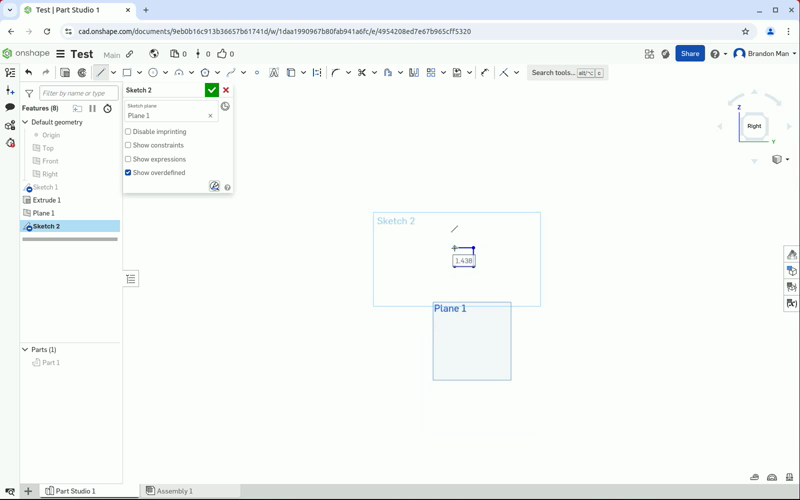
scroll(-6)
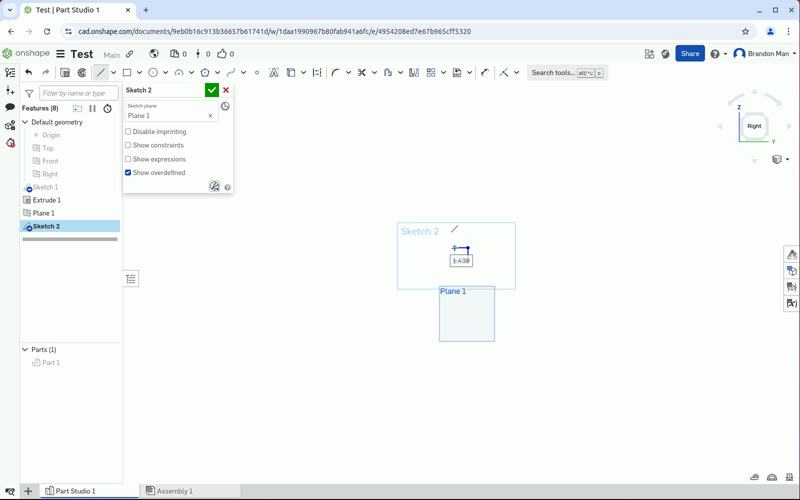
scroll(-6)
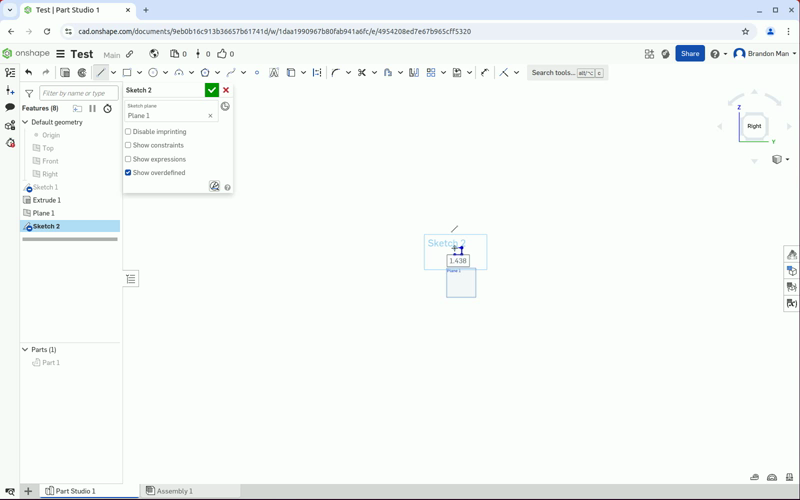
key_up(shift)
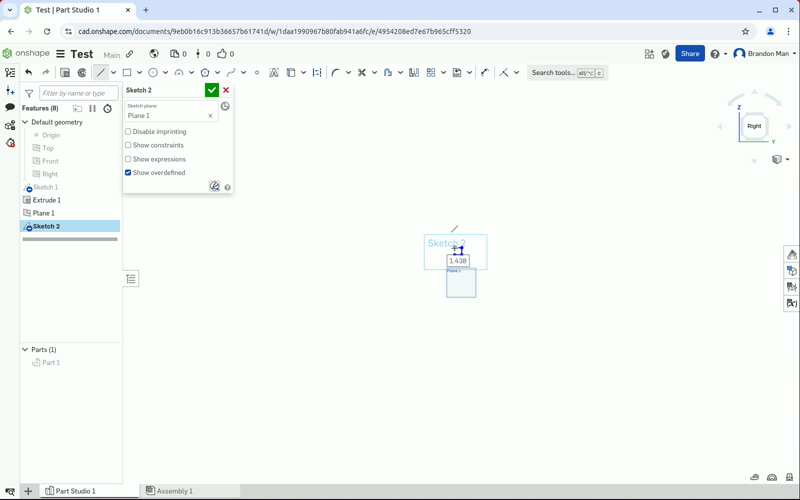
mouse_move(484, 247)
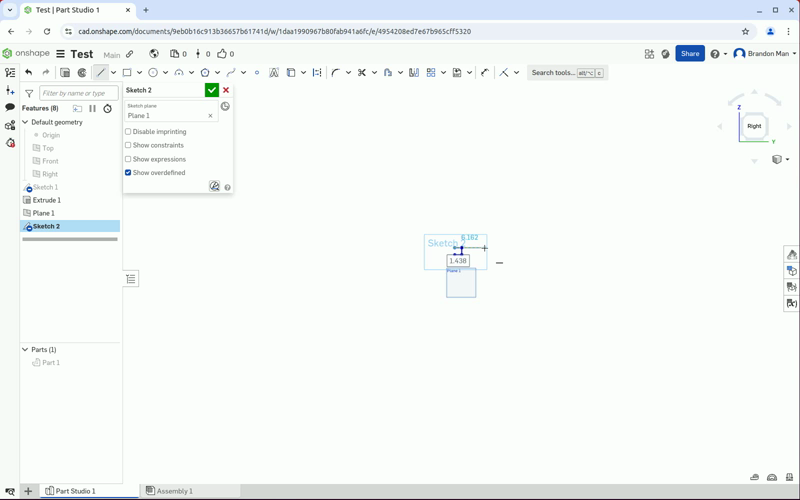
key_down(shift)
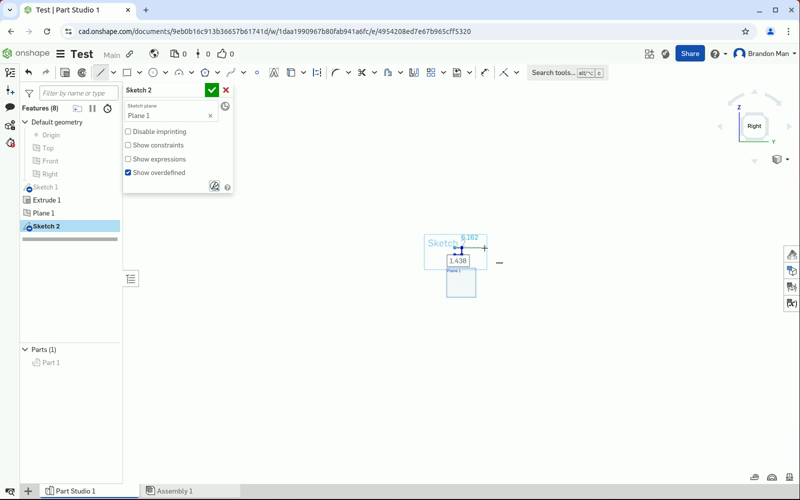
mouse_move(454, 254)
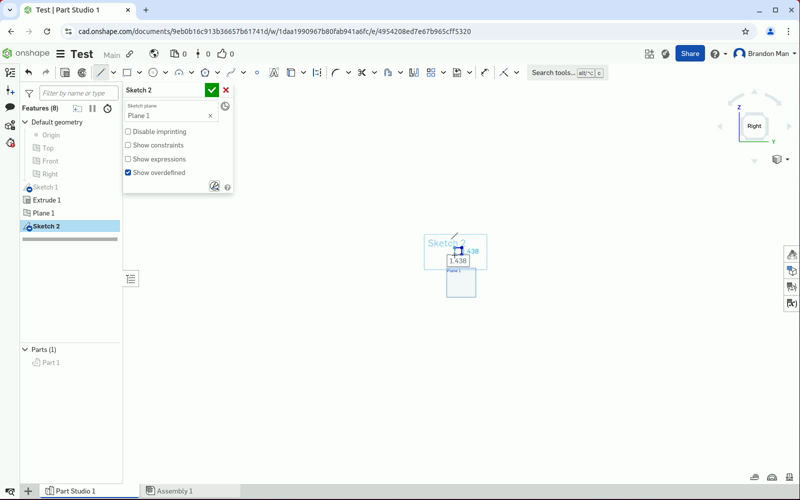
scroll(6)
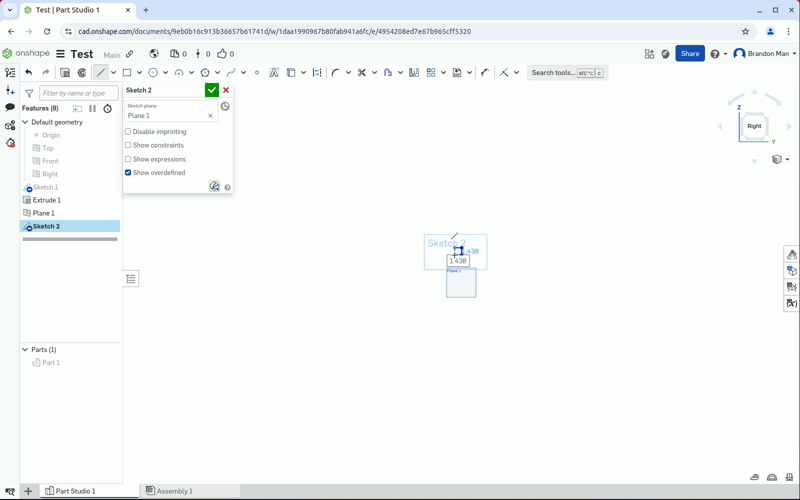
scroll(6)
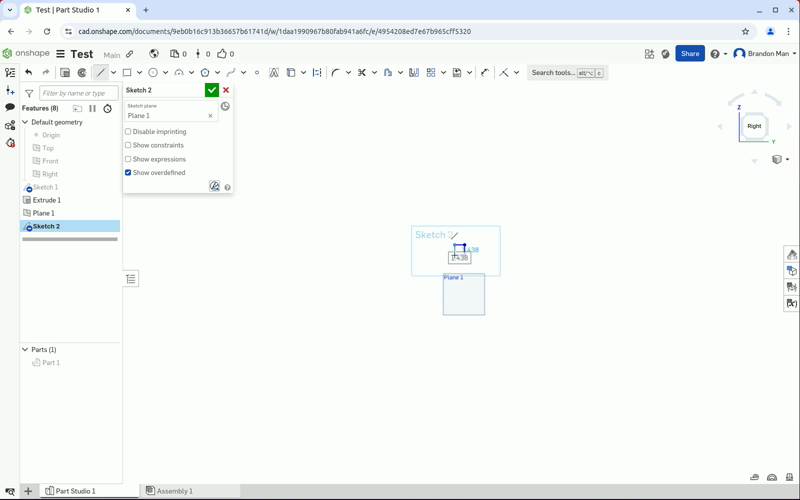
scroll(6)
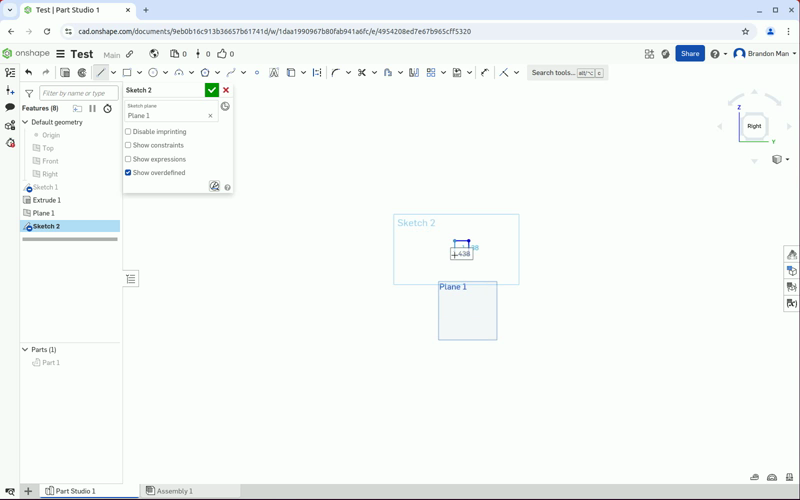
scroll(6)
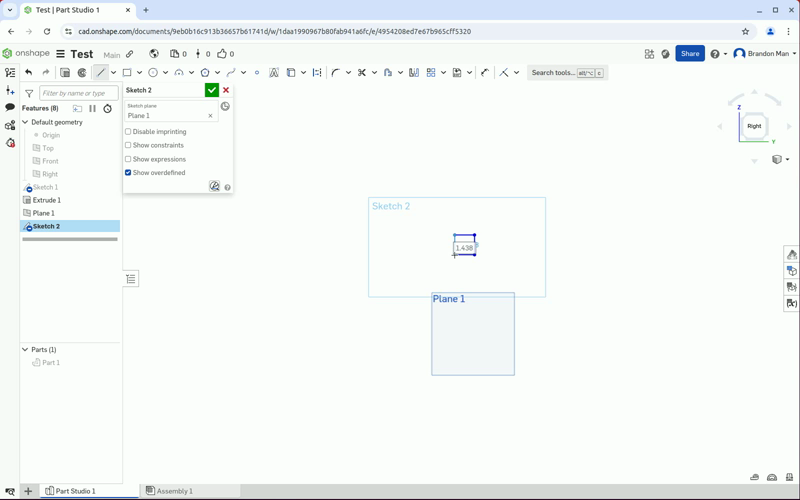
scroll(6)
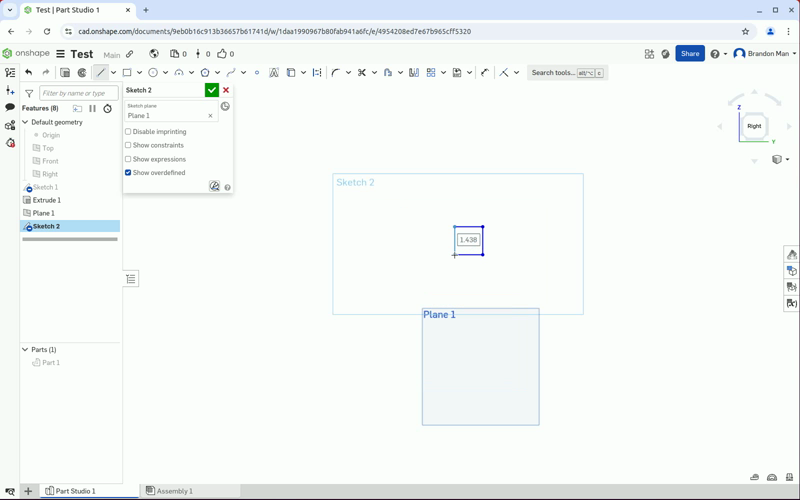
scroll(6)
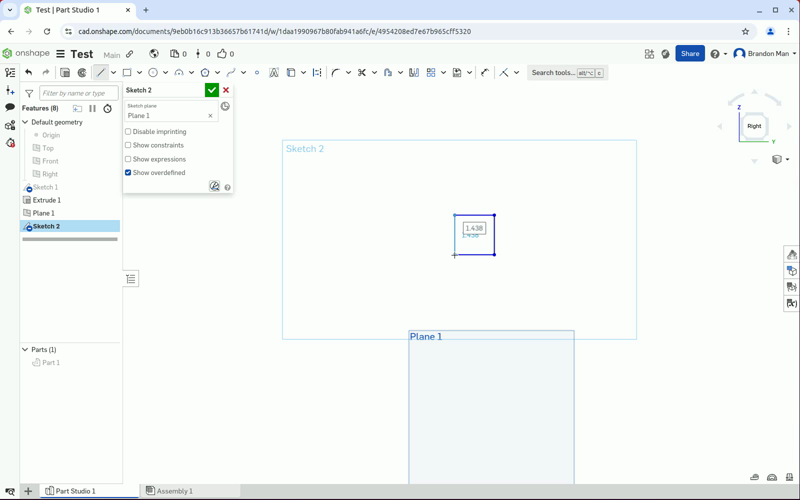
scroll(6)
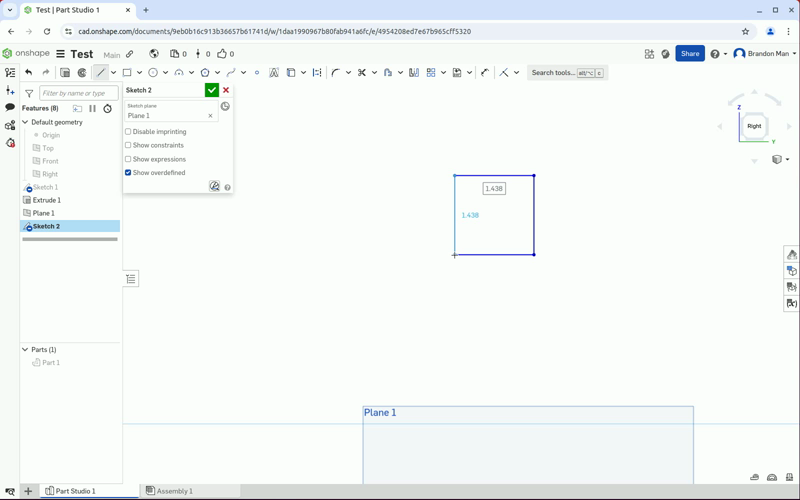
key_up(shift)
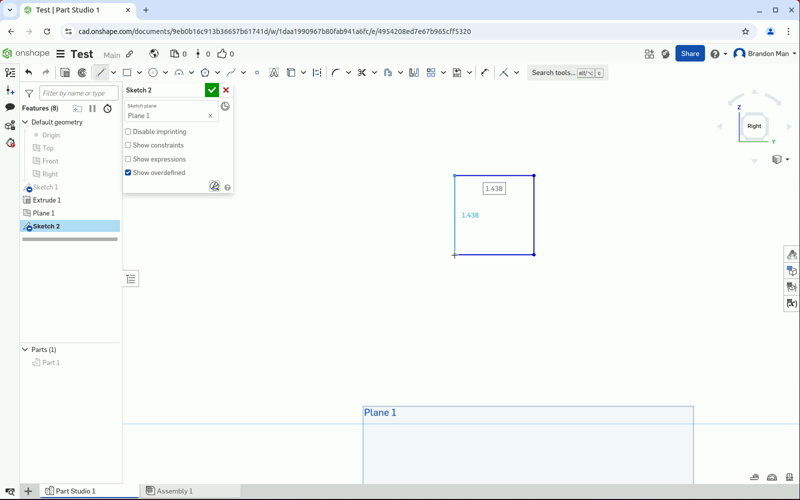
click(454, 254)
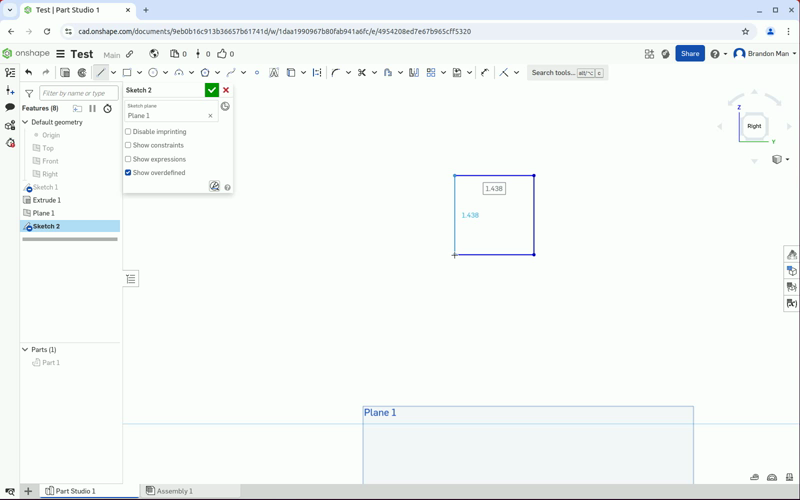
scroll(-6)
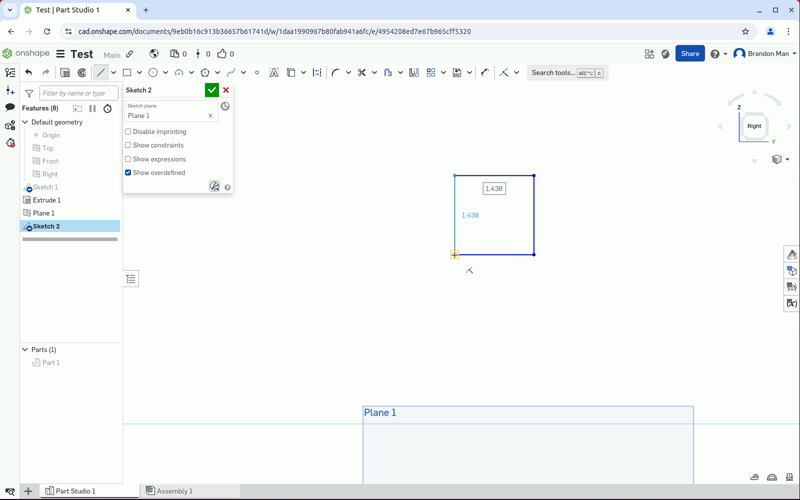
scroll(-6)
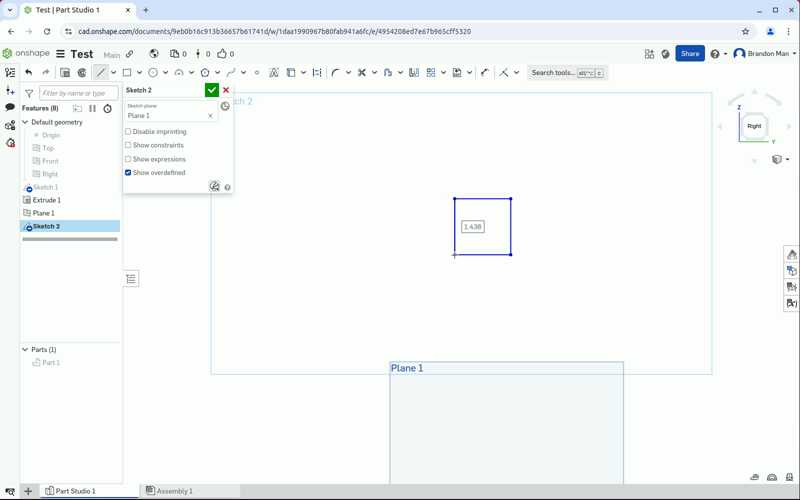
scroll(-6)
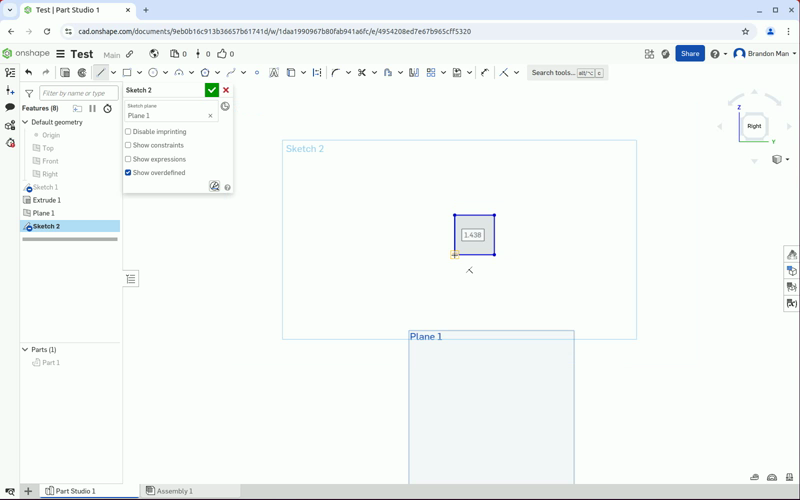
scroll(-6)
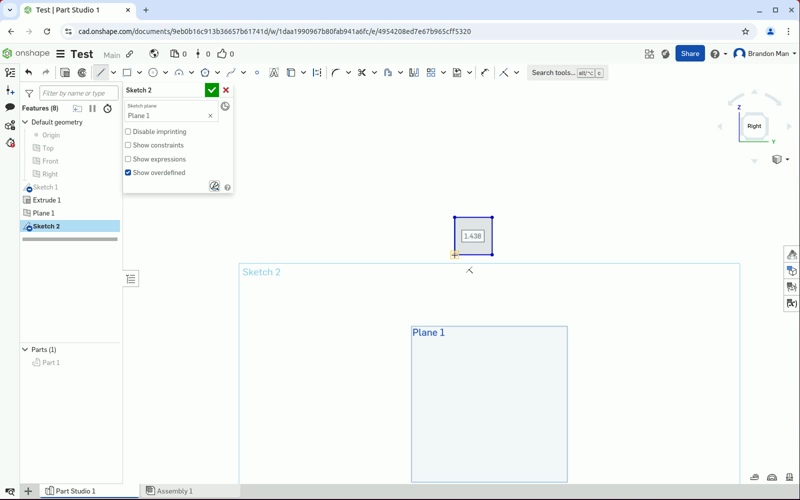
scroll(-6)
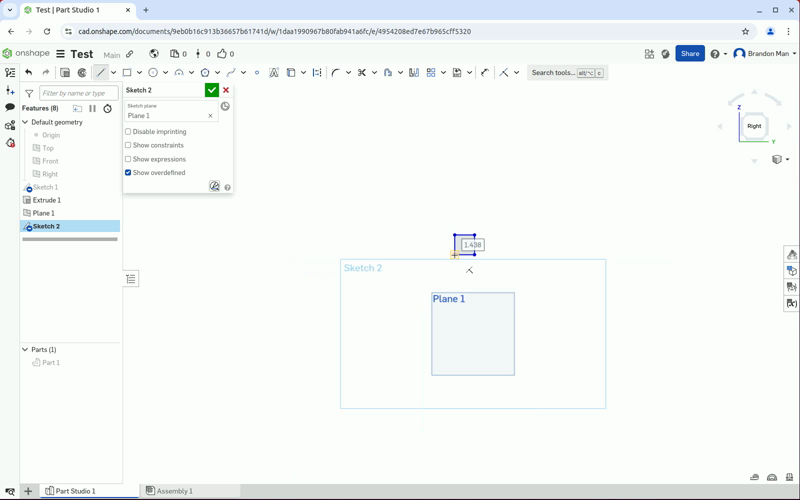
scroll(-6)
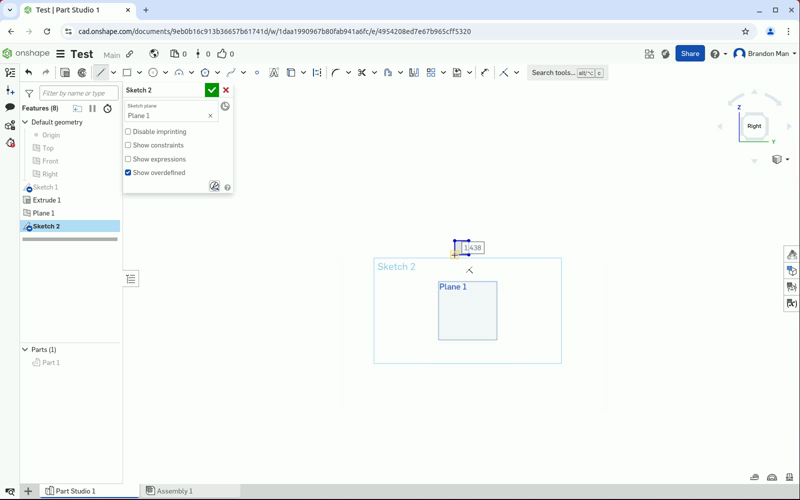
scroll(-6)
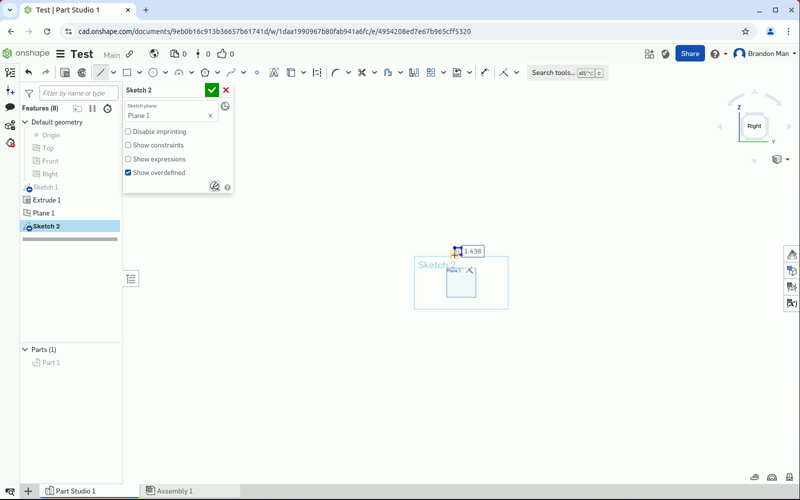
key(esc)
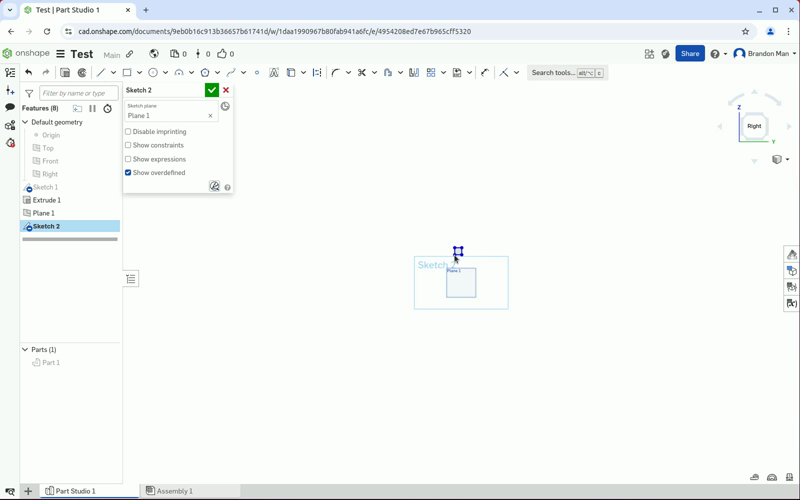
mouse_move(459, 253)
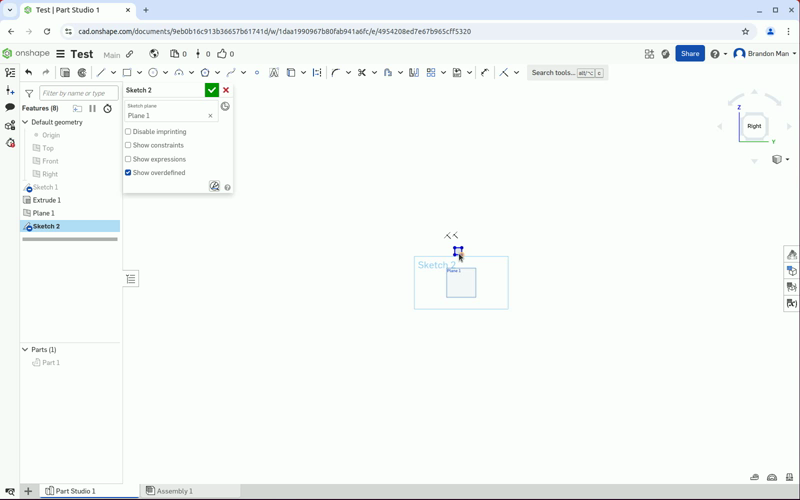
scroll(6)
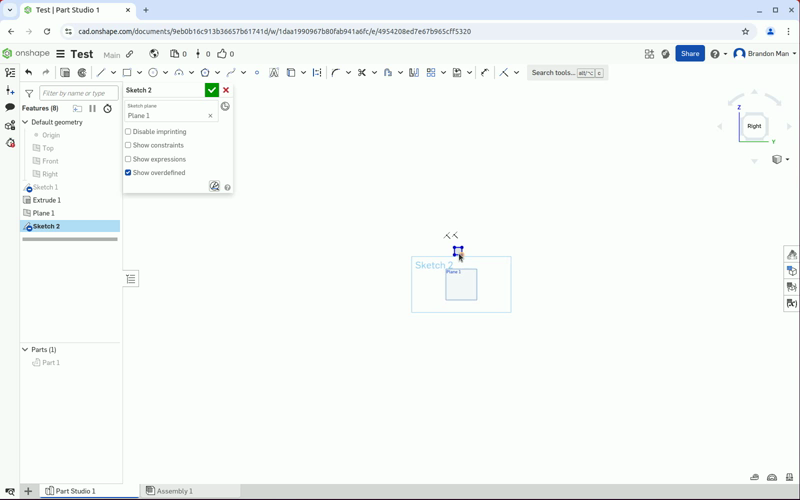
scroll(6)
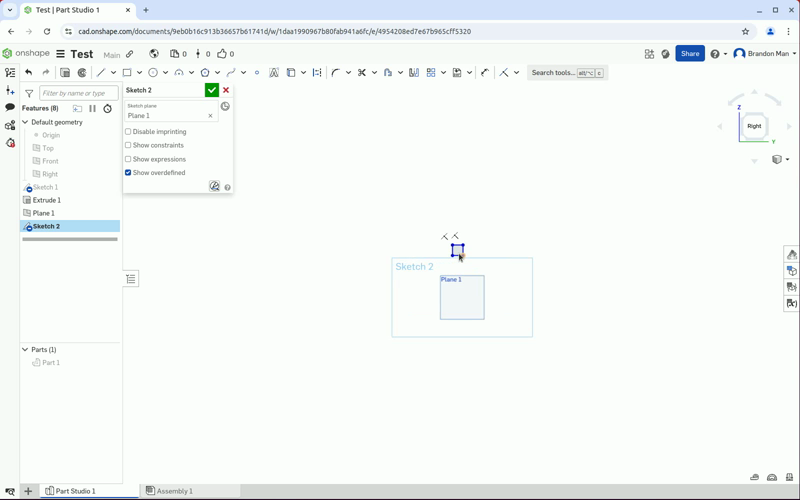
scroll(6)
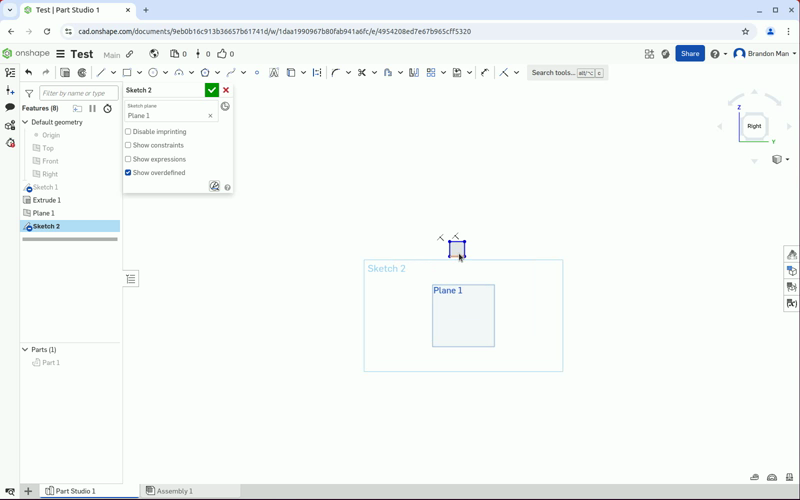
scroll(6)
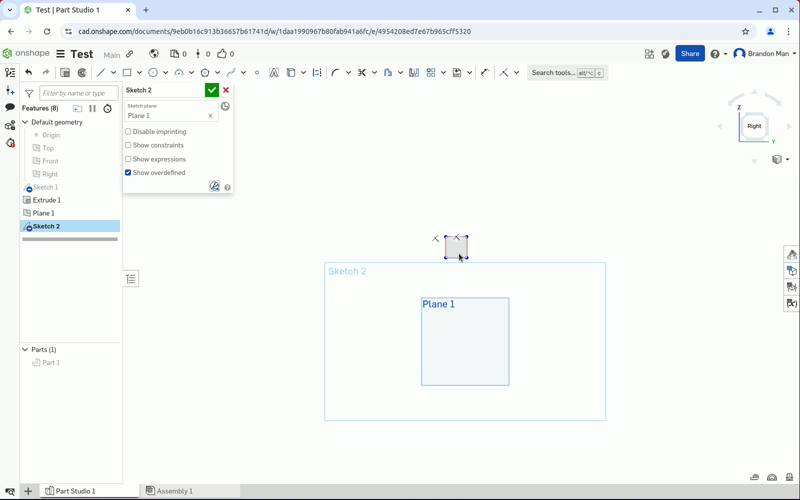
scroll(6)
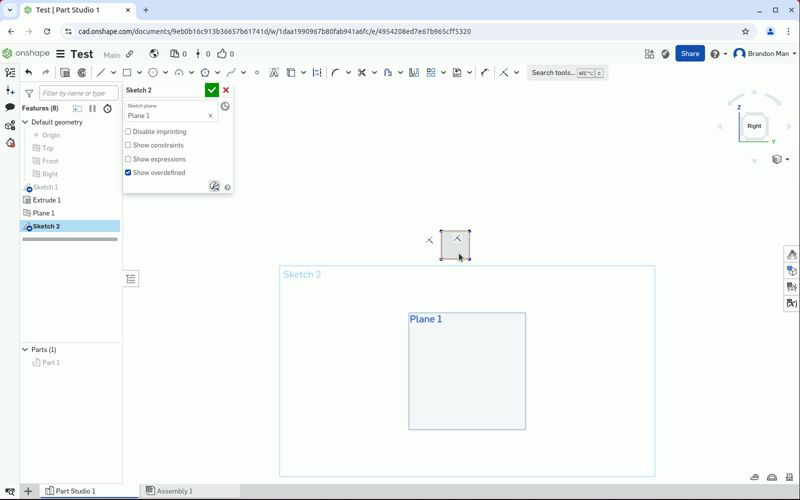
scroll(6)
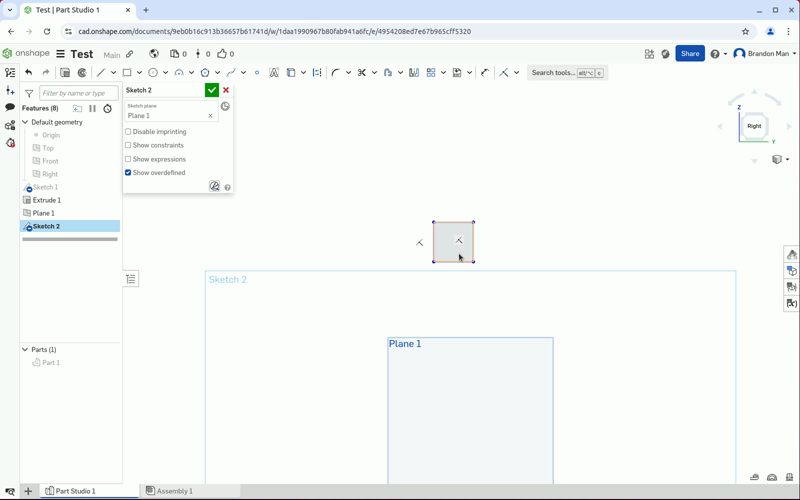
scroll(6)
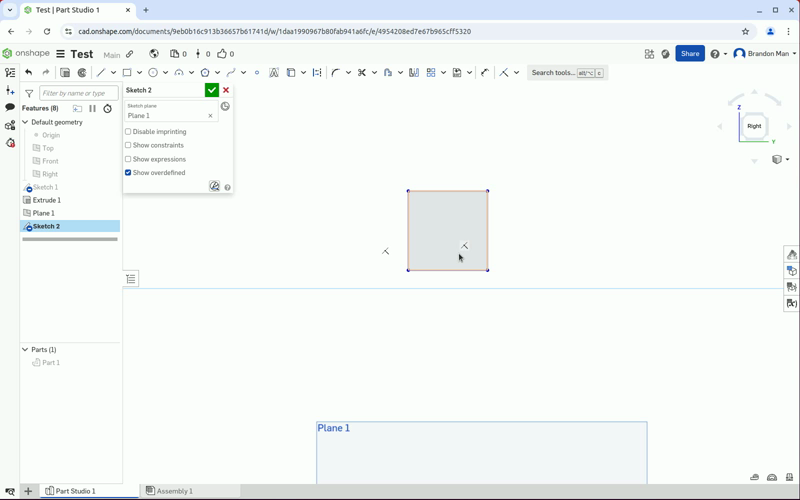
click(459, 253)
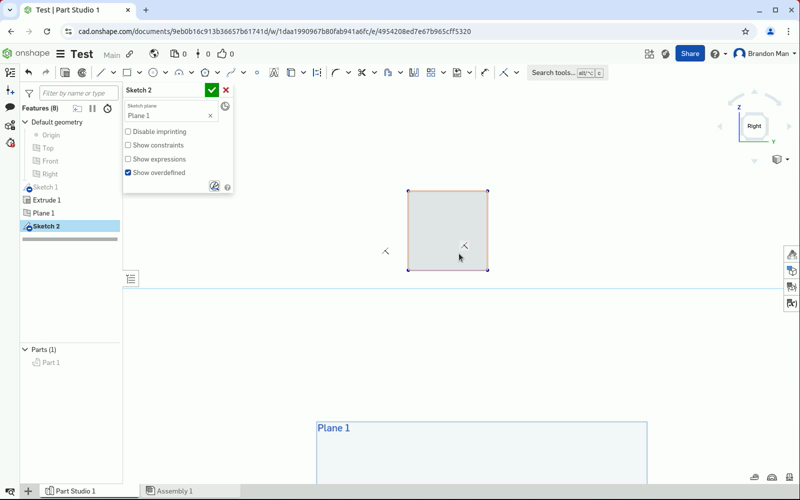
scroll(-6)
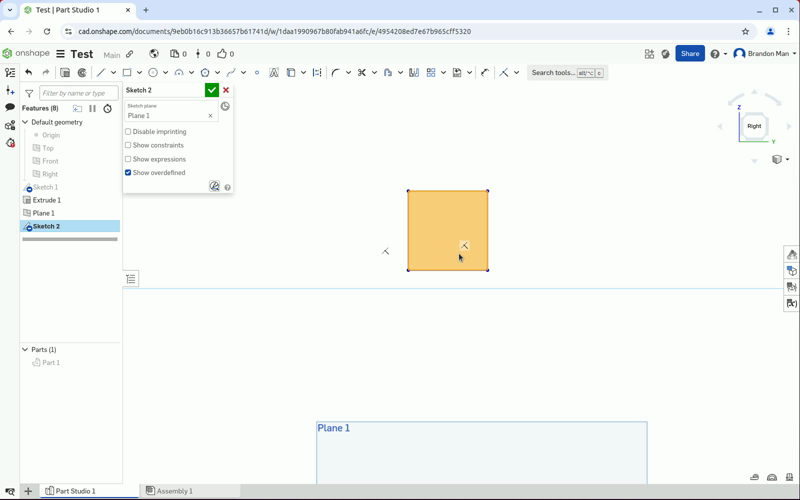
scroll(-6)
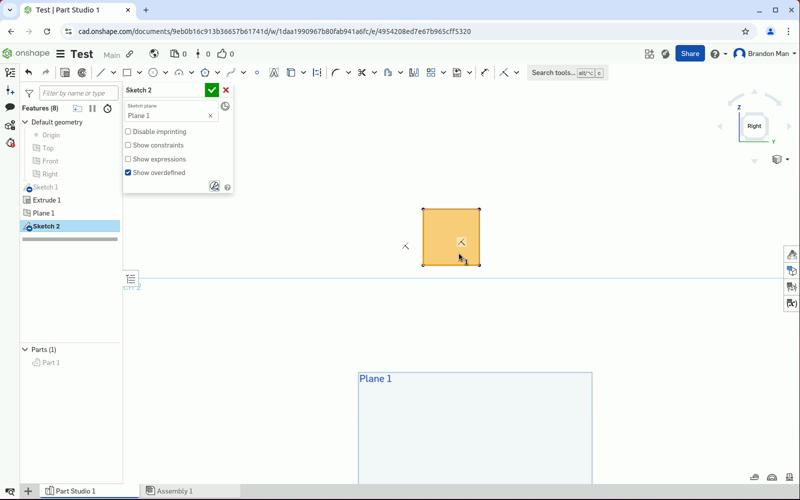
scroll(-6)
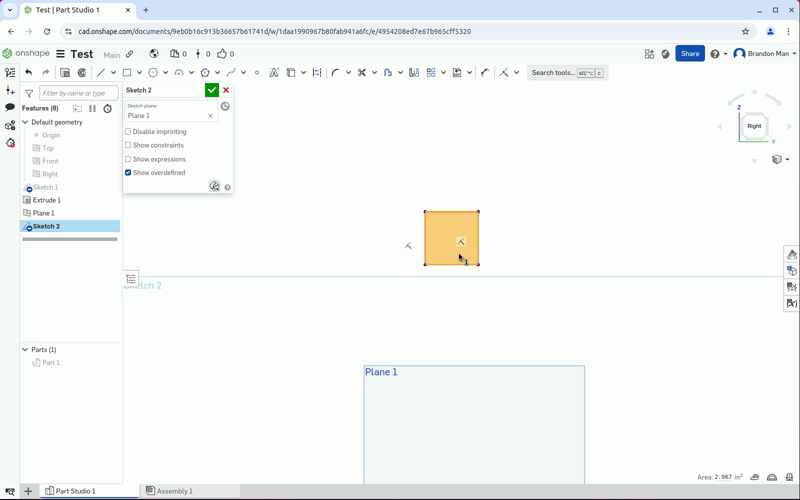
scroll(-6)
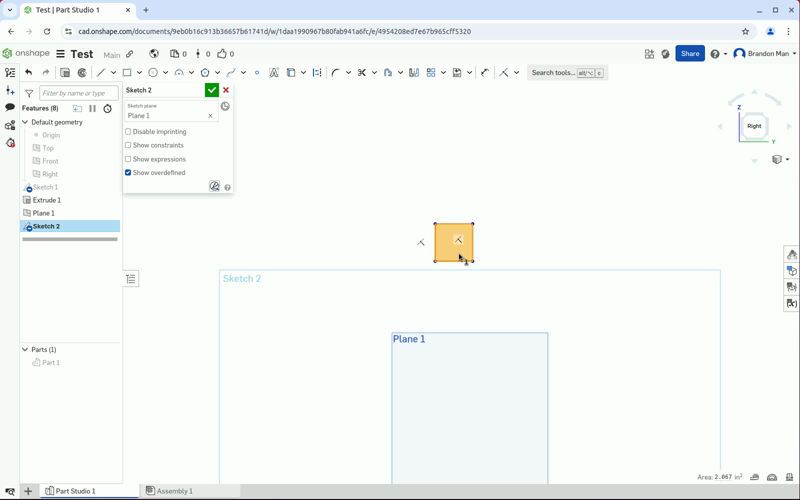
scroll(-6)
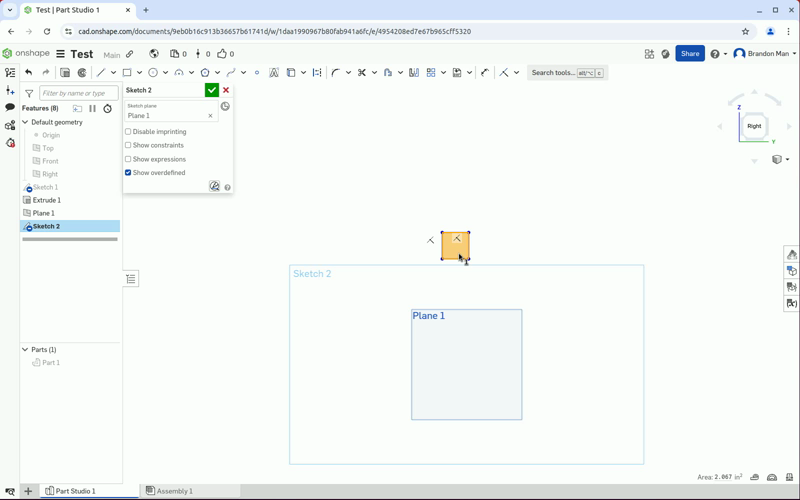
scroll(-6)
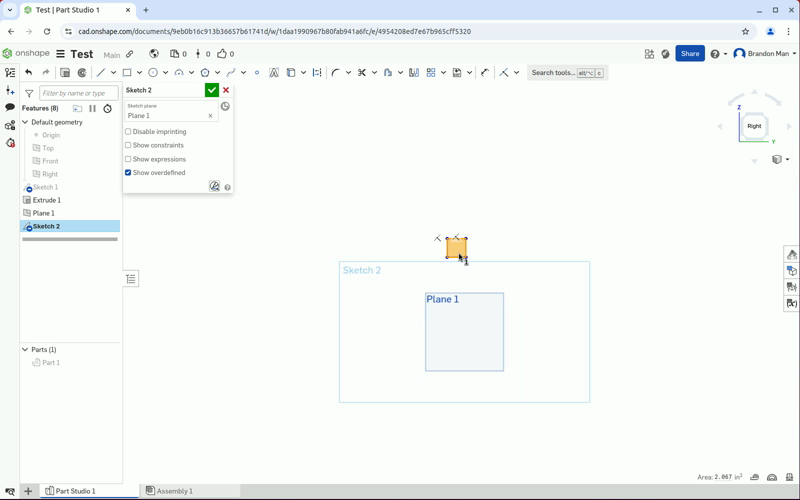
scroll(-6)
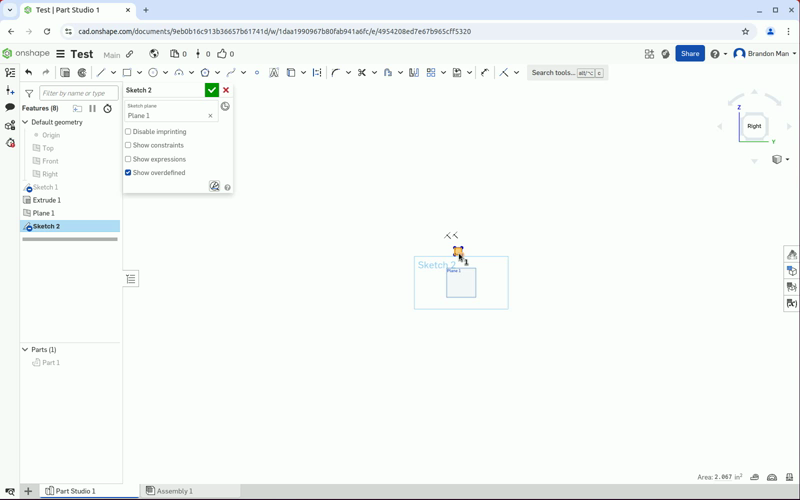
mouse_move(73, 352)
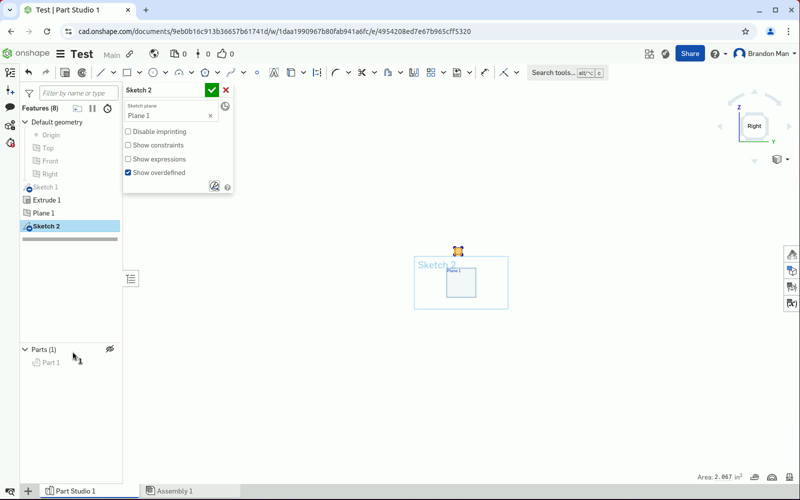
key(shift+y)
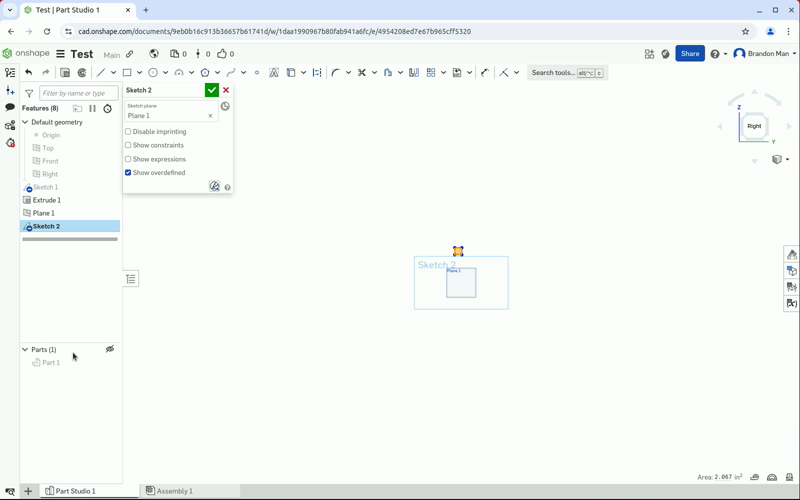
key(shift+e)
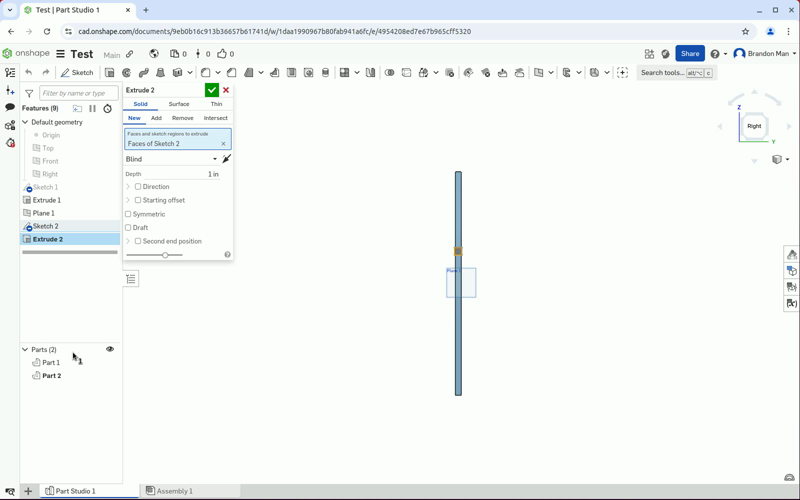
mouse_move(143, 106)
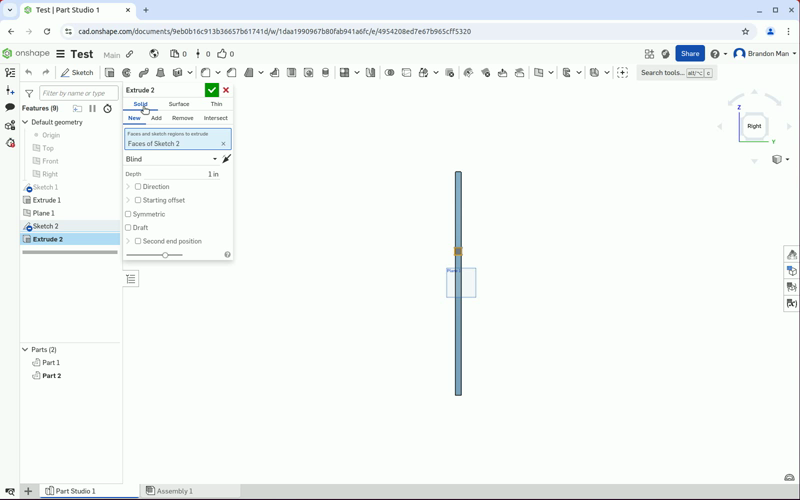
click(143, 106)
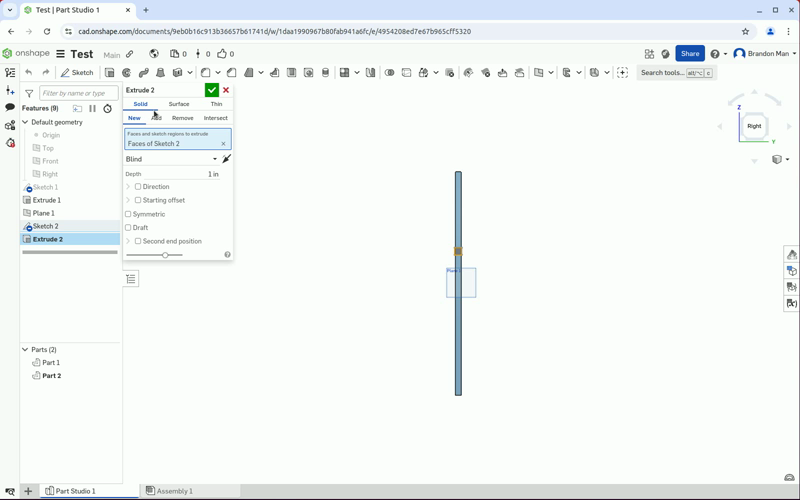
mouse_move(186, 120)
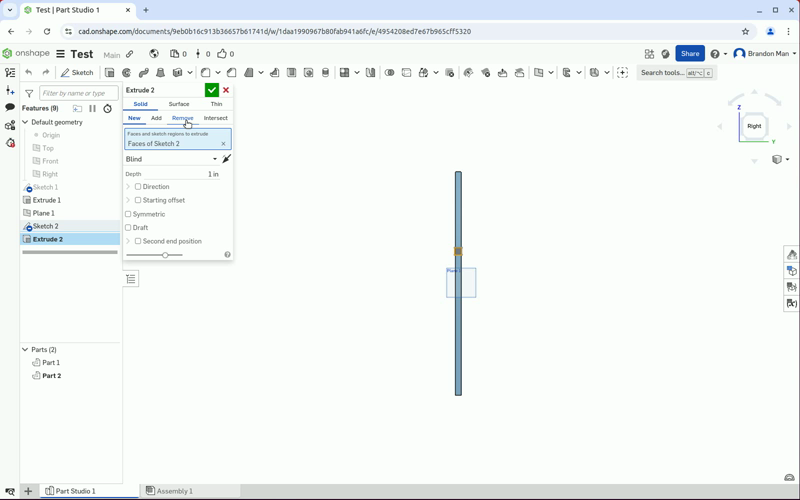
click(186, 120)
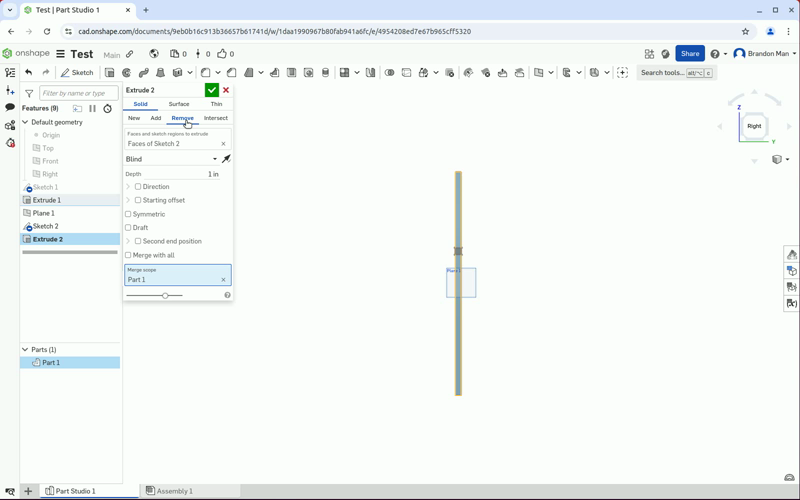
key(tab, 4)
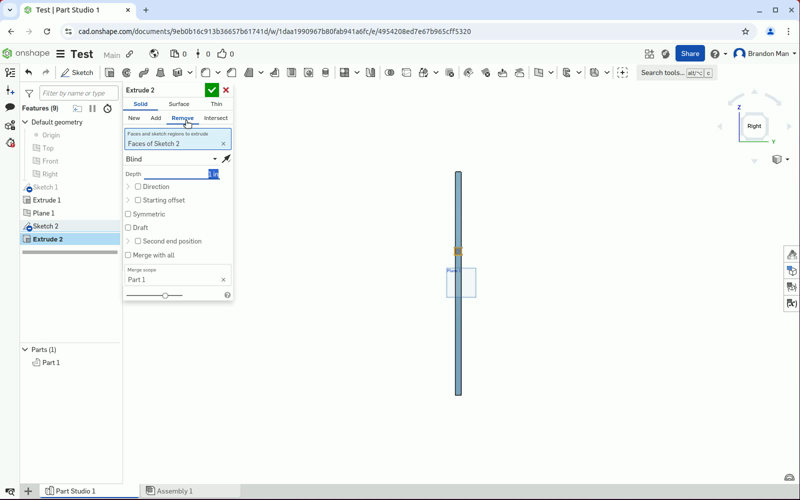
text(0.241)
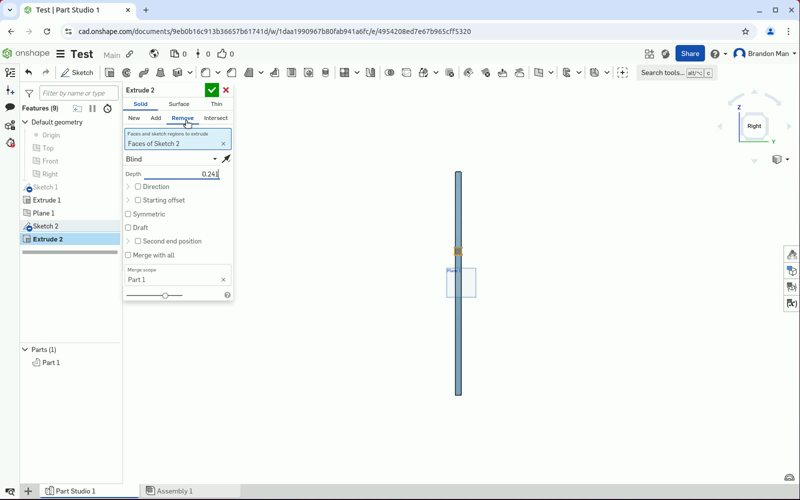
key(tab, 6)
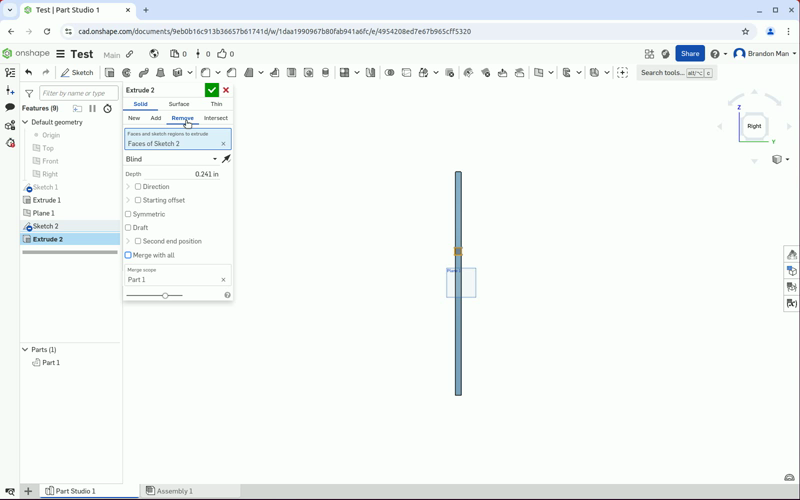
key(space)
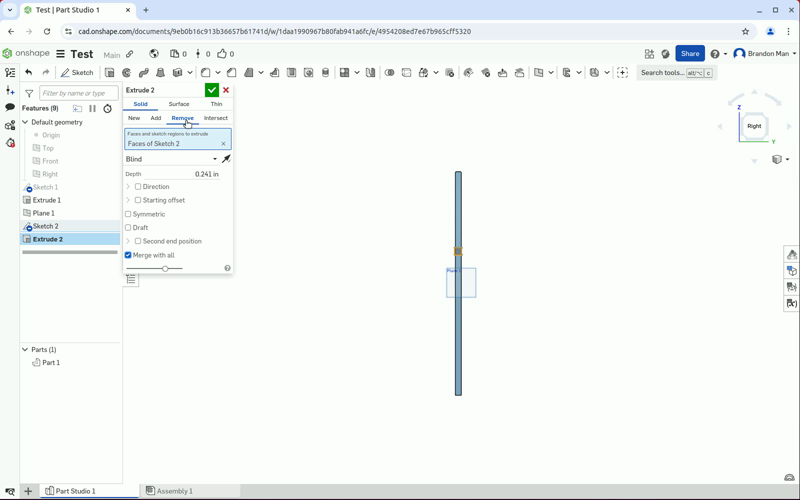
key(enter)
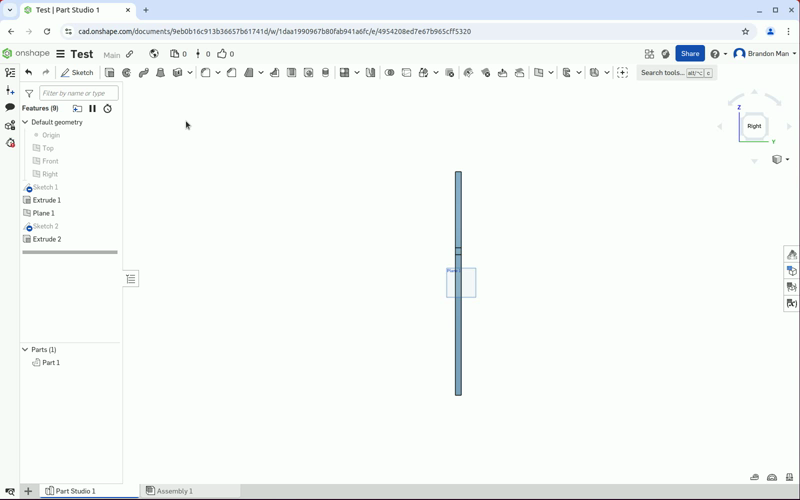
key(shift+h)
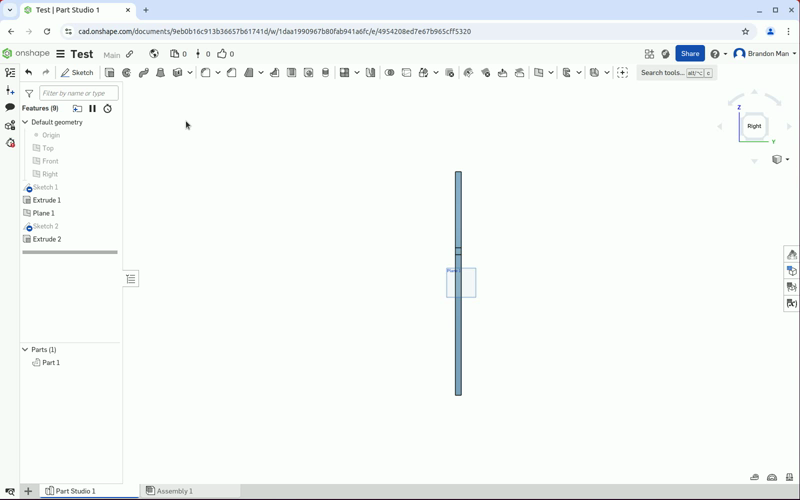
key(shift+h)
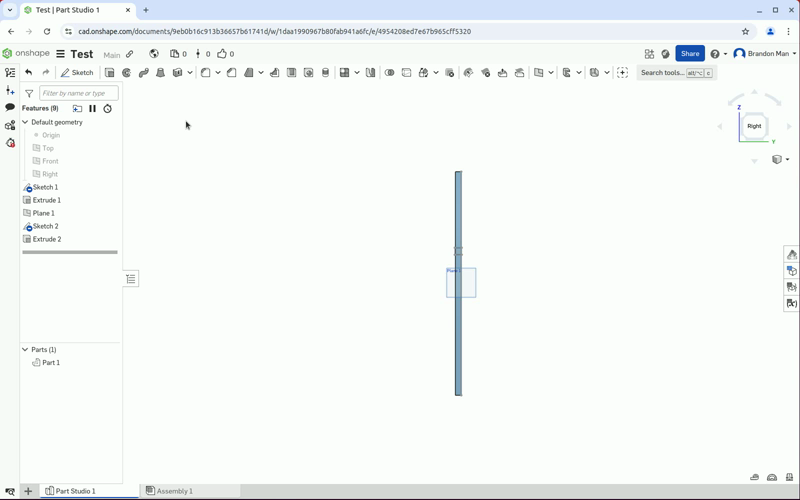
key(shift+7)
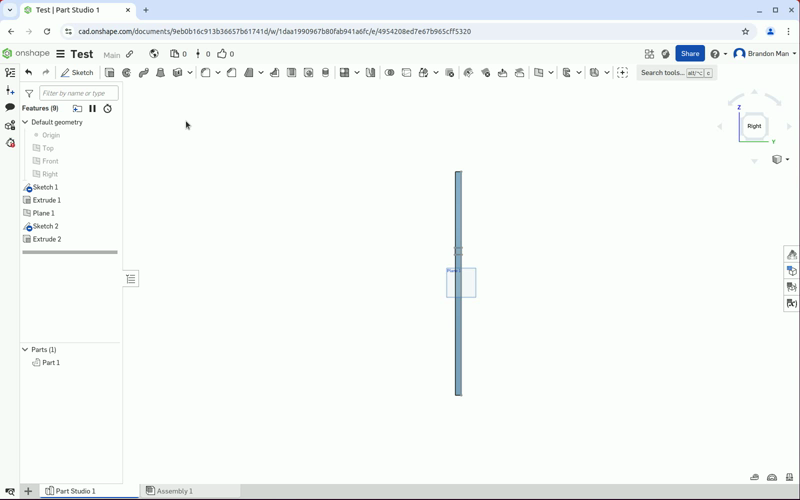
key(right, 2)
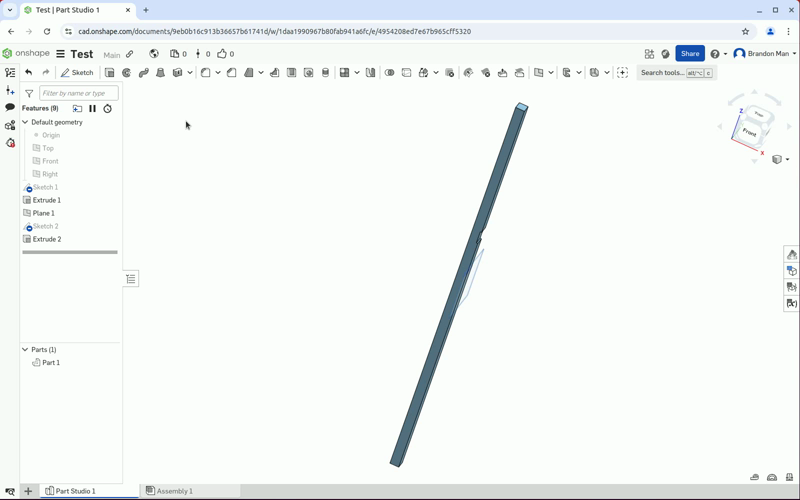
key(down, 2)
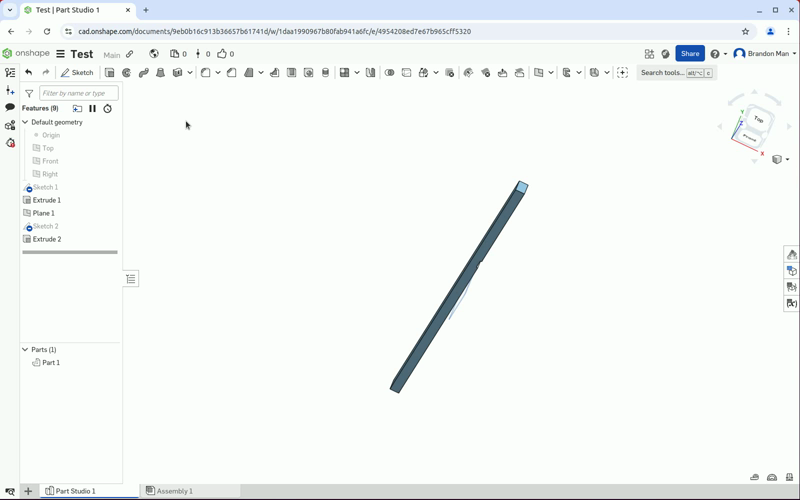
key(up, 2)
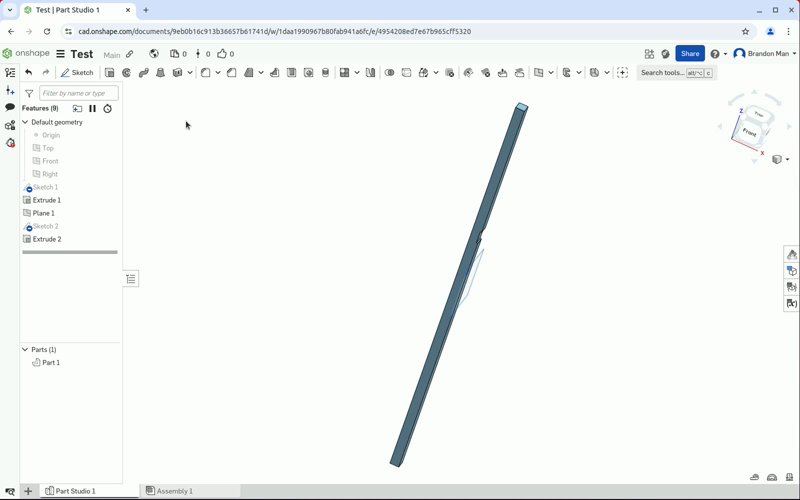
key(left, 2)
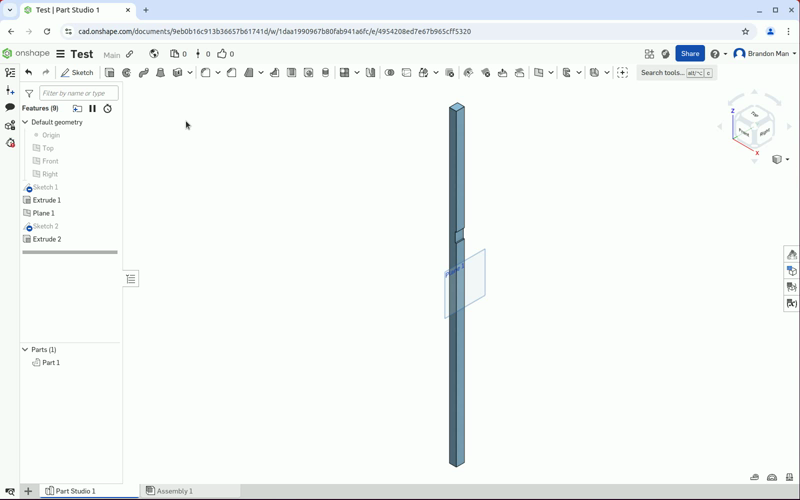
mouse_move(73, 189)
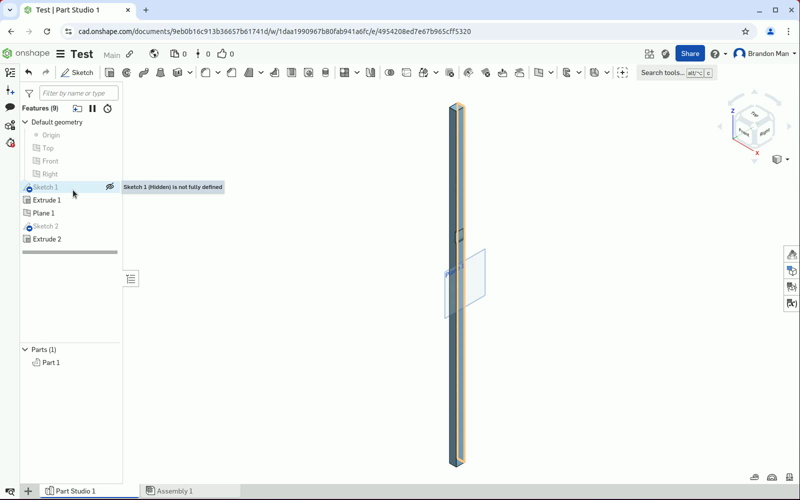
click(73, 189)